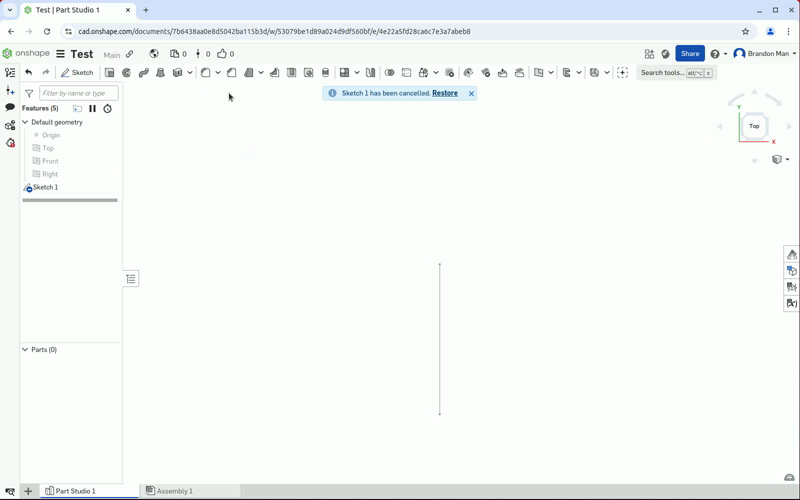
key(shift+h)
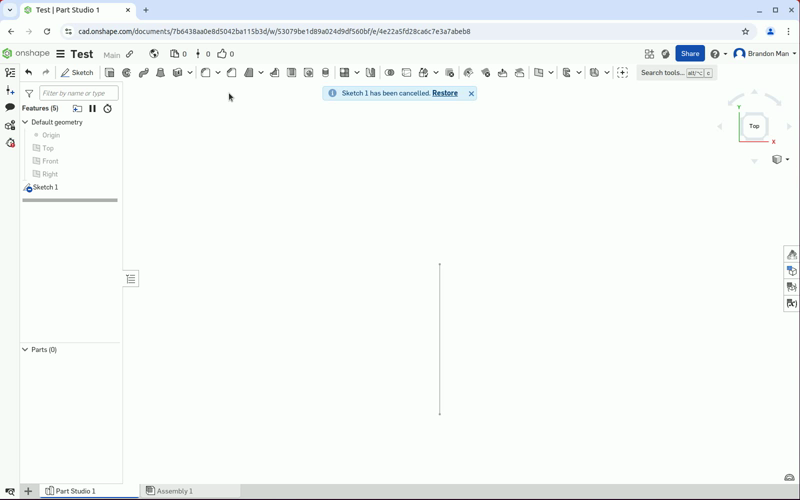
key(shift+s)
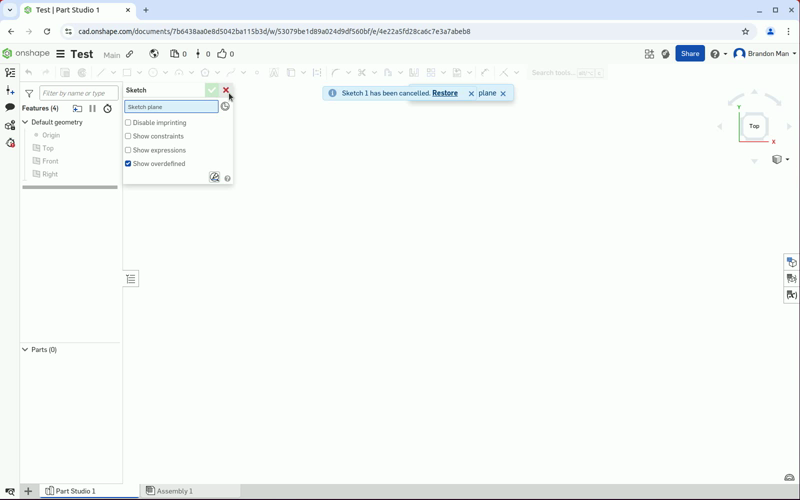
mouse_move(73, 150)
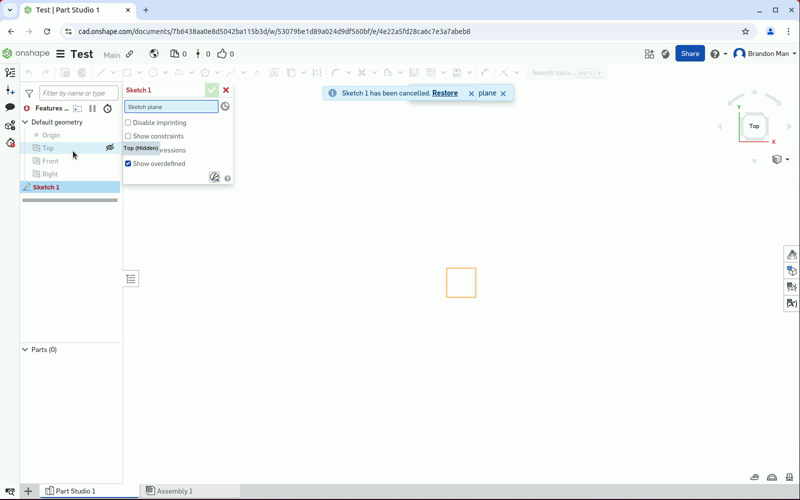
click(73, 150)
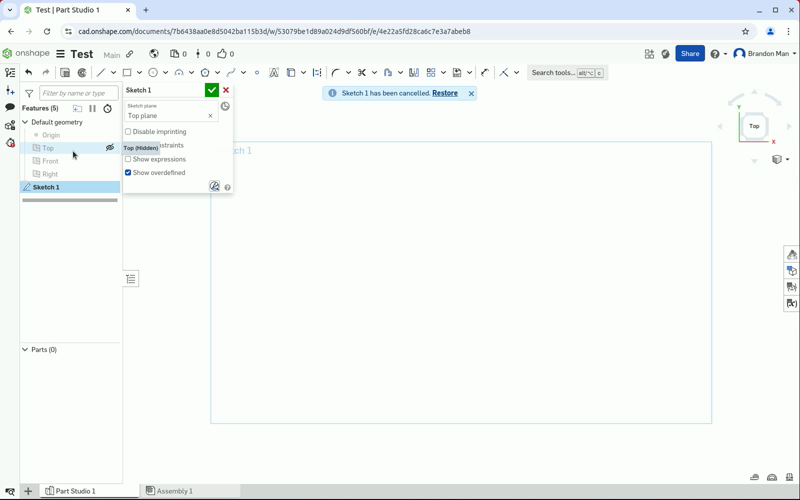
mouse_move(73, 352)
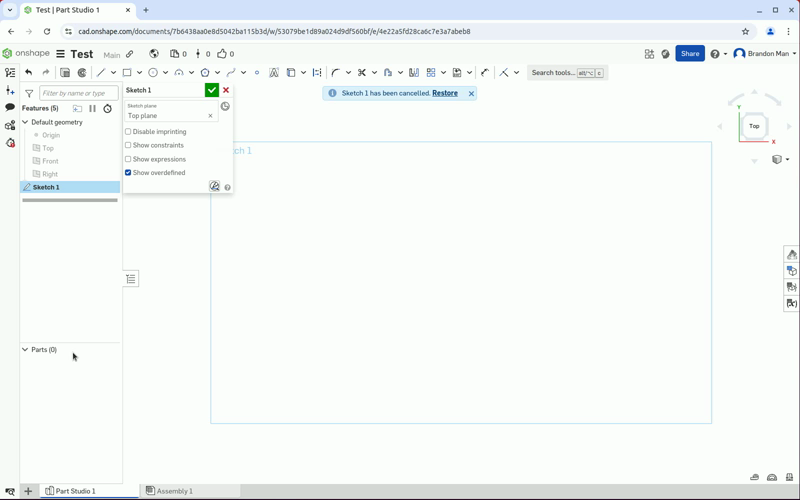
key(y)
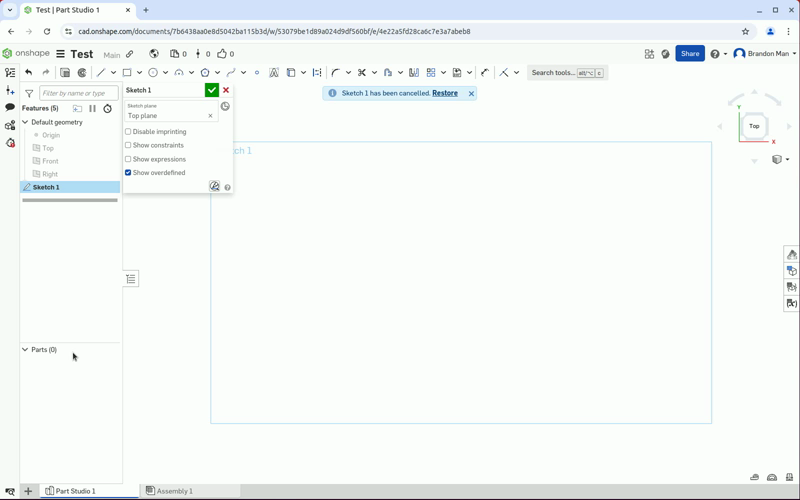
key(a)
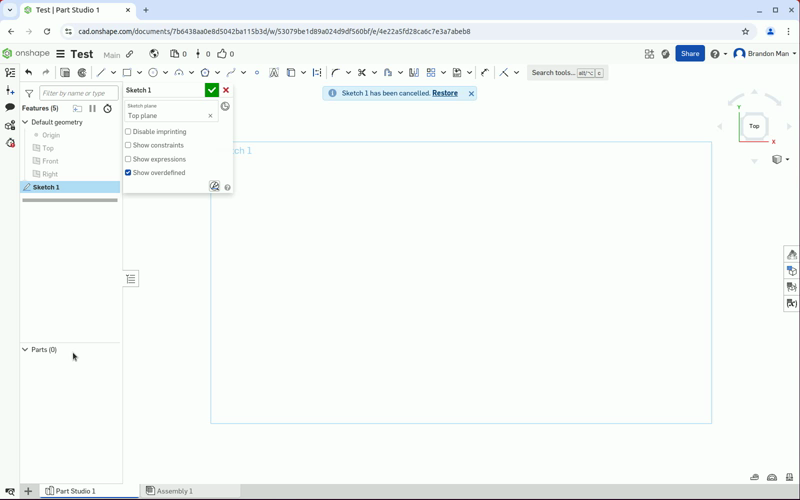
key_down(shift)
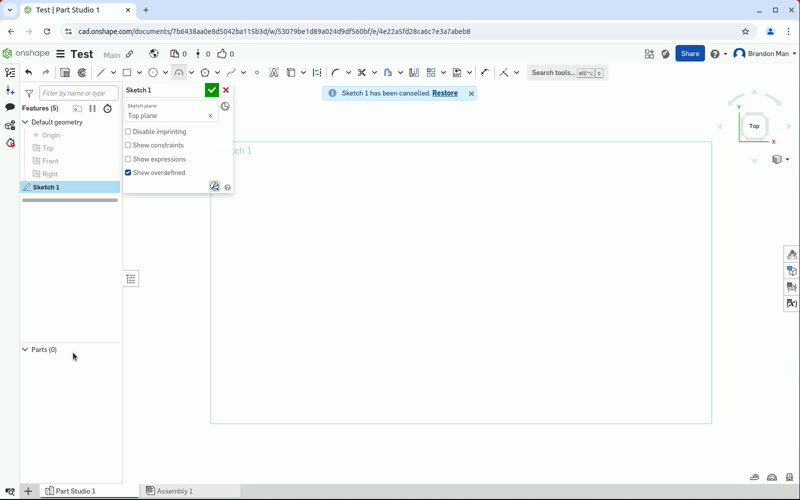
mouse_move(350, 370)
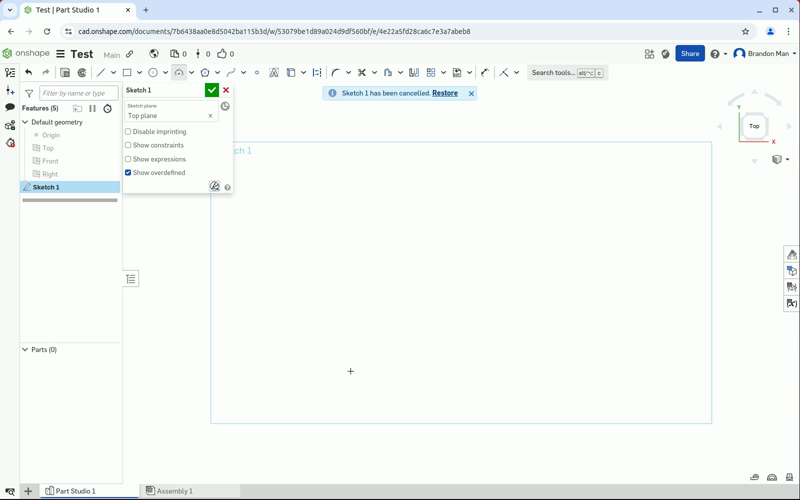
click(350, 370)
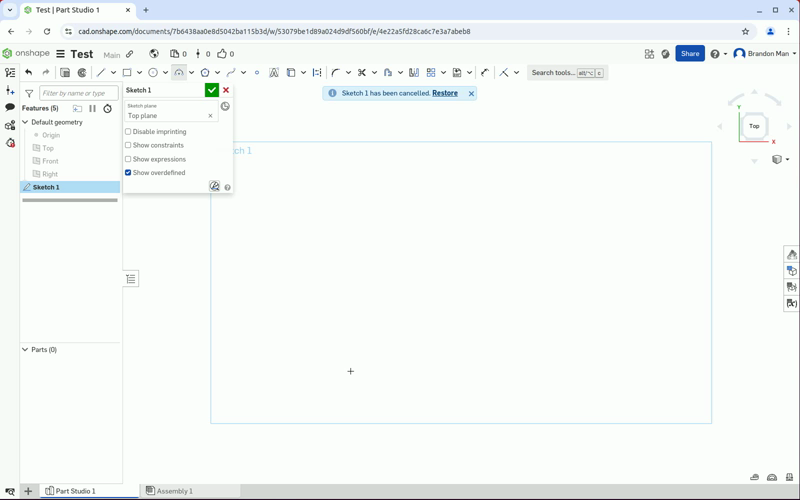
key_up(shift)
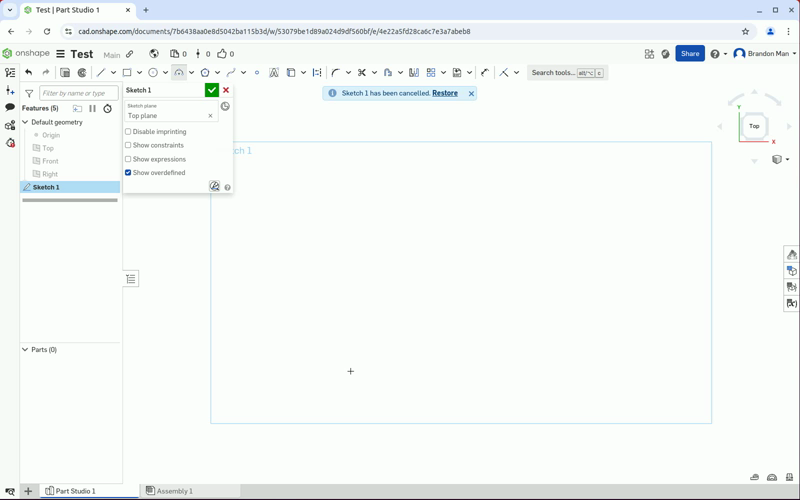
key_down(shift)
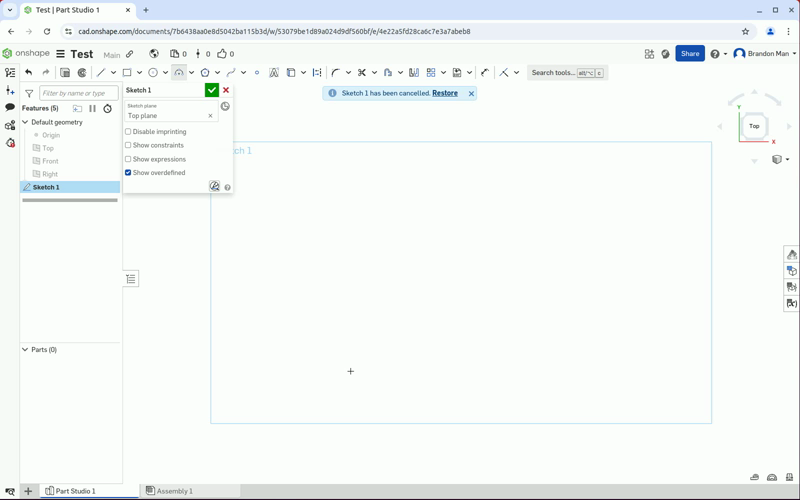
mouse_move(373, 393)
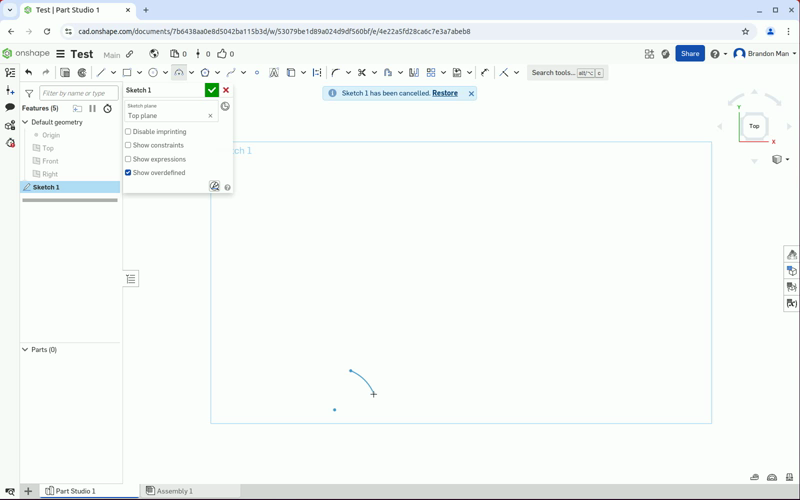
click(373, 393)
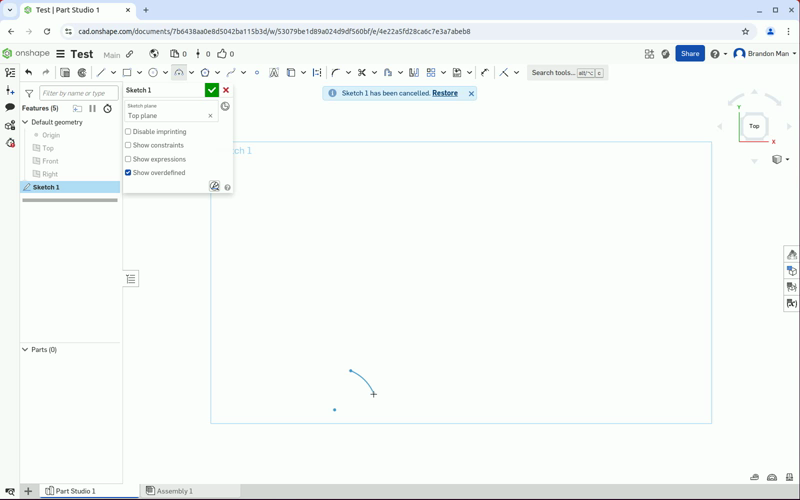
mouse_move(357, 387)
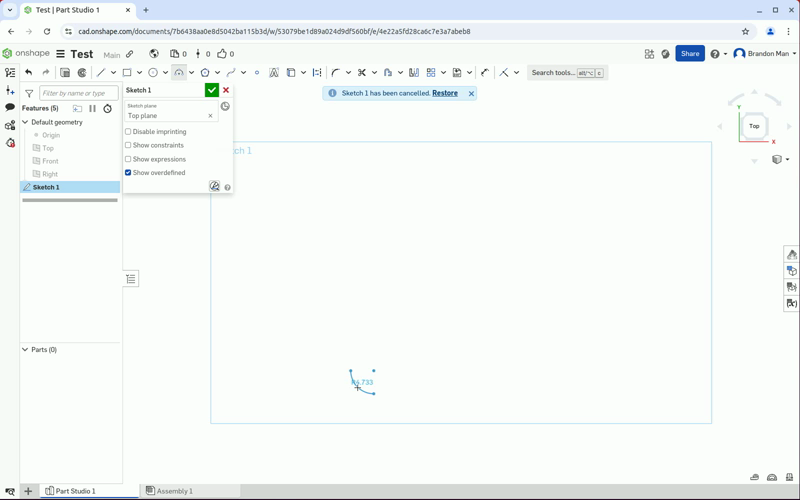
click(357, 387)
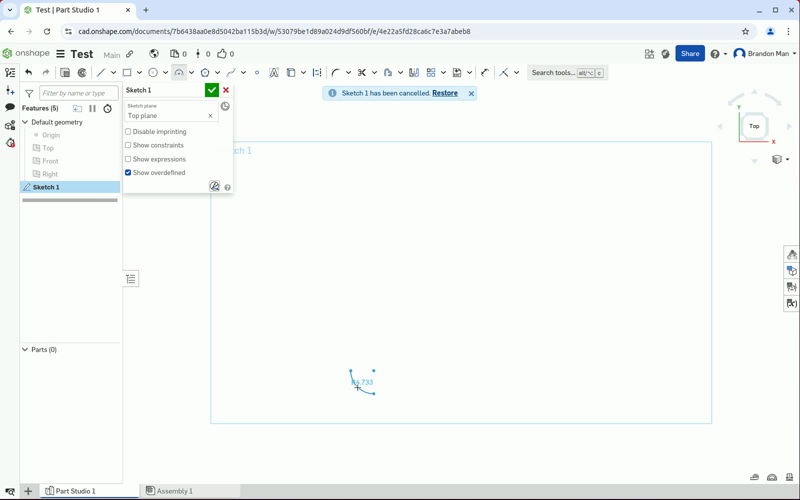
key_up(shift)
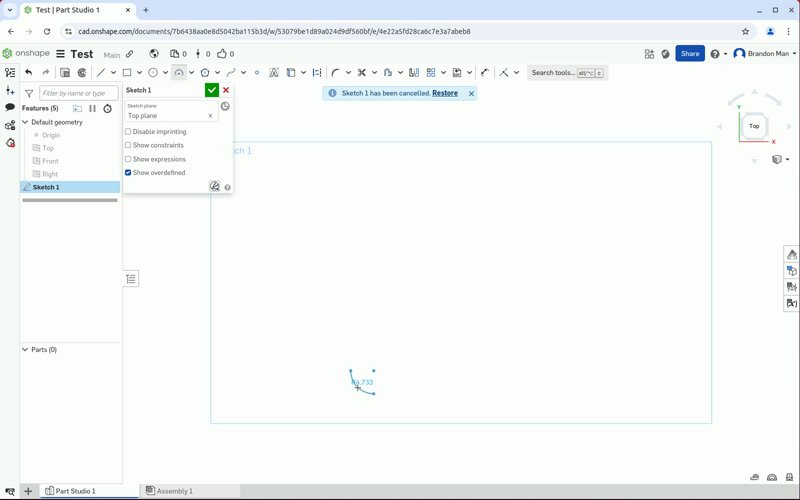
key(esc)
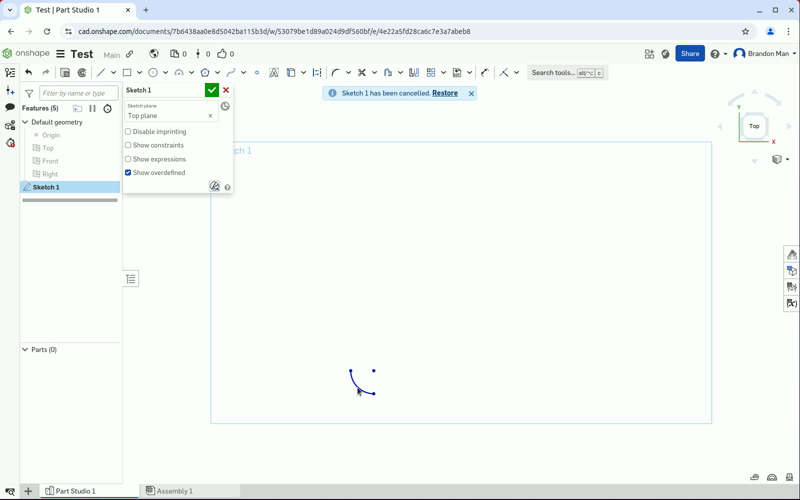
key(l)
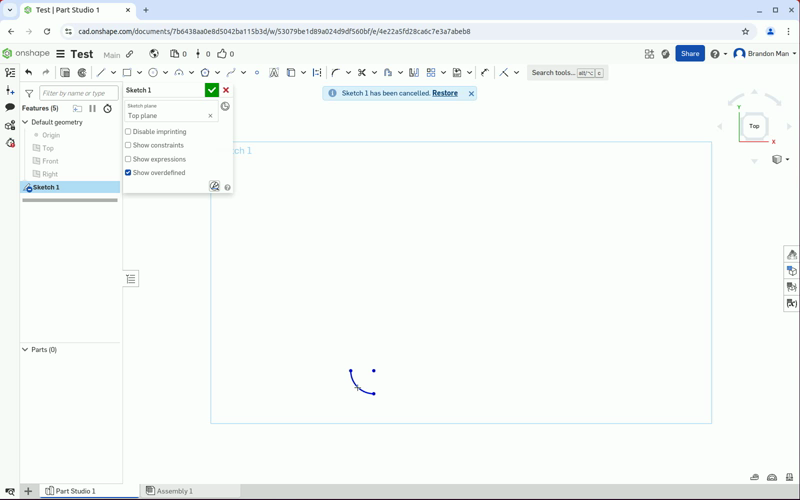
mouse_move(373, 393)
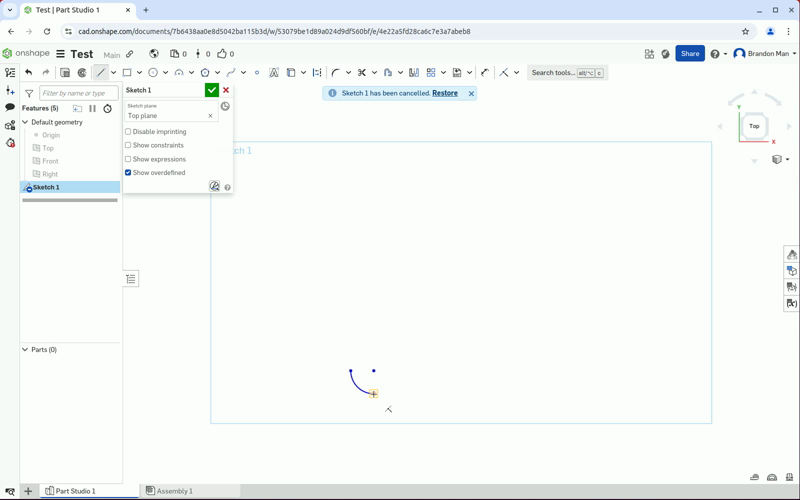
click(373, 393)
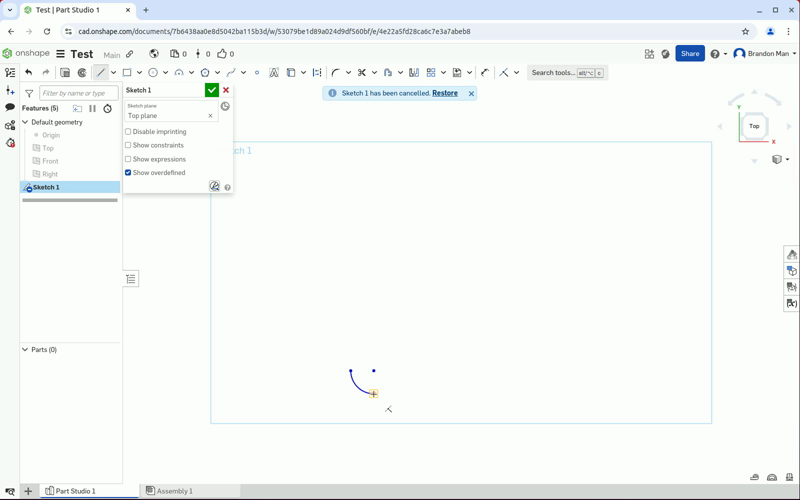
key_down(shift)
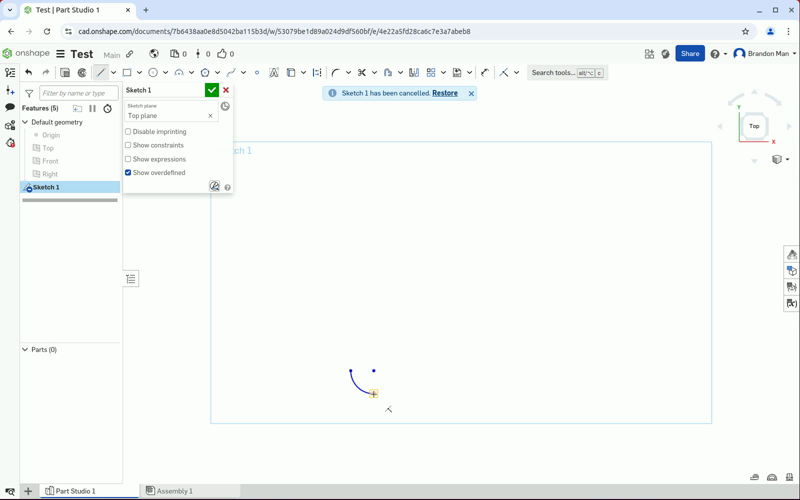
mouse_move(549, 393)
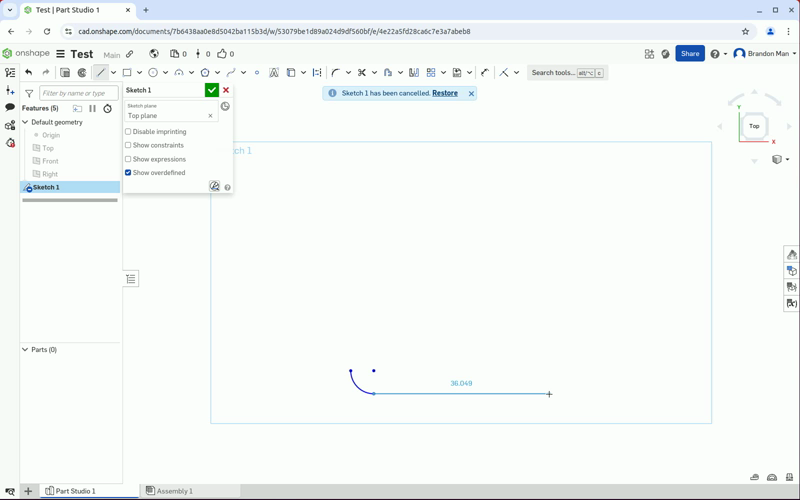
click(549, 393)
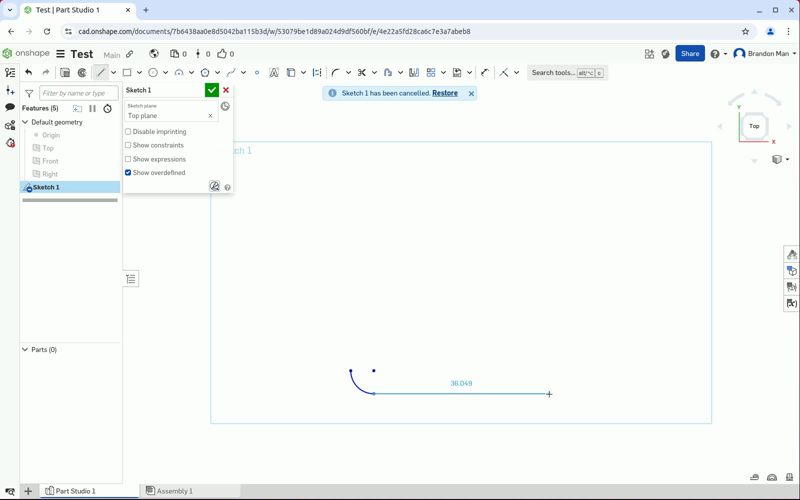
key_up(shift)
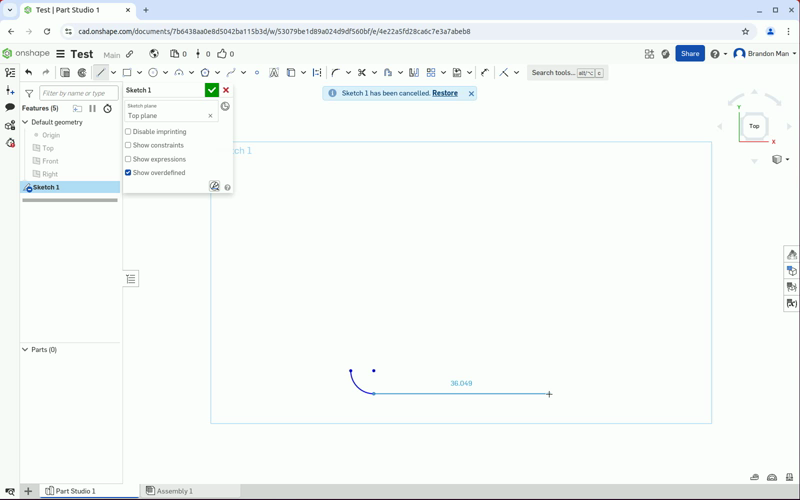
key(esc)
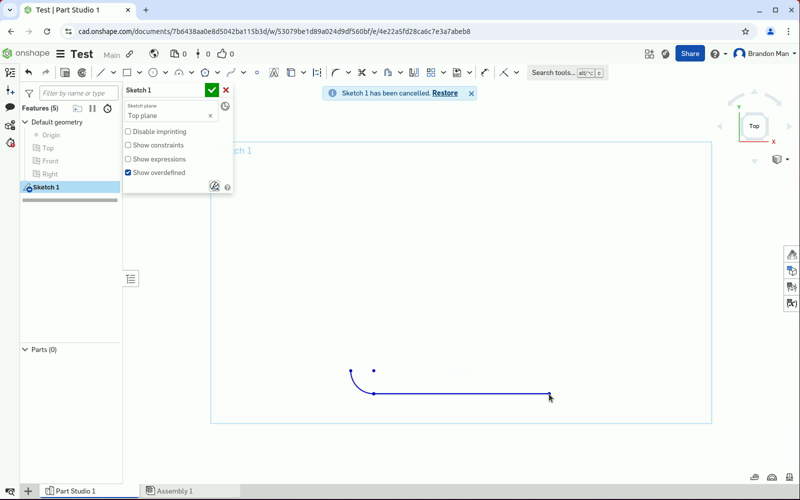
key(a)
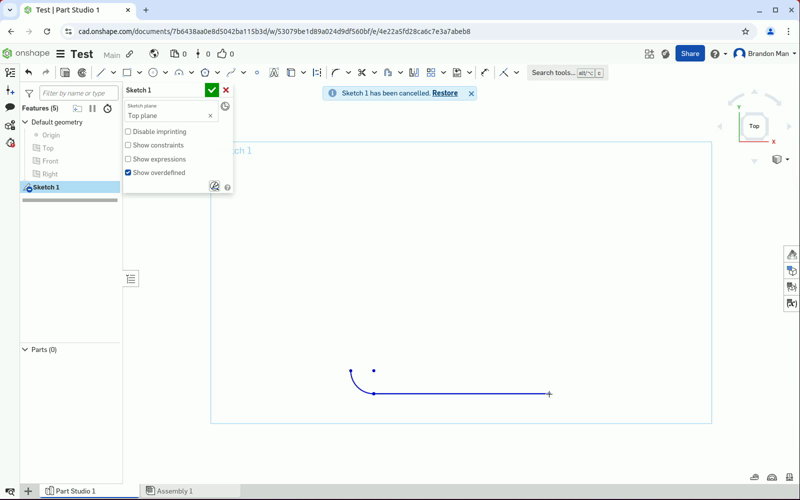
mouse_move(549, 393)
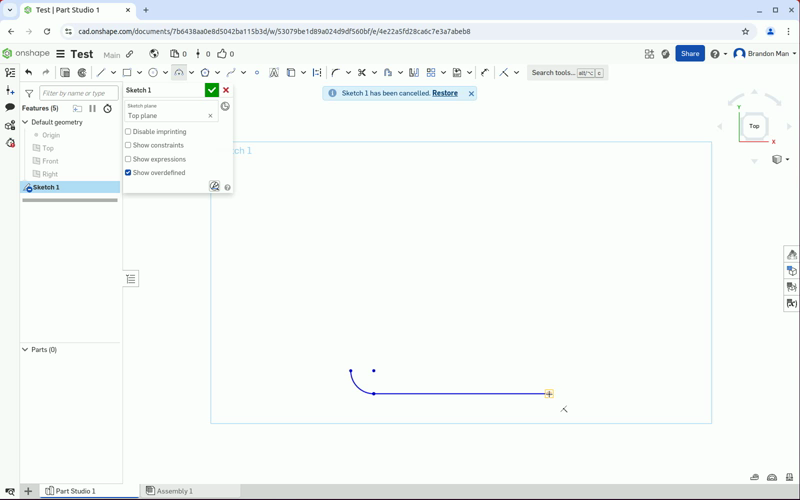
click(549, 393)
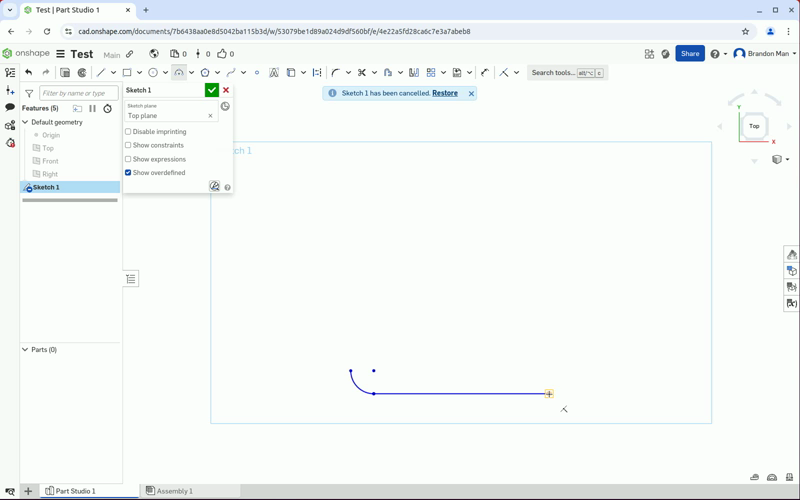
key_down(shift)
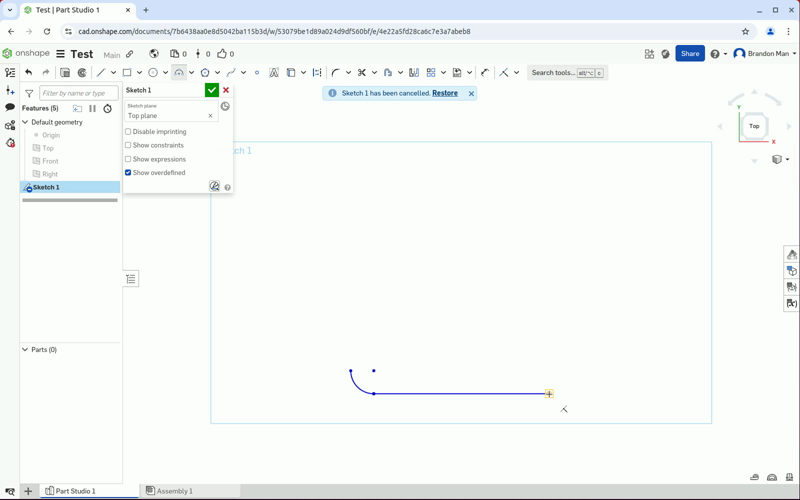
mouse_move(570, 370)
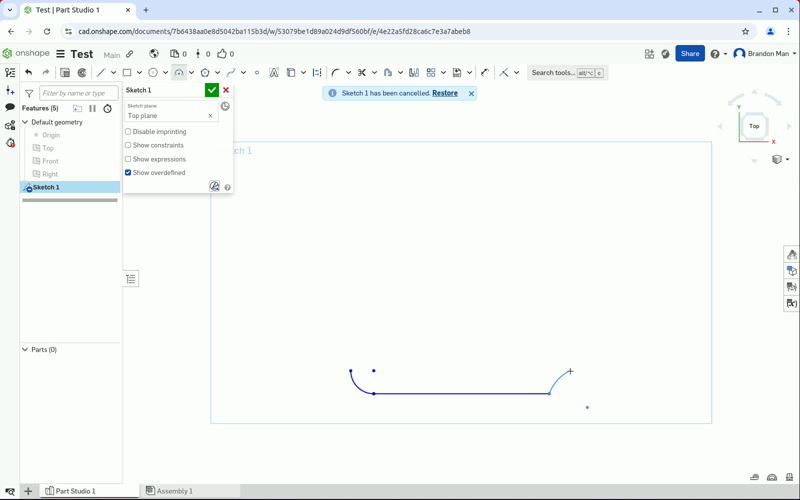
click(570, 370)
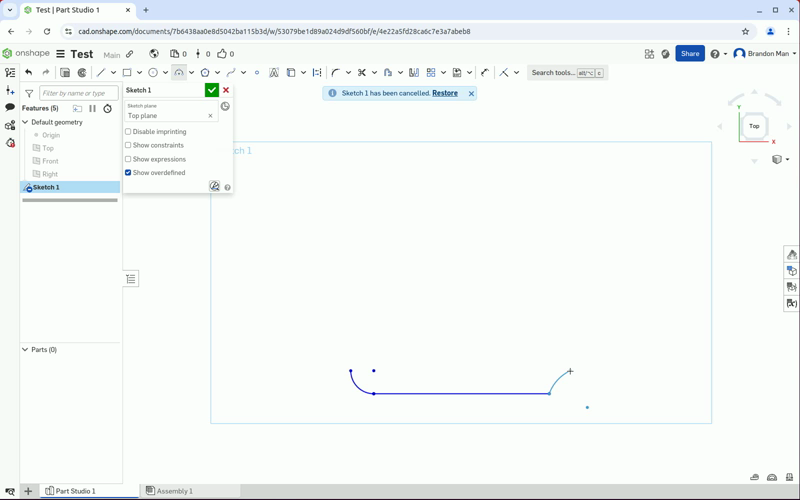
mouse_move(564, 386)
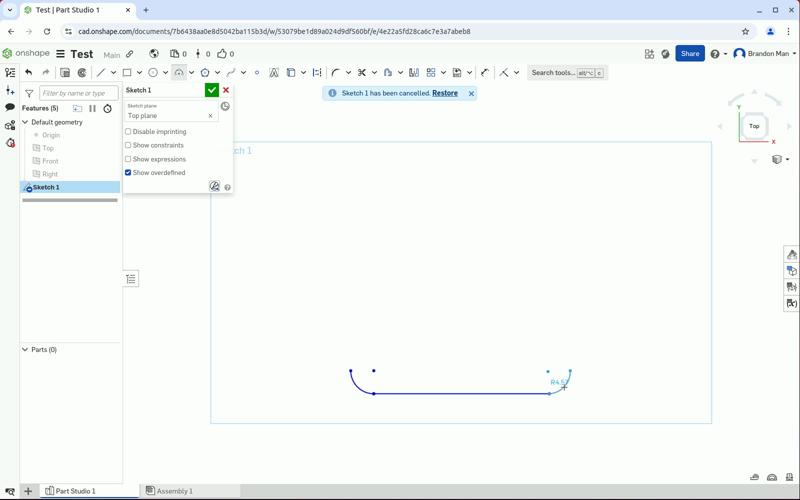
click(564, 386)
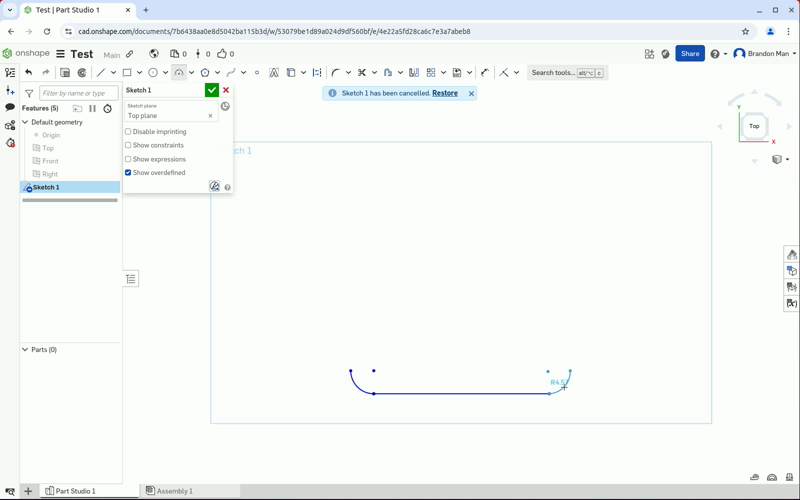
key_up(shift)
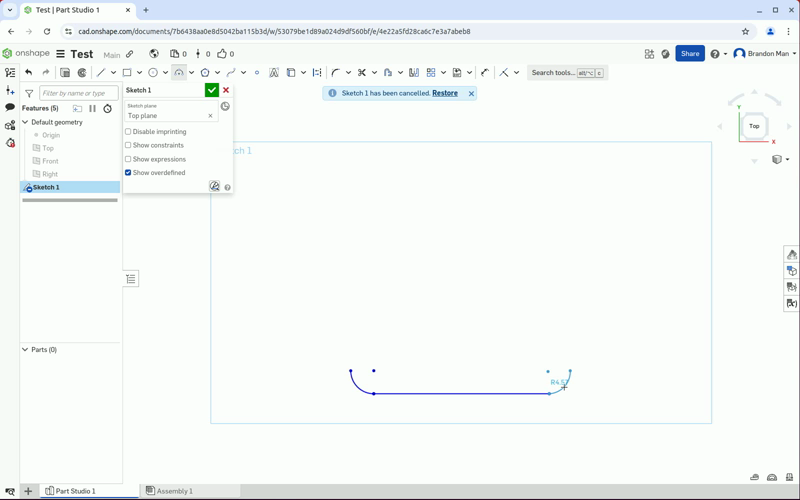
key(esc)
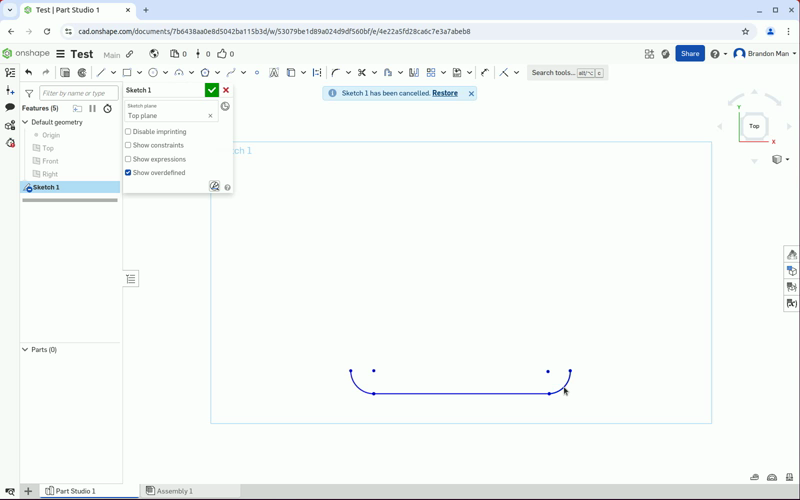
key(l)
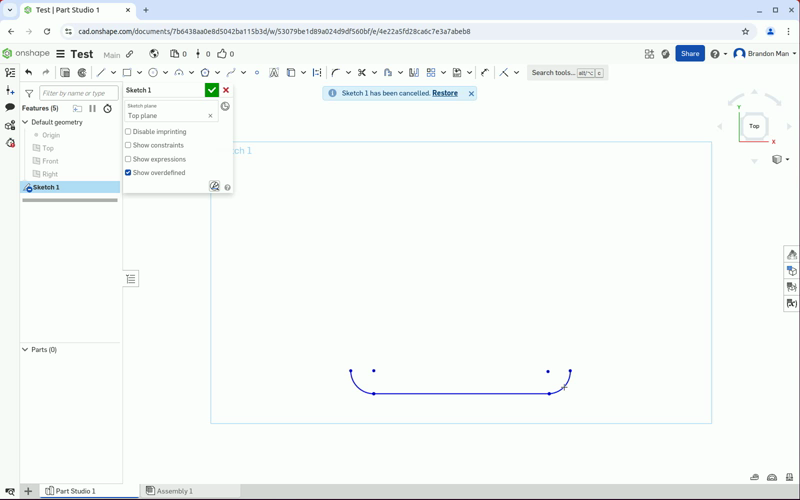
mouse_move(570, 370)
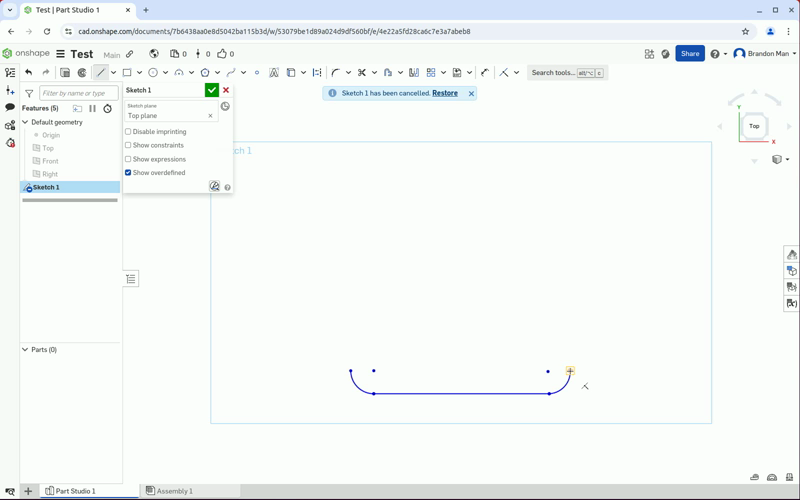
click(570, 370)
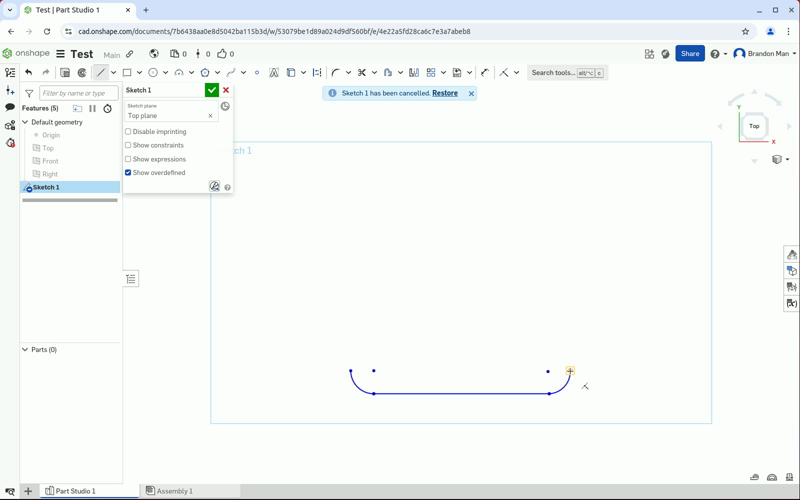
key_down(shift)
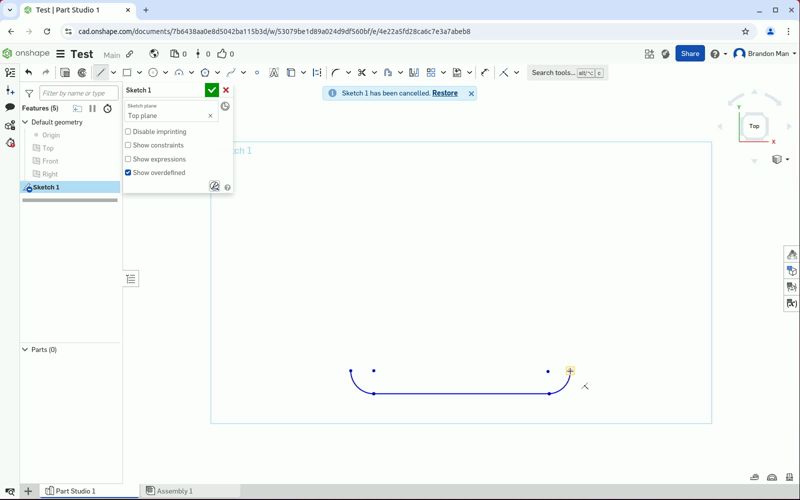
mouse_move(570, 195)
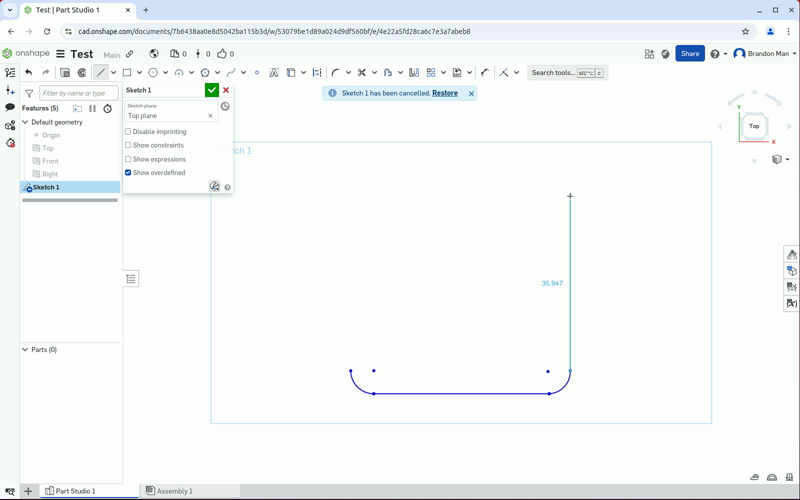
click(570, 195)
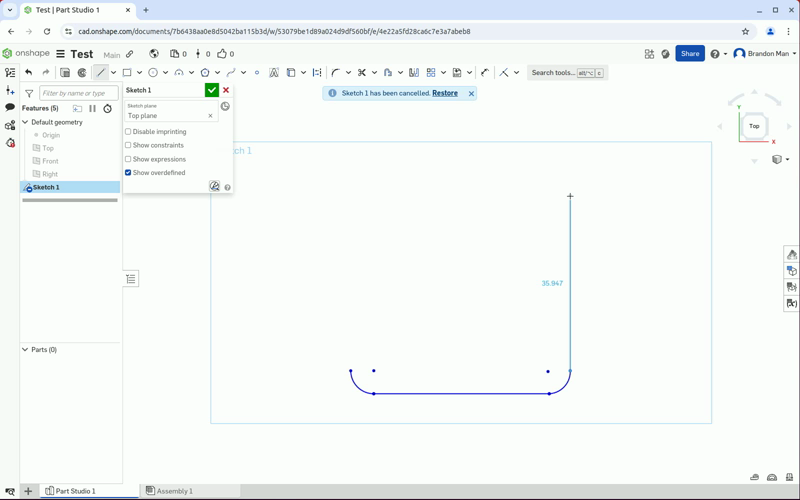
key_up(shift)
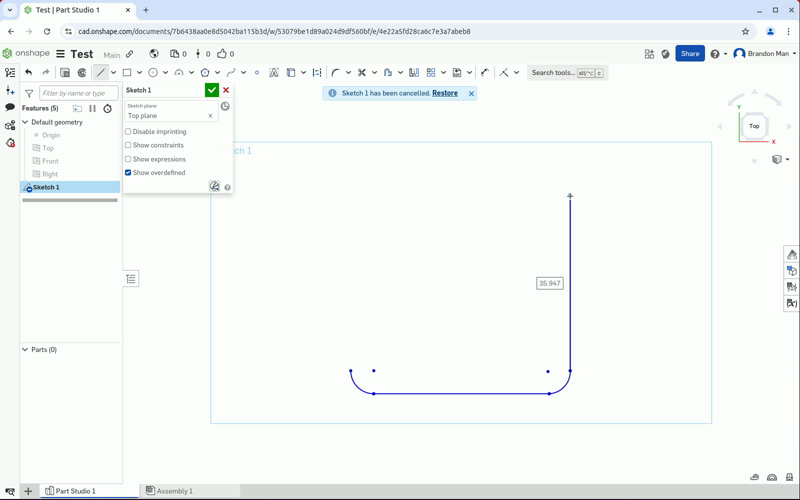
key(esc)
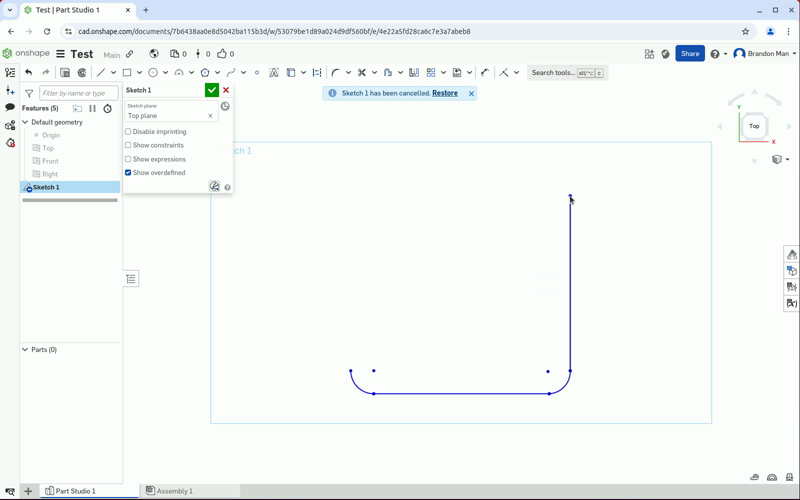
key(a)
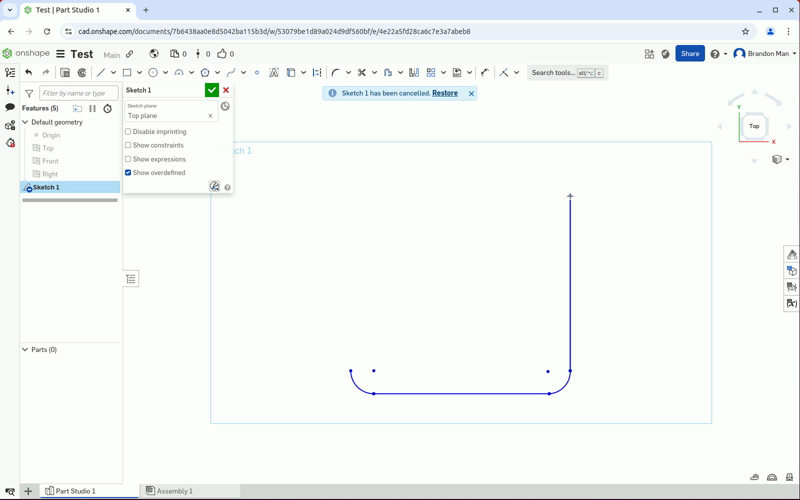
mouse_move(570, 195)
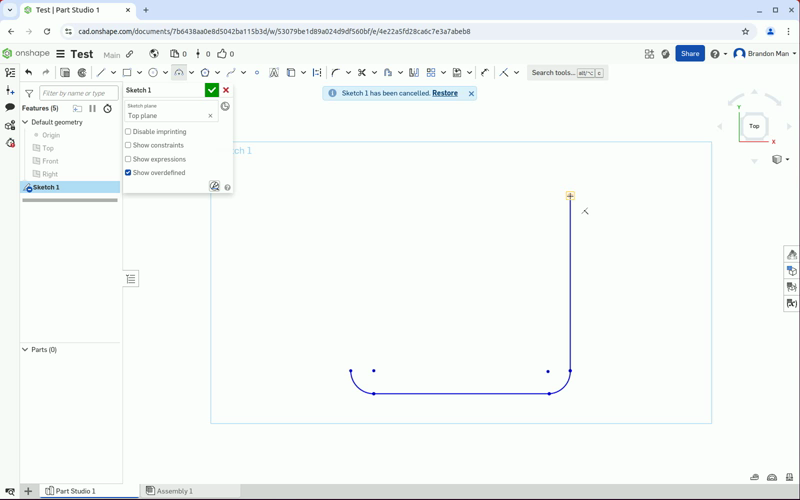
click(570, 195)
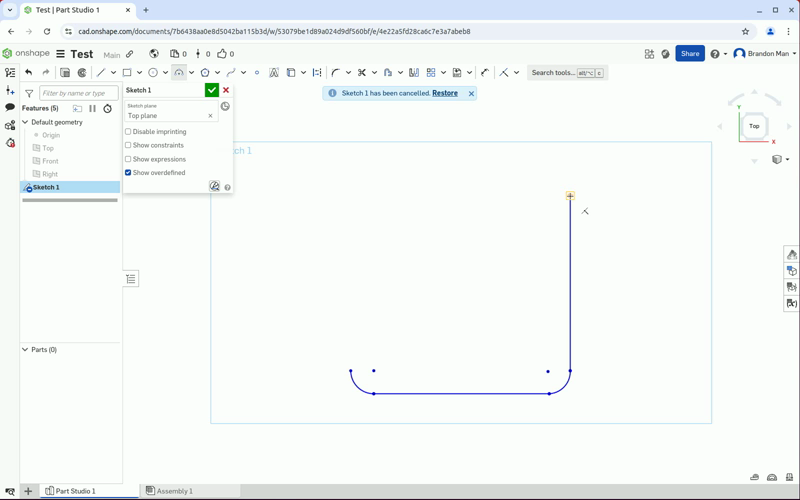
key_down(shift)
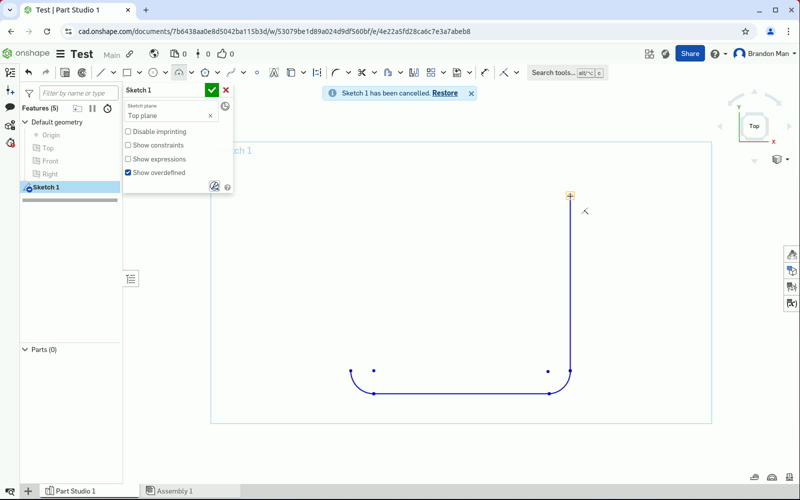
mouse_move(549, 172)
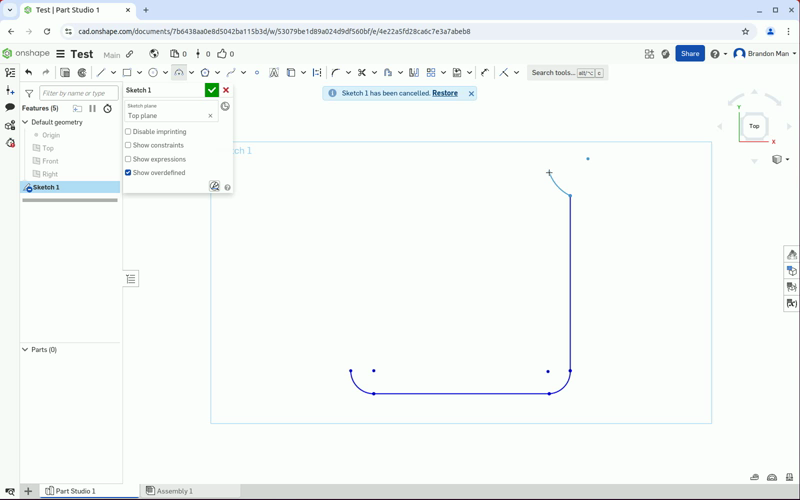
click(549, 172)
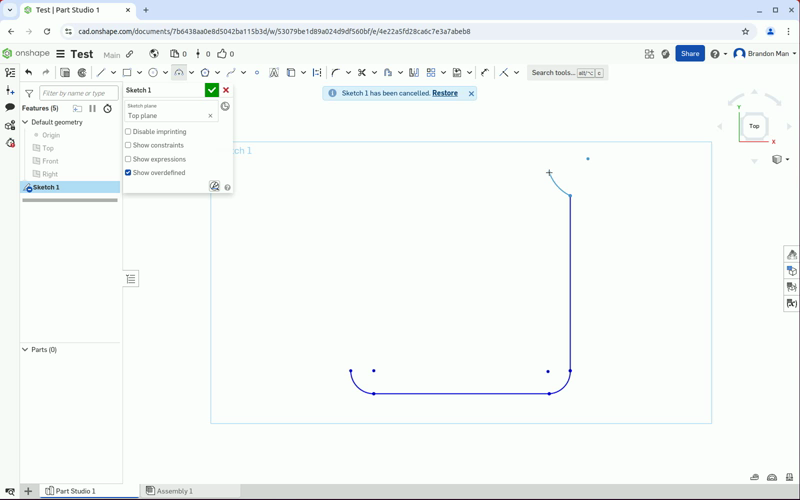
mouse_move(564, 179)
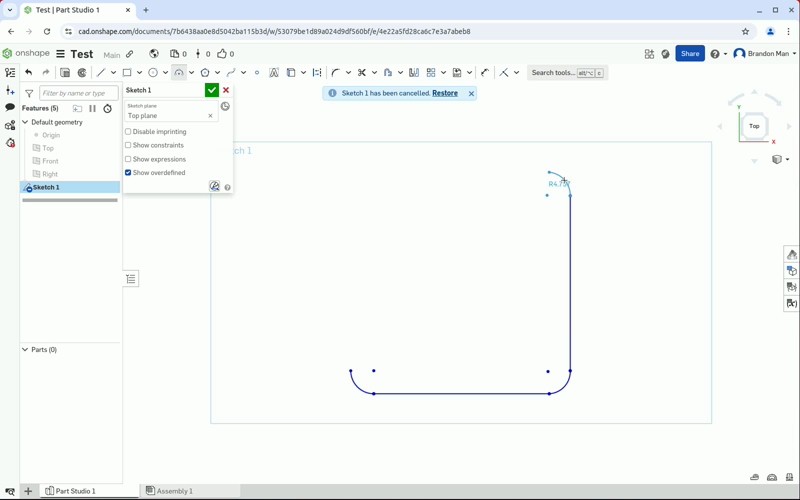
click(564, 179)
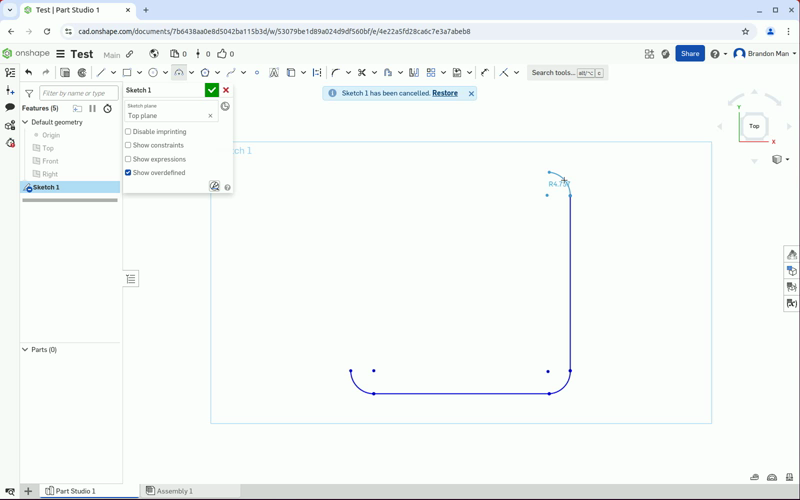
key_up(shift)
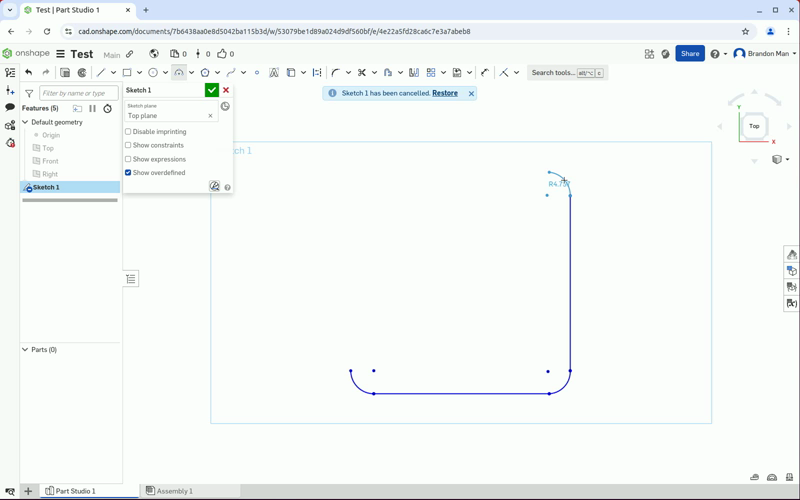
key(esc)
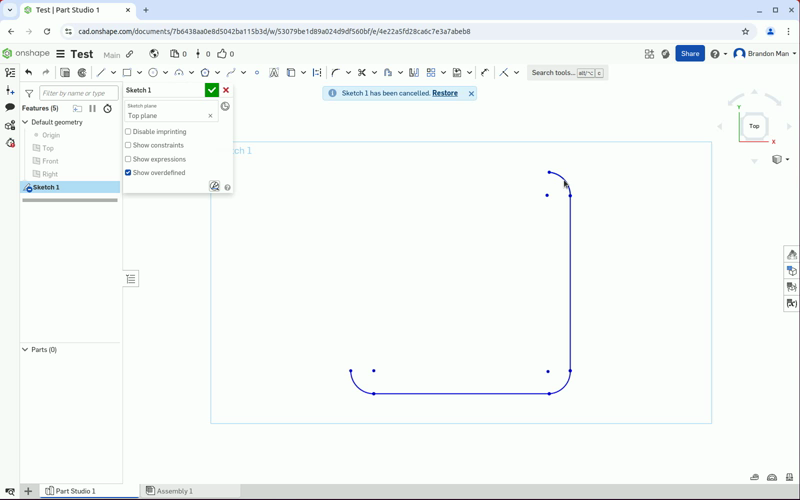
key(l)
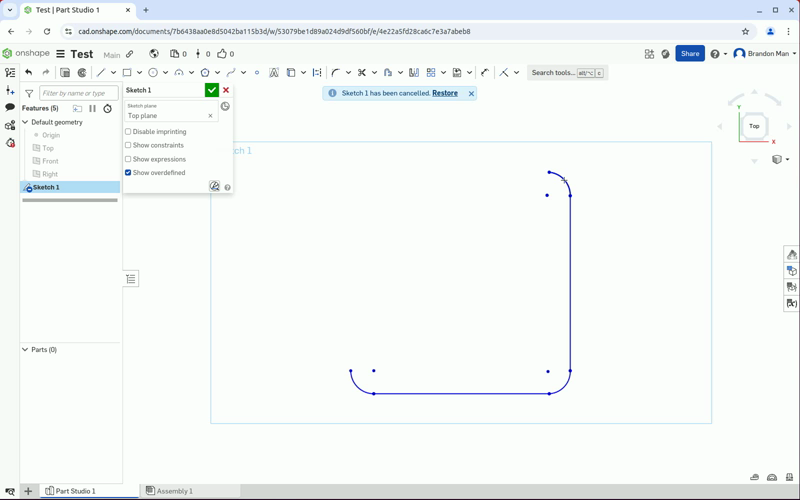
mouse_move(549, 172)
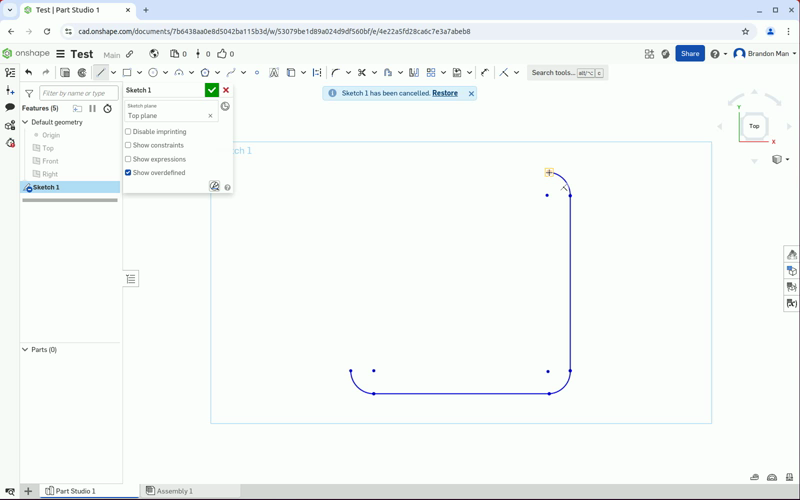
click(549, 172)
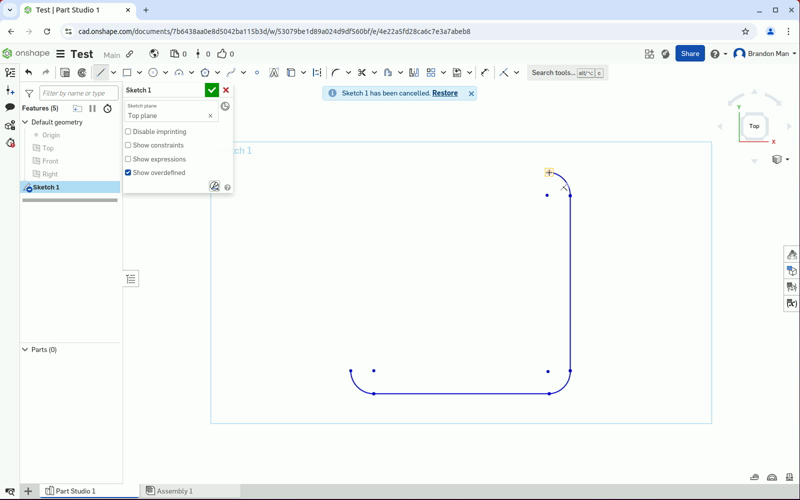
key_down(shift)
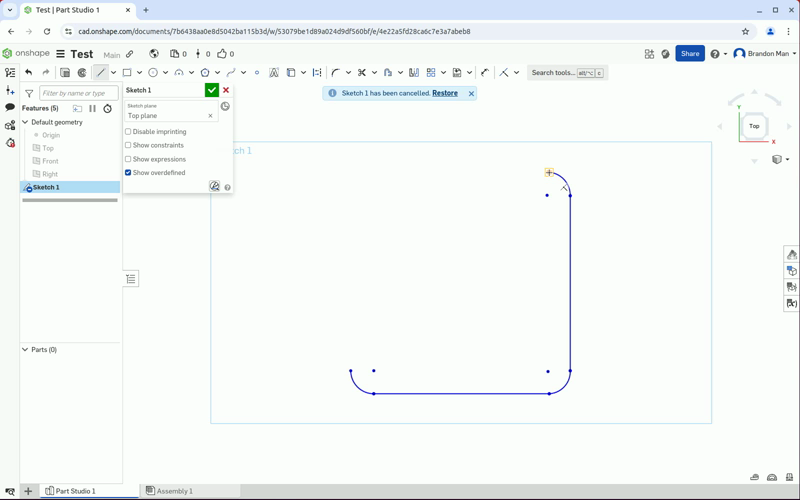
mouse_move(373, 172)
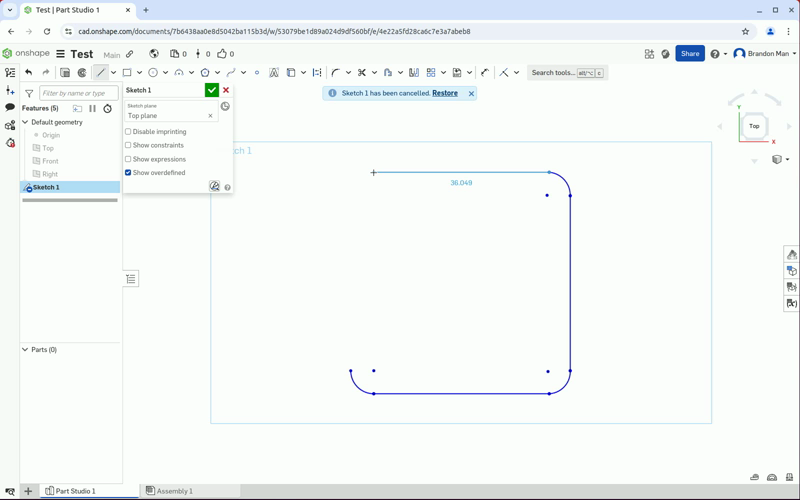
click(373, 172)
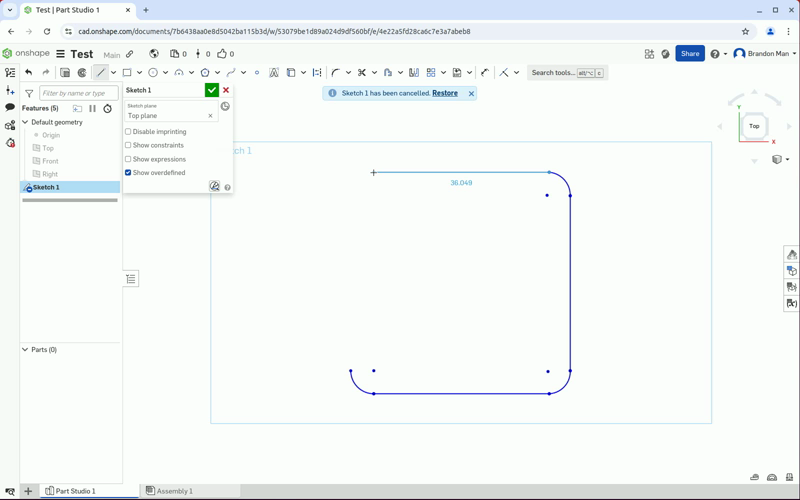
key_up(shift)
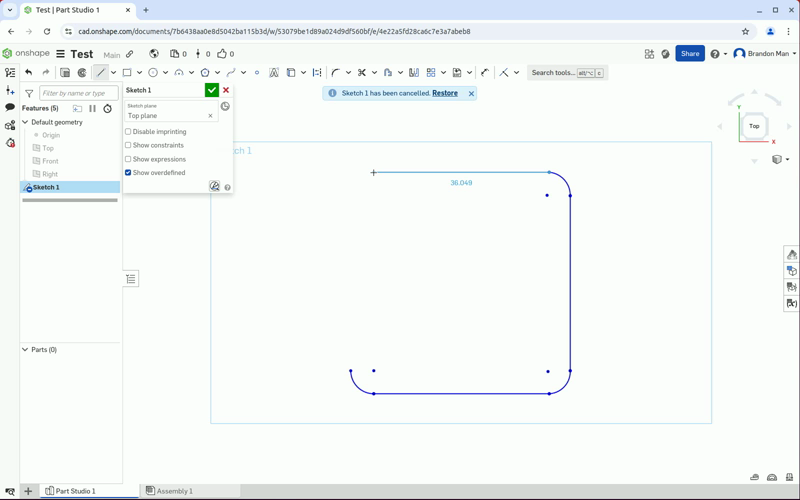
key(esc)
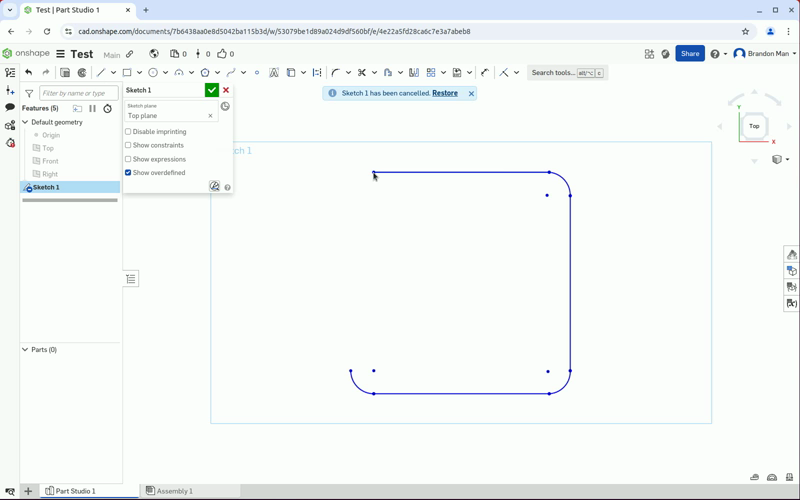
key(a)
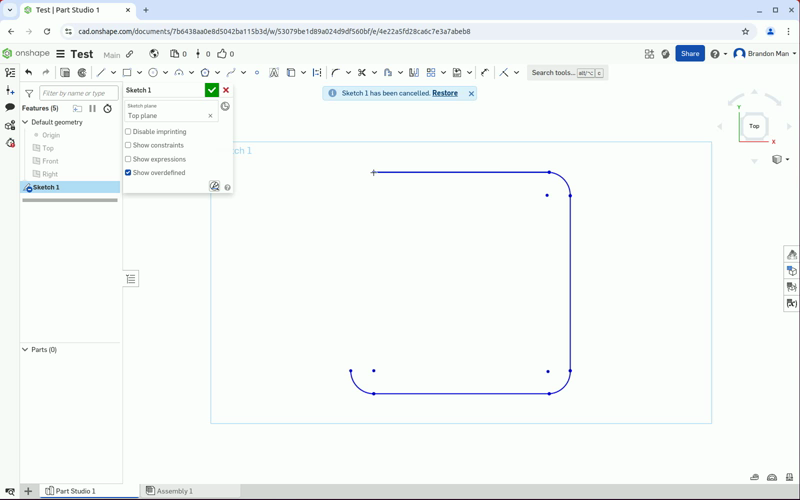
mouse_move(373, 172)
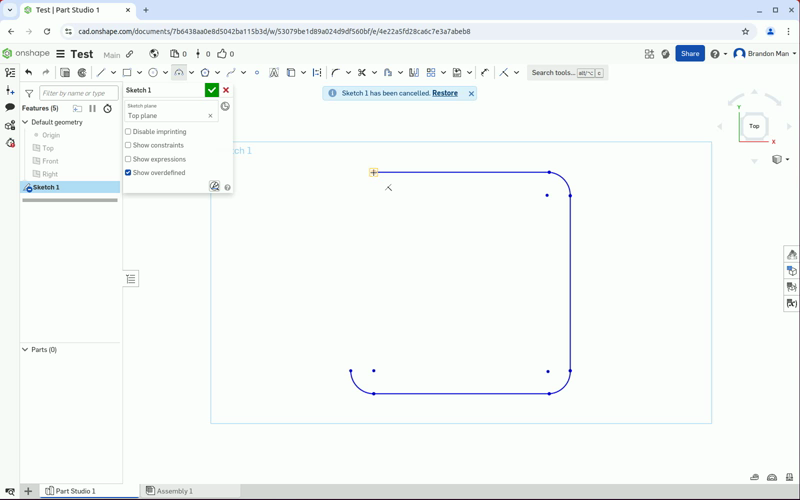
click(373, 172)
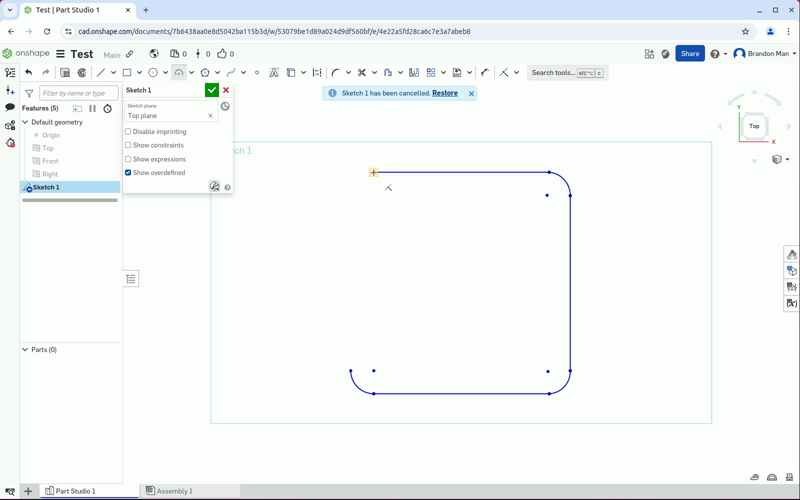
key_down(shift)
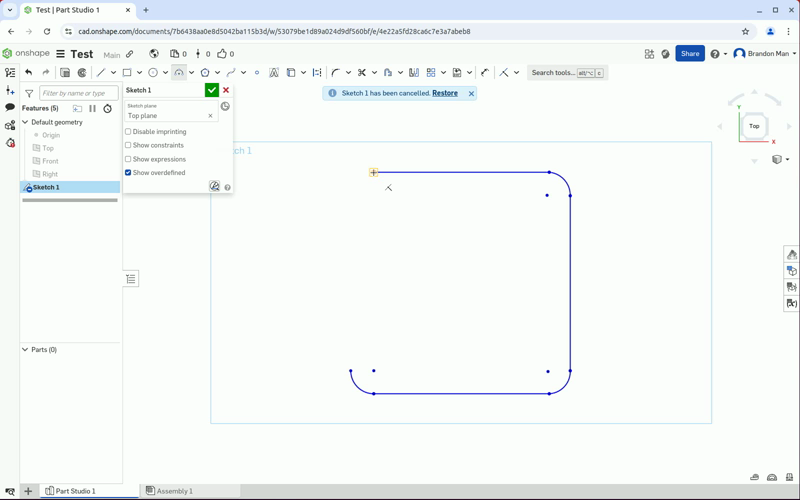
mouse_move(350, 195)
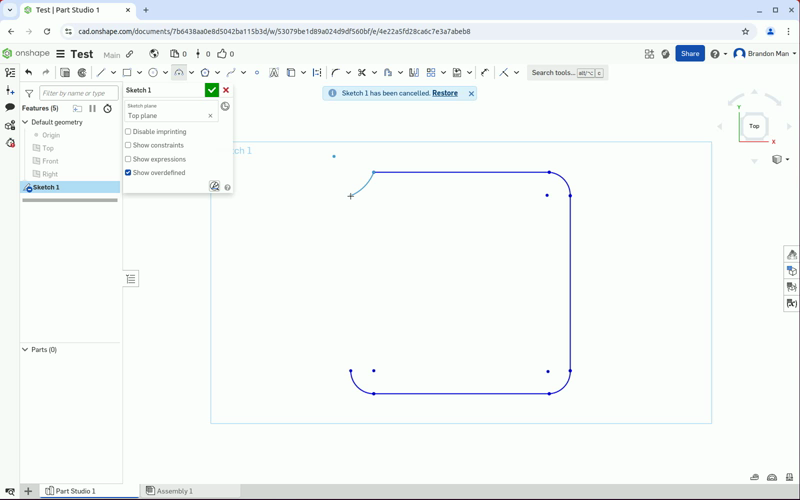
click(350, 195)
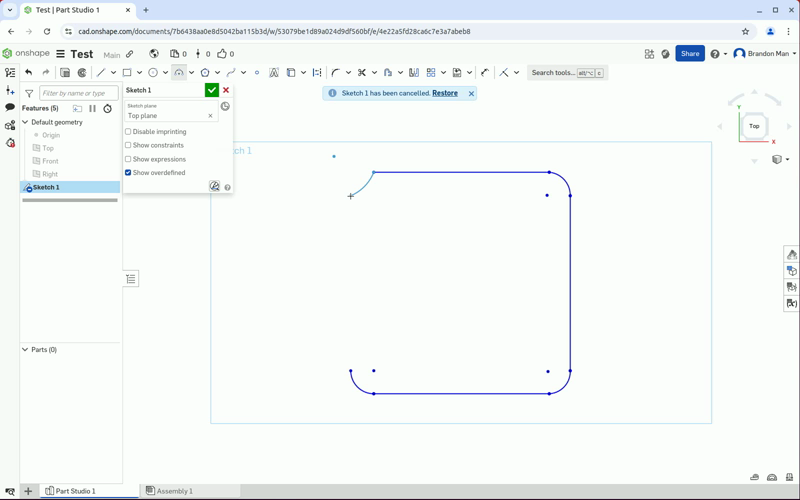
mouse_move(357, 179)
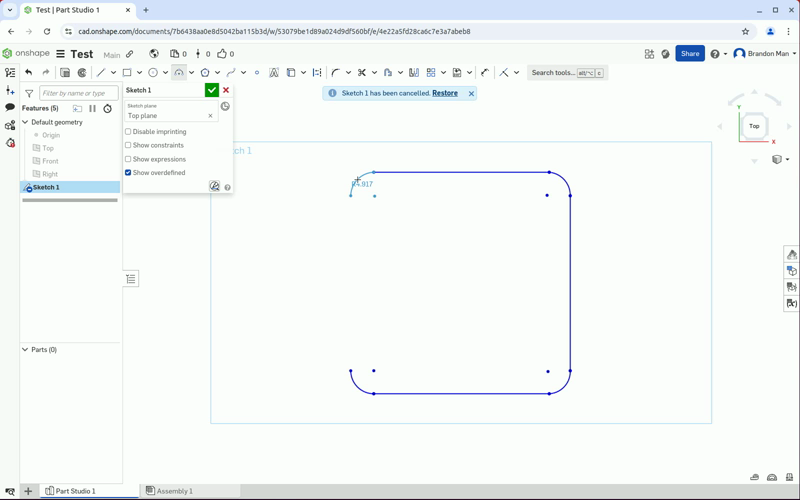
click(357, 179)
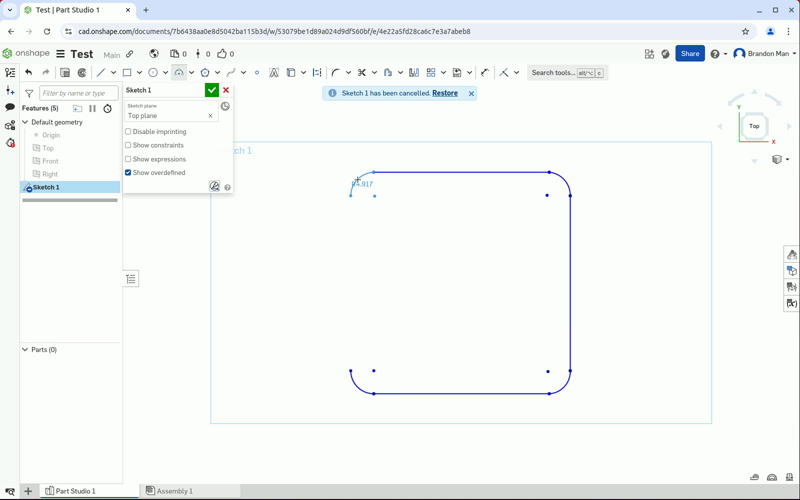
key_up(shift)
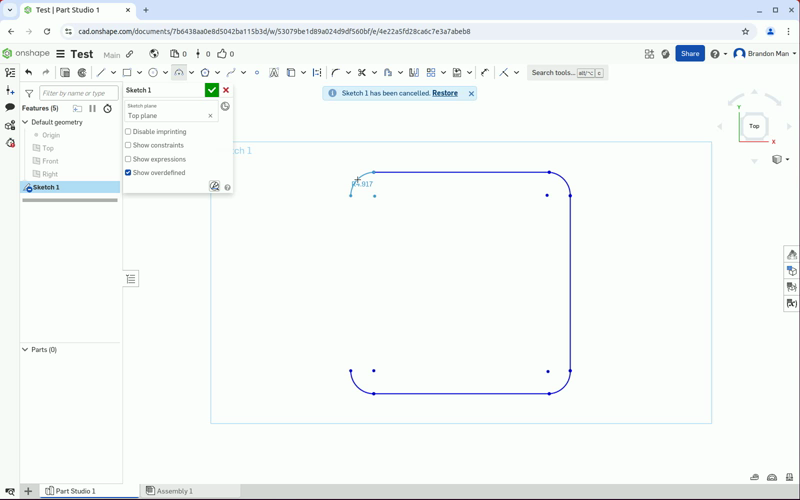
key(esc)
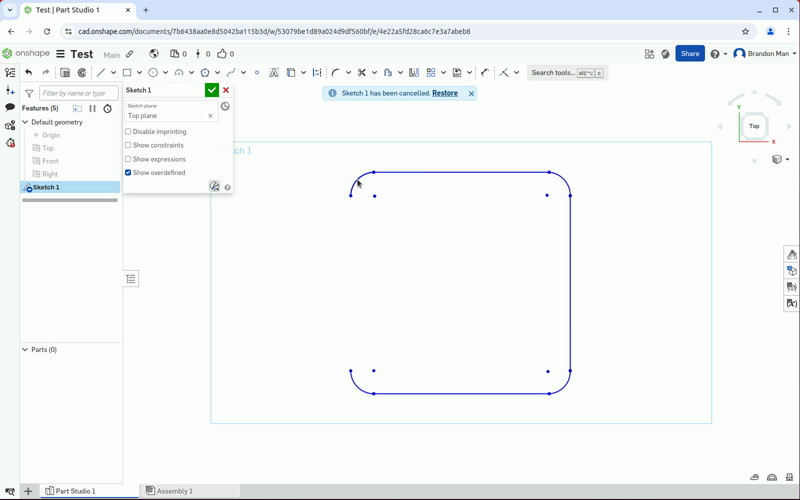
key(l)
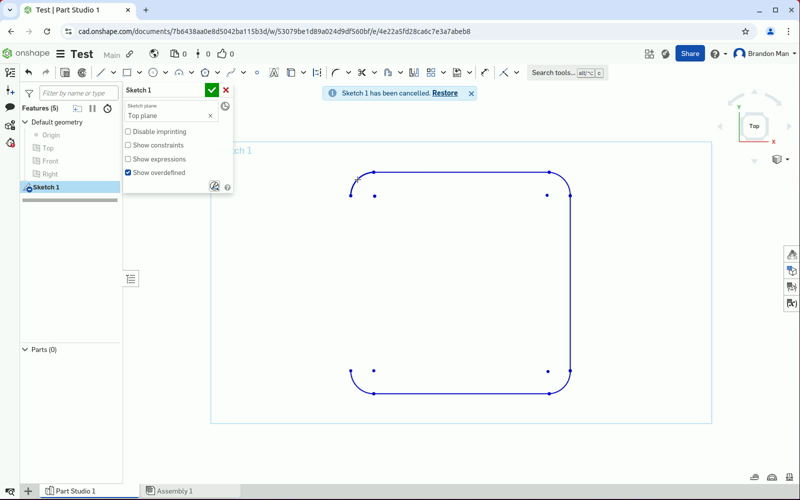
mouse_move(350, 195)
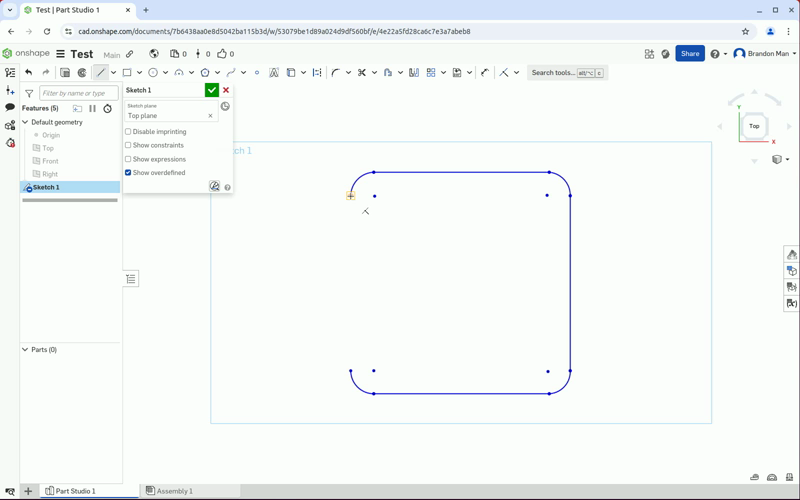
click(350, 195)
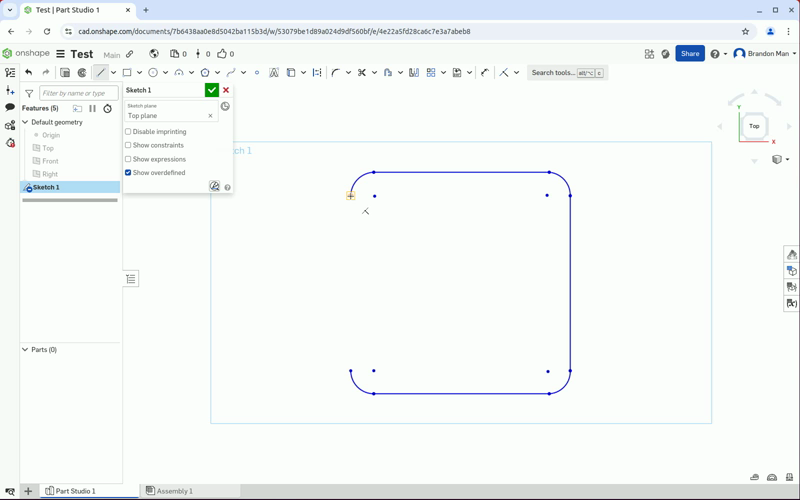
key_down(shift)
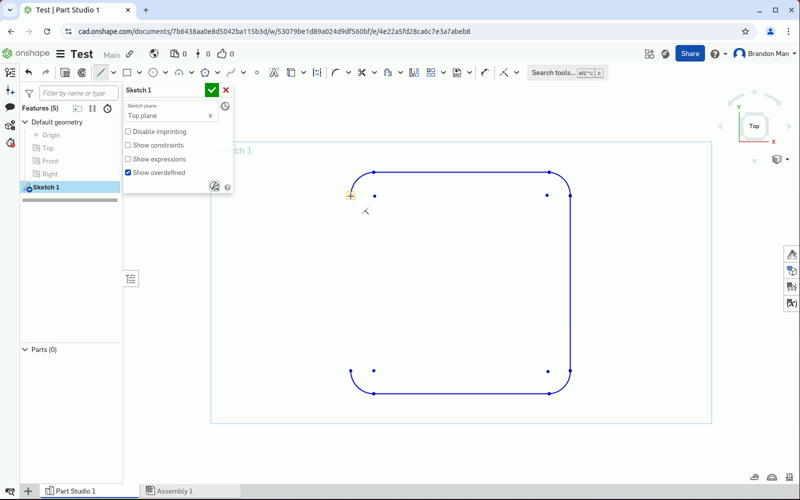
mouse_move(350, 370)
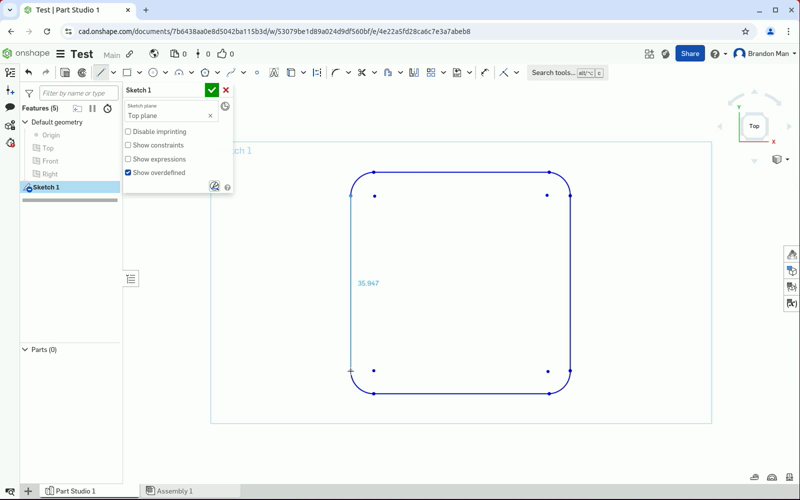
key_up(shift)
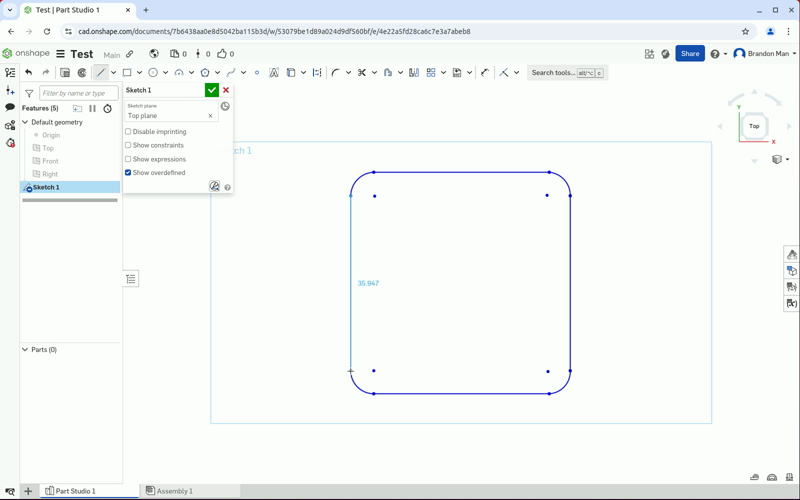
click(350, 370)
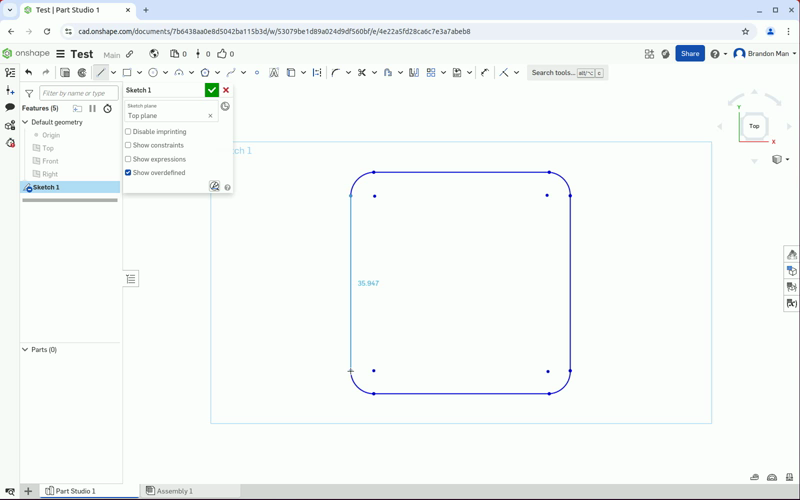
key(esc)
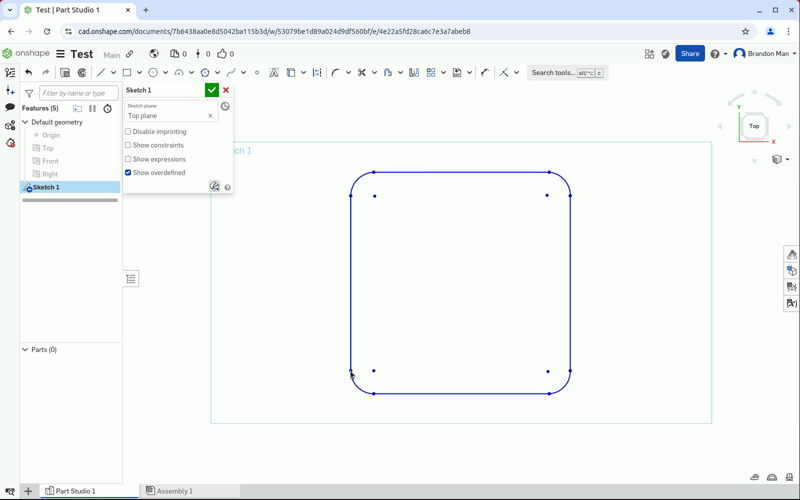
mouse_move(500, 282)
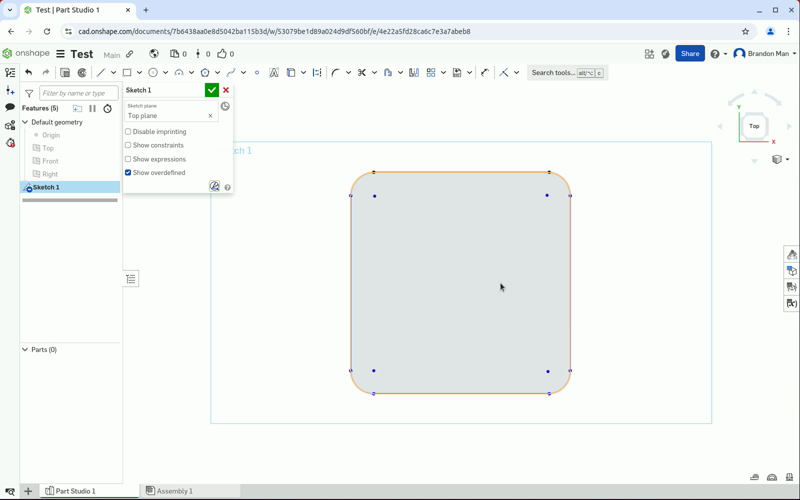
click(500, 282)
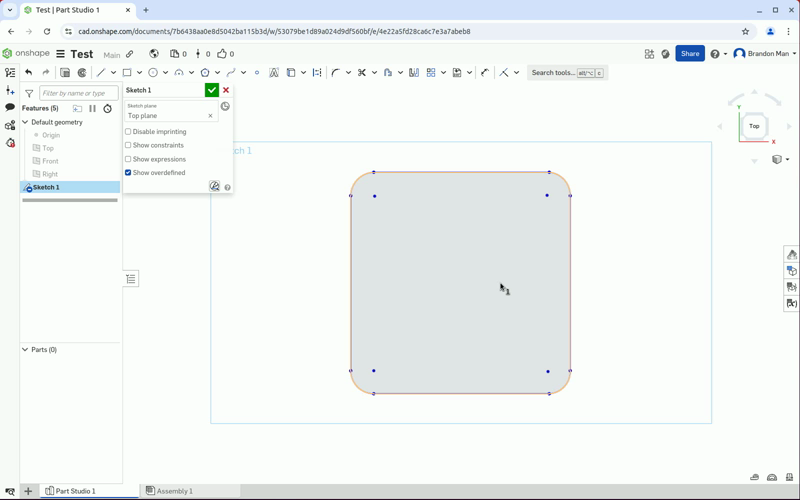
mouse_move(73, 352)
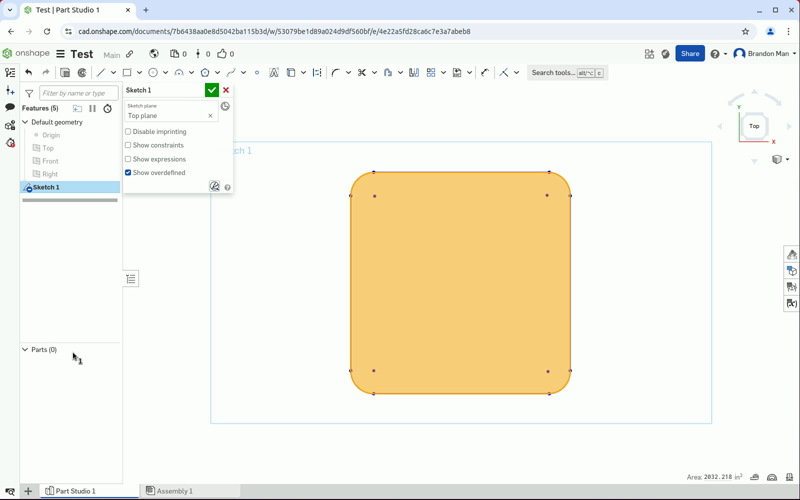
key(shift+y)
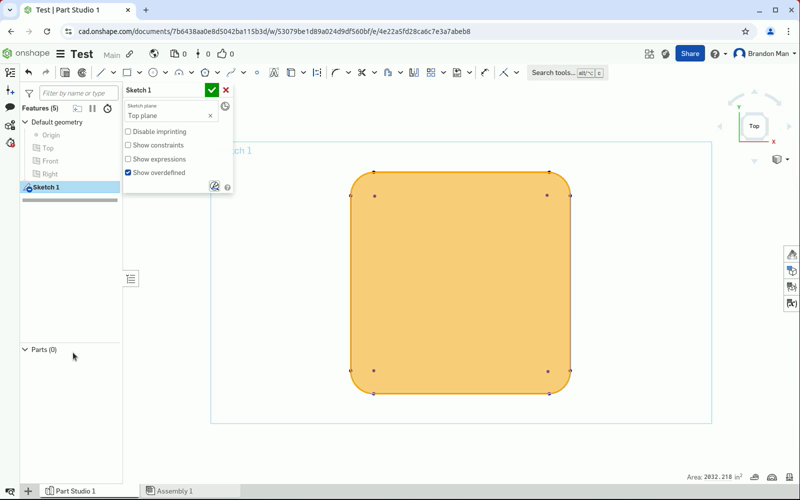
key(shift+e)
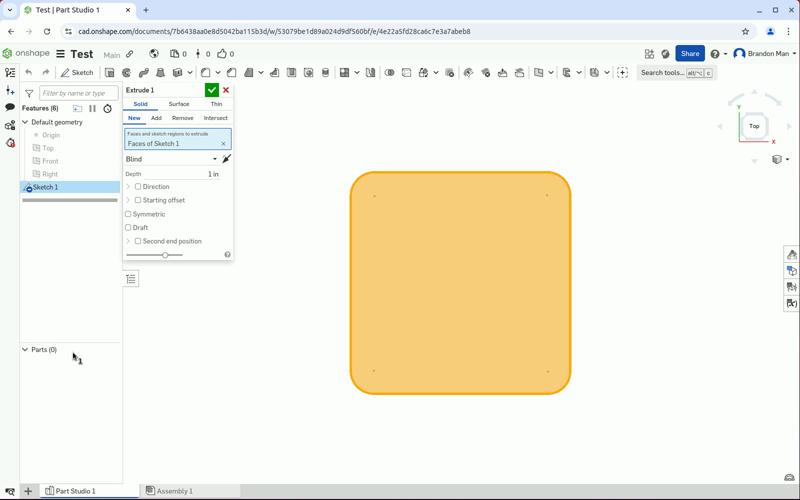
mouse_move(143, 106)
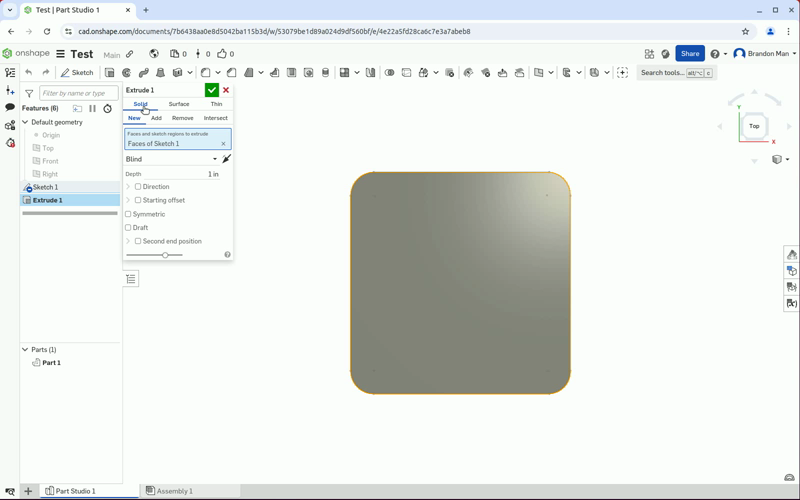
click(143, 106)
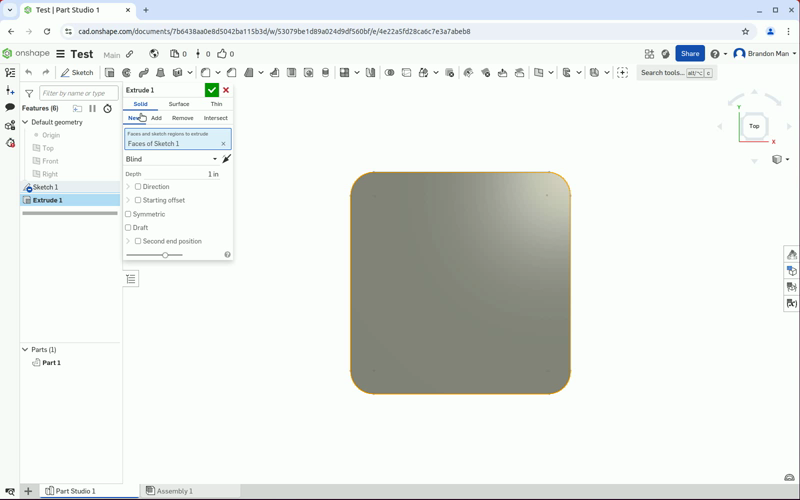
mouse_move(137, 120)
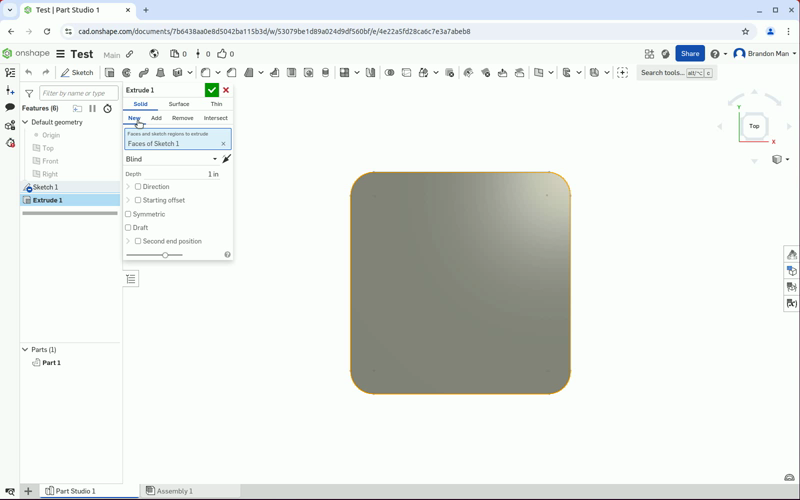
click(137, 120)
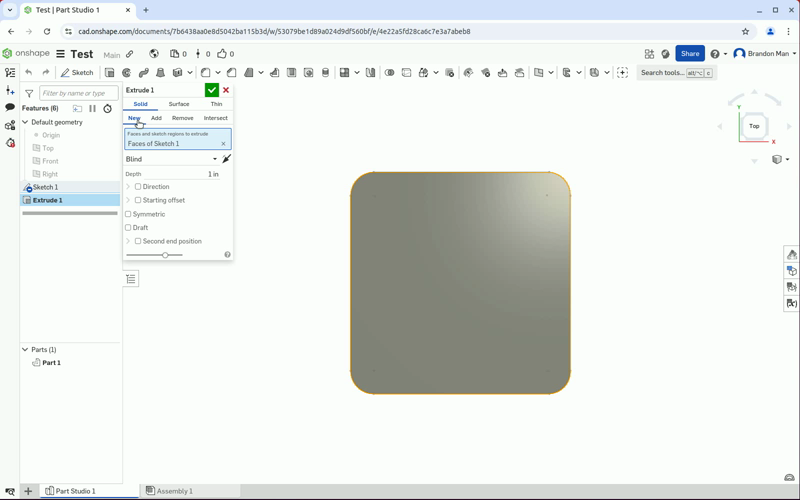
key(tab, 4)
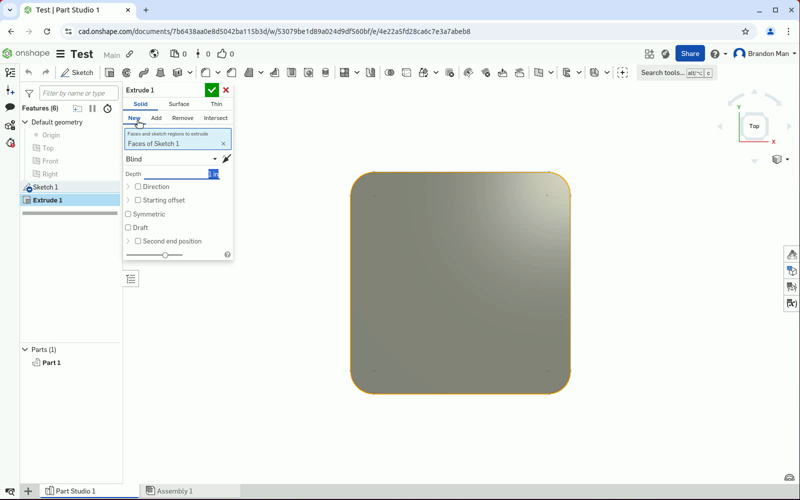
text(1.926)
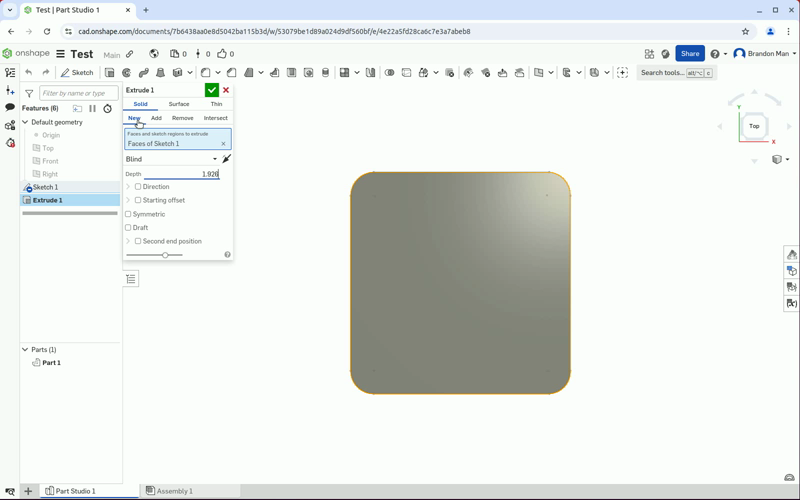
key(enter)
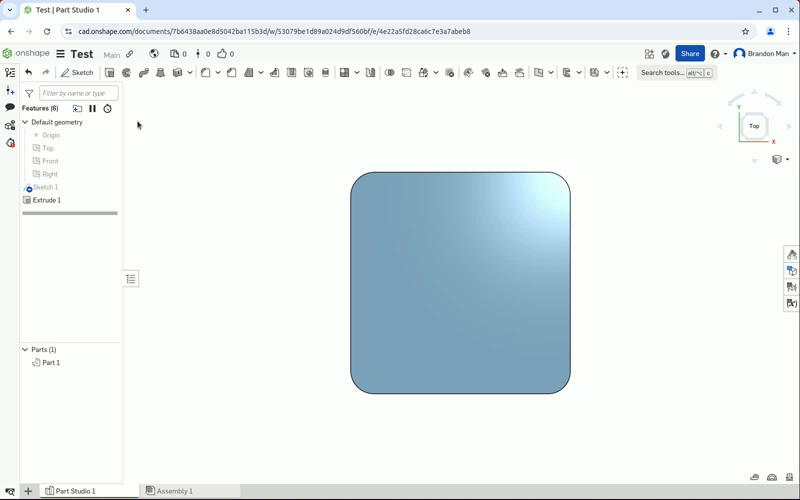
key(shift+h)
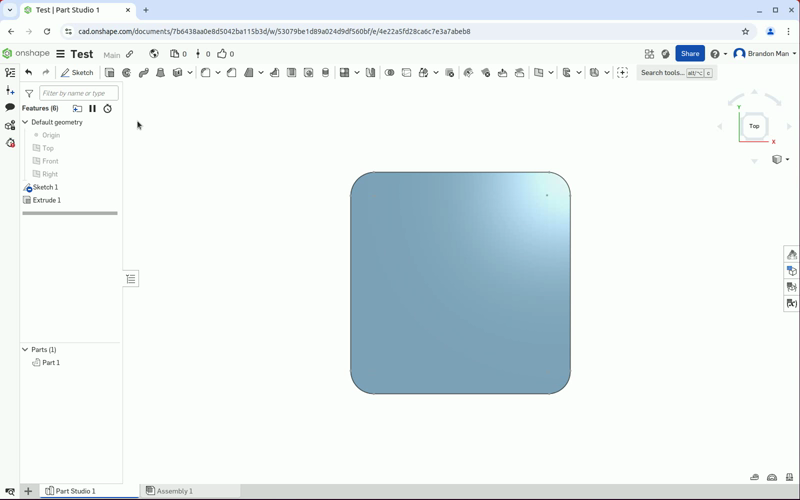
key(shift+h)
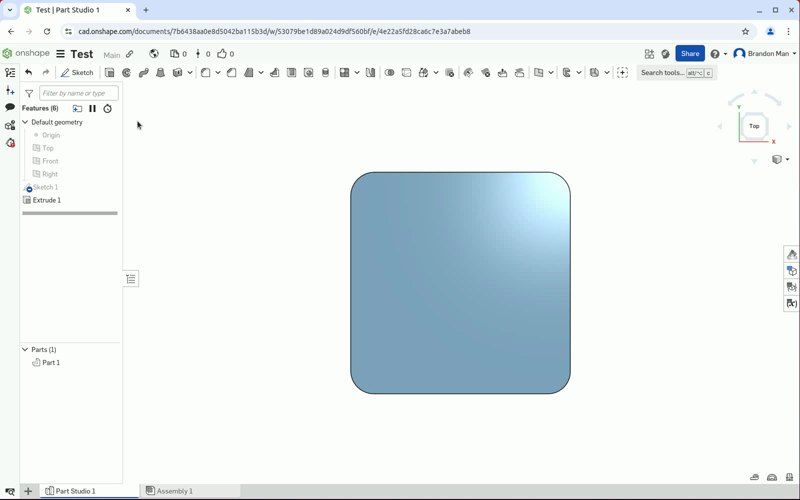
mouse_move(73, 189)
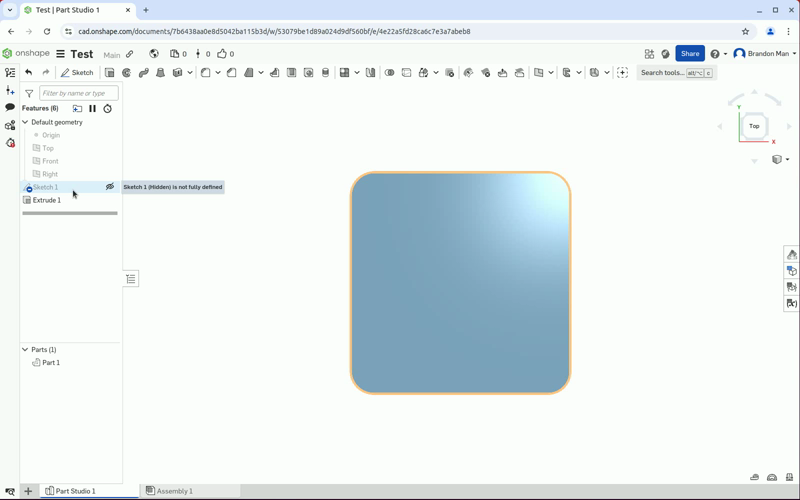
click(73, 189)
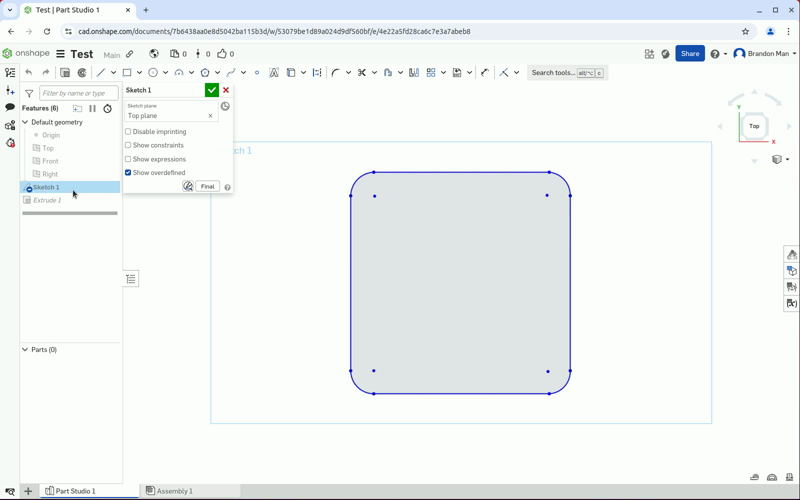
mouse_move(229, 92)
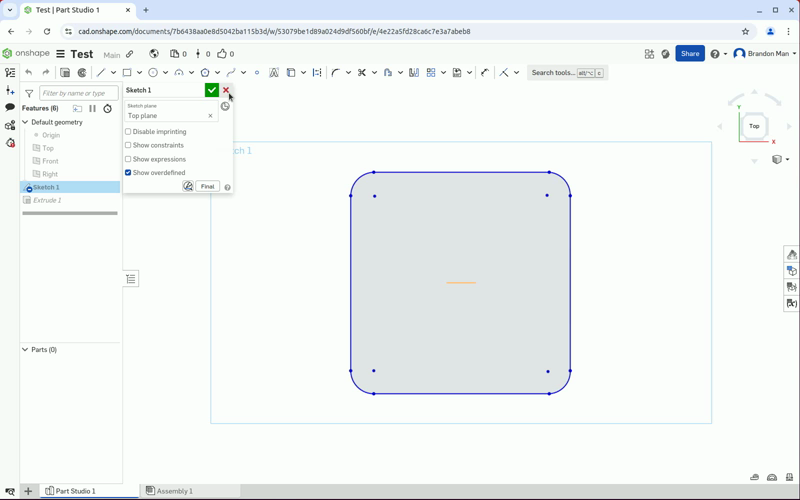
click(229, 92)
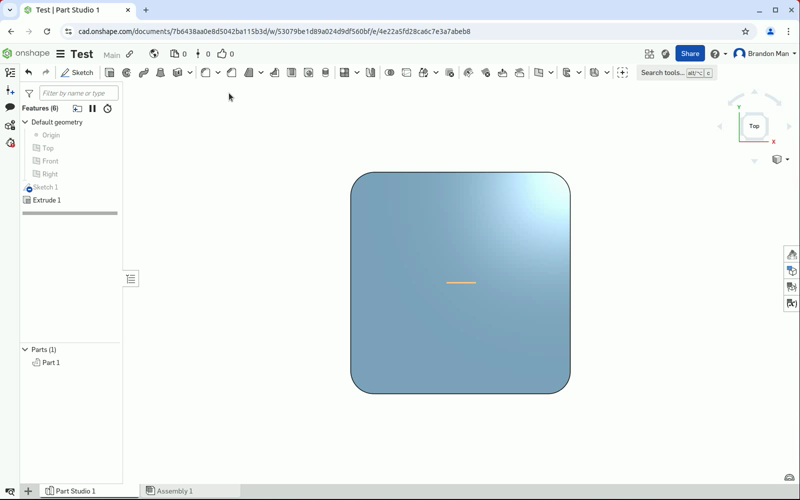
mouse_move(541, 75)
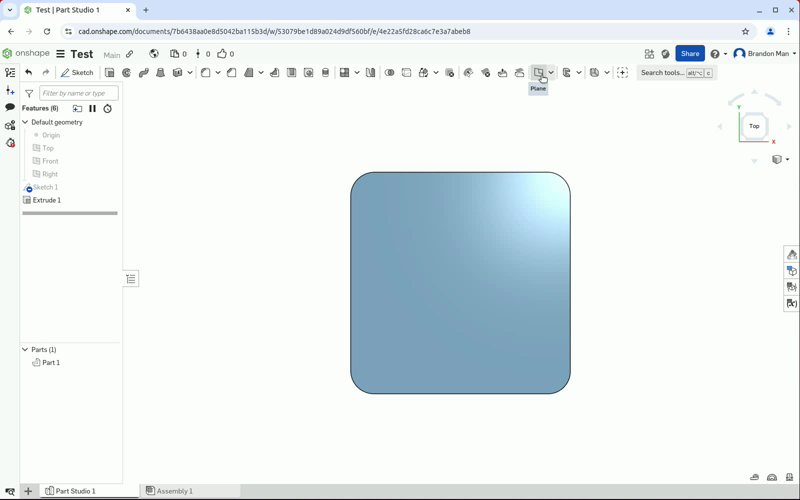
click(541, 75)
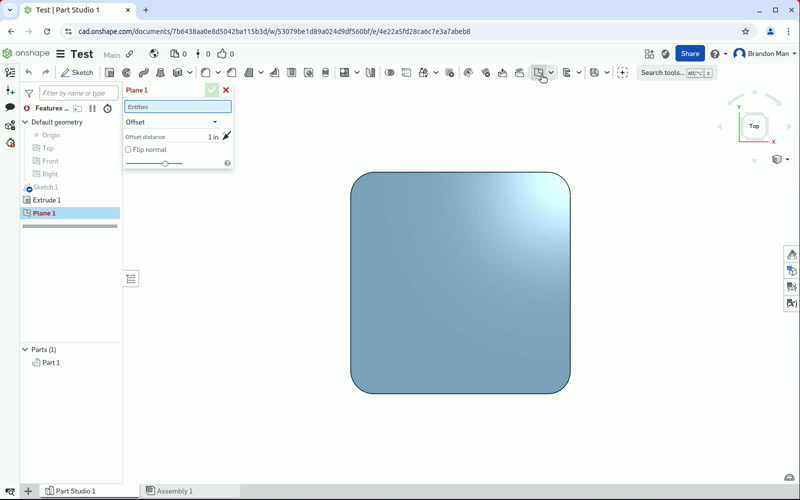
mouse_move(73, 150)
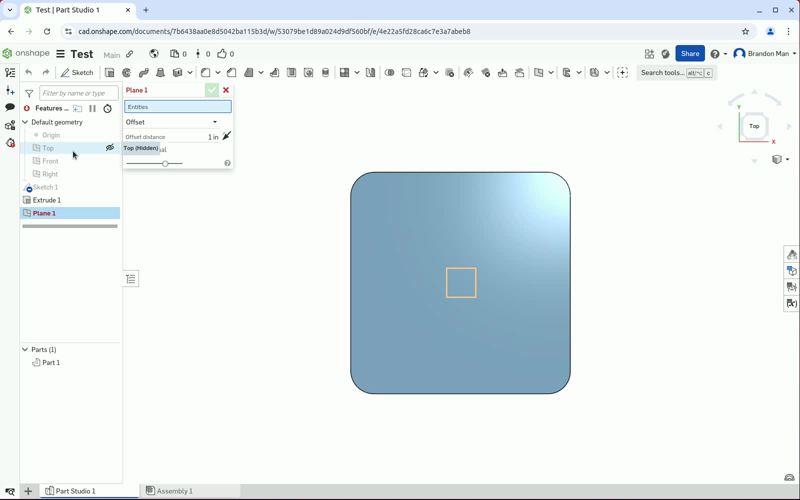
click(73, 150)
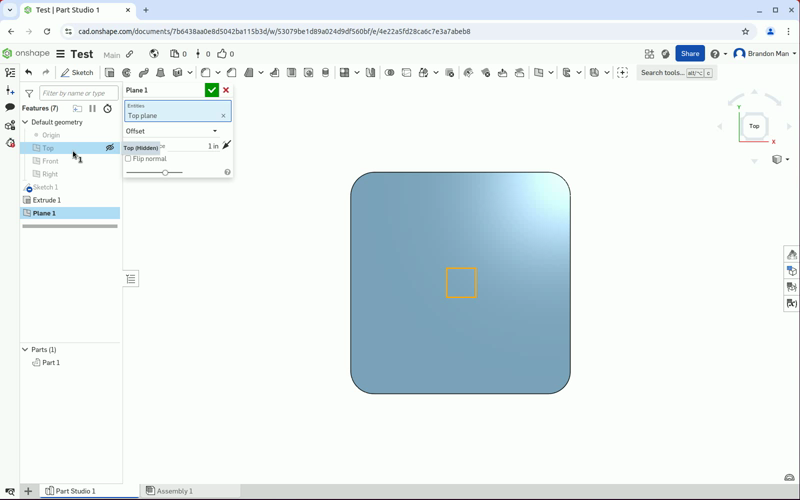
key(tab, 2)
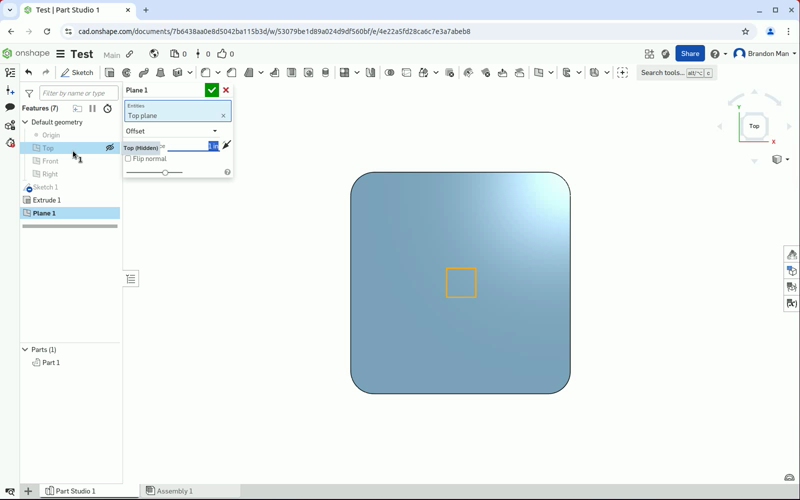
text(1.91)
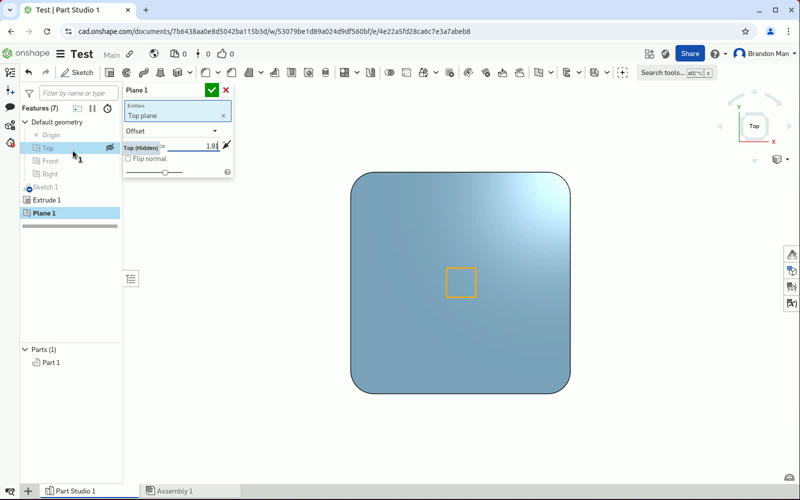
key(enter, 2)
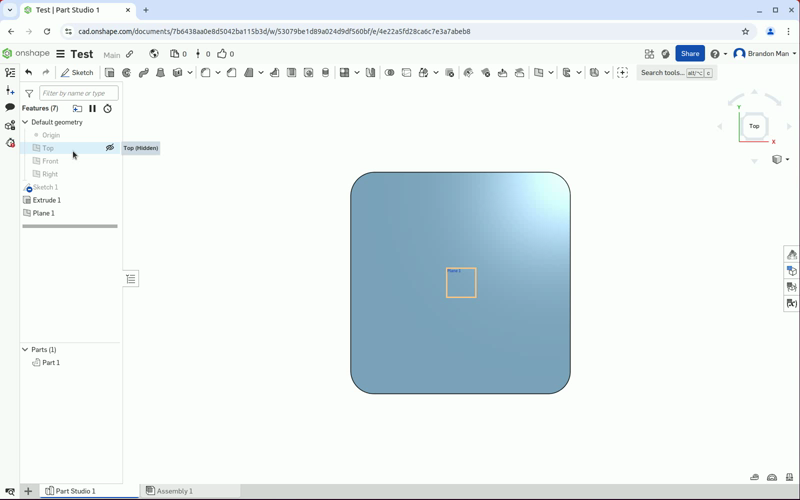
key(shift+s)
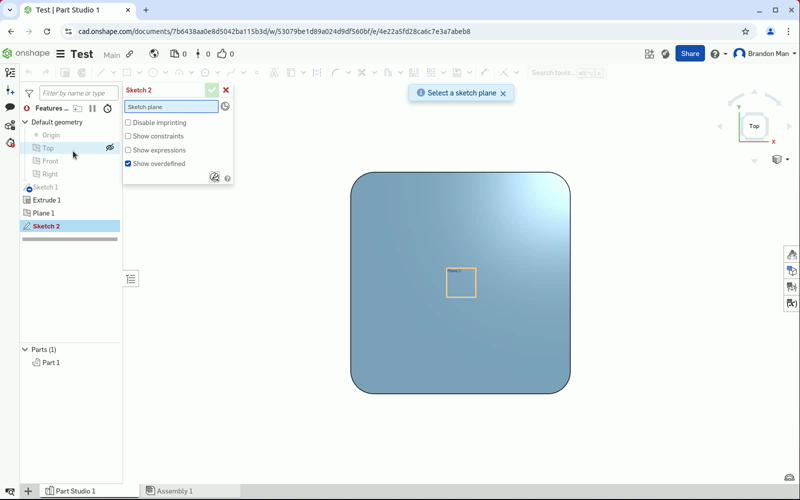
mouse_move(73, 215)
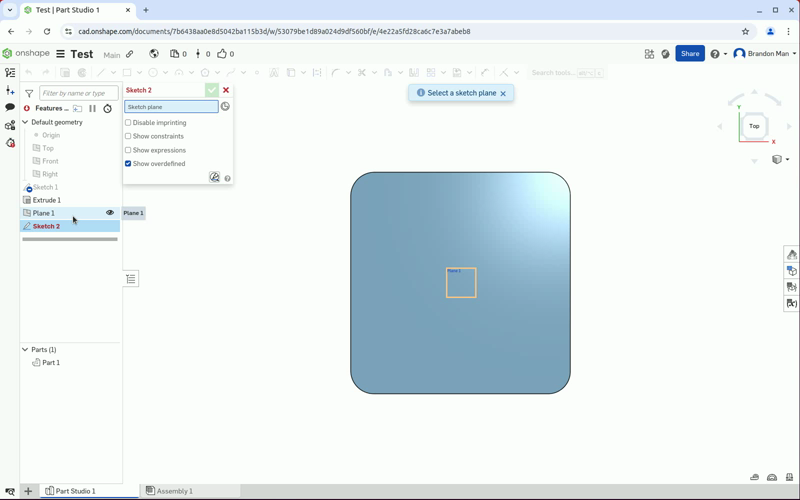
click(73, 215)
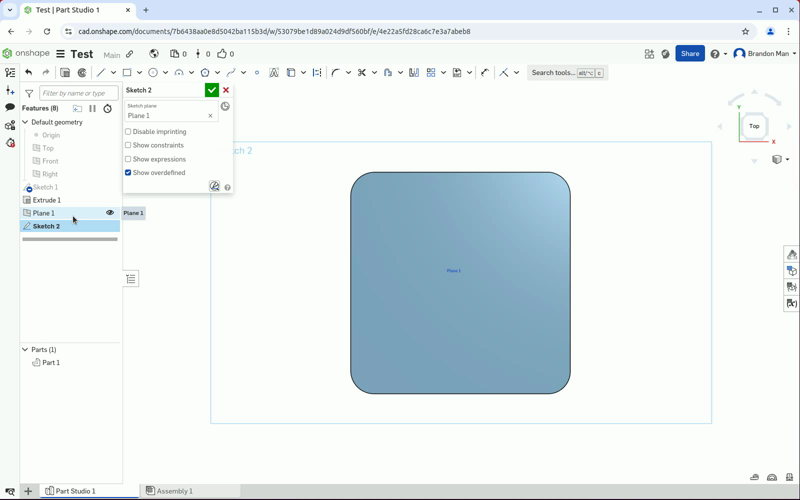
mouse_move(73, 352)
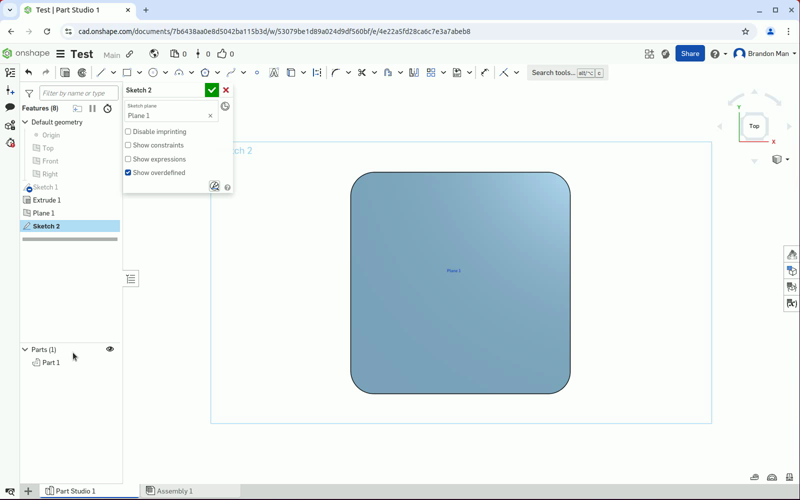
key(y)
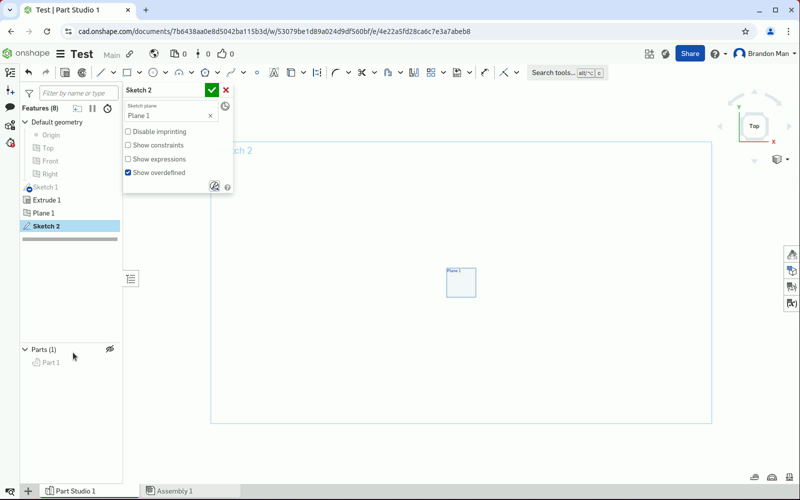
key(a)
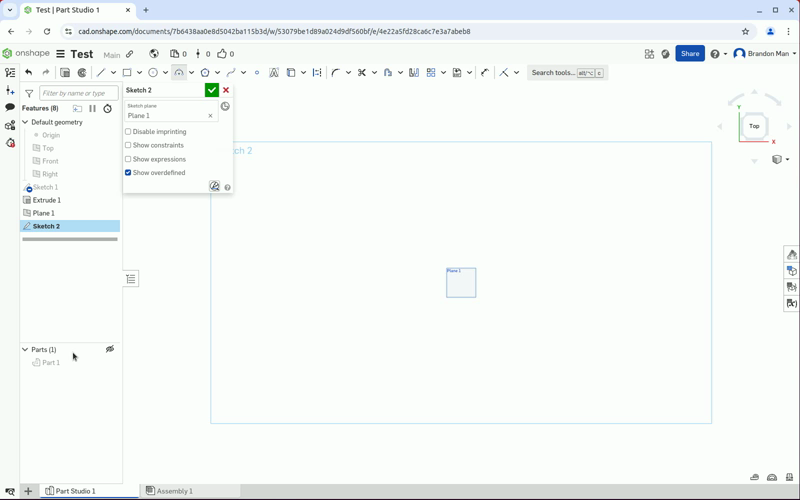
key_down(shift)
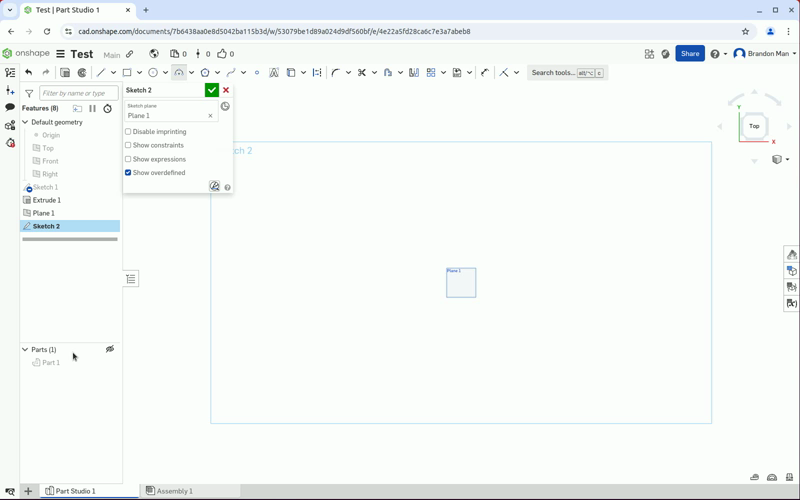
mouse_move(386, 334)
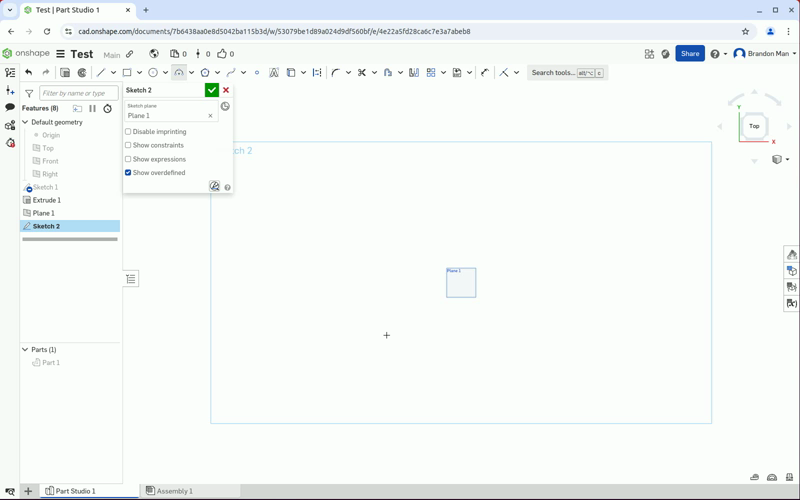
click(386, 334)
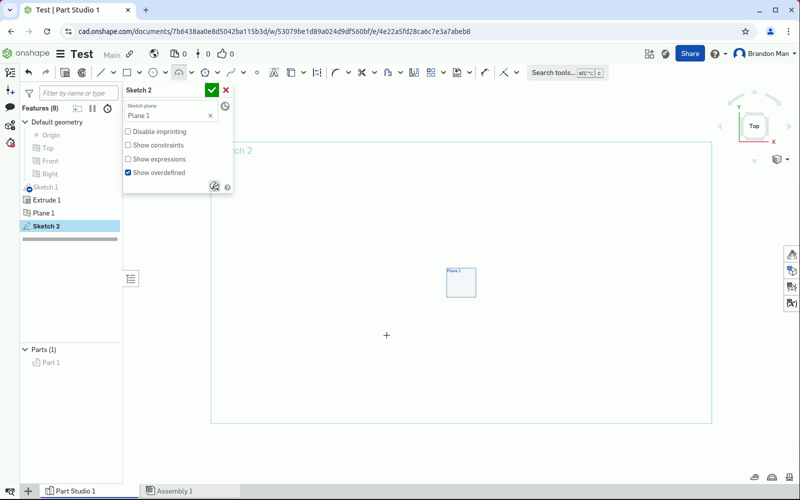
key_up(shift)
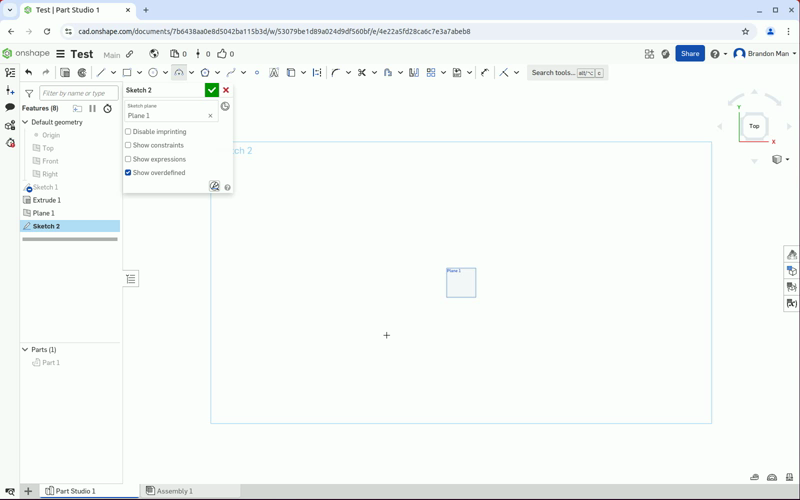
key_down(shift)
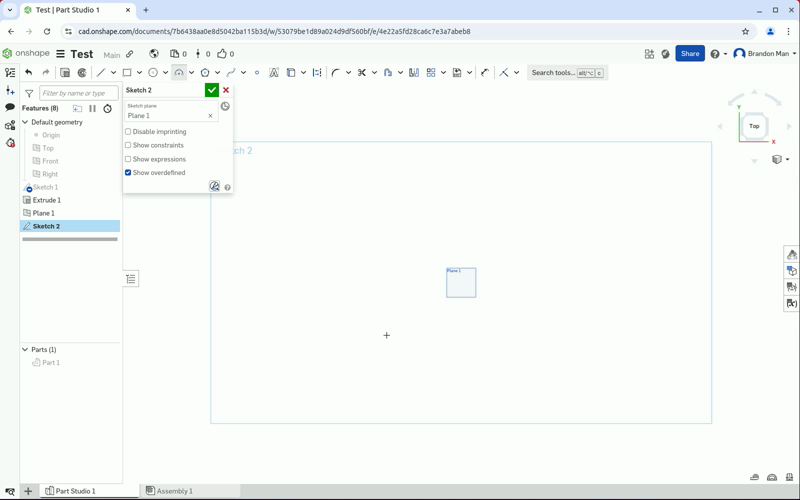
mouse_move(408, 356)
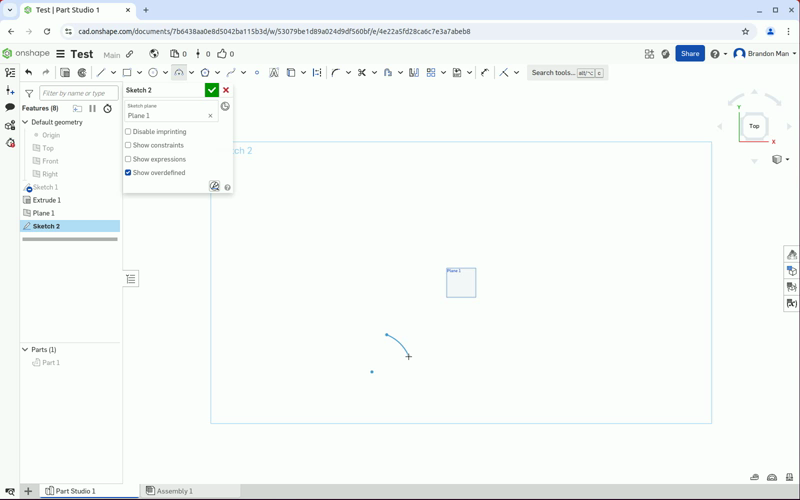
click(408, 356)
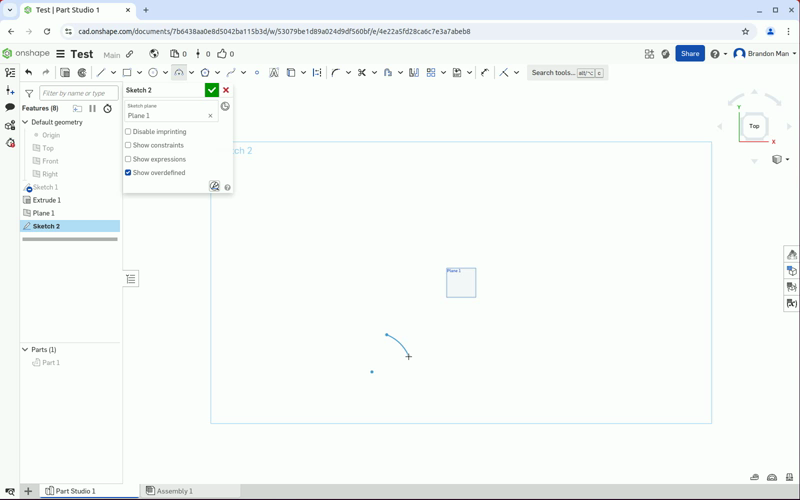
mouse_move(393, 349)
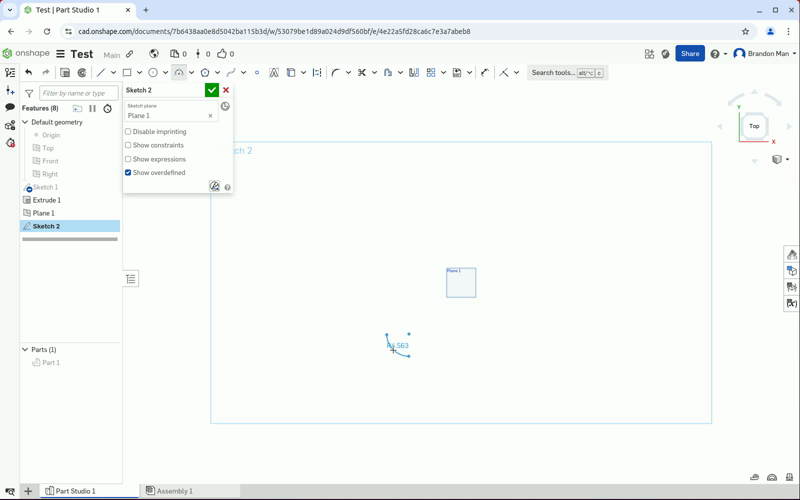
click(393, 349)
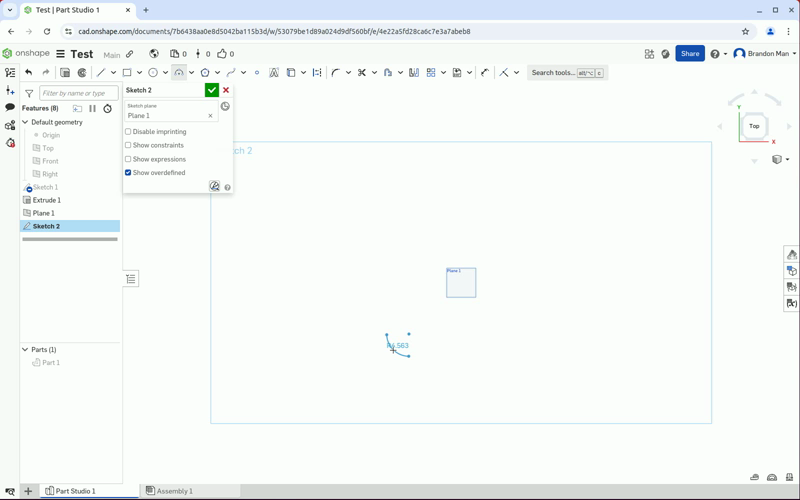
key_up(shift)
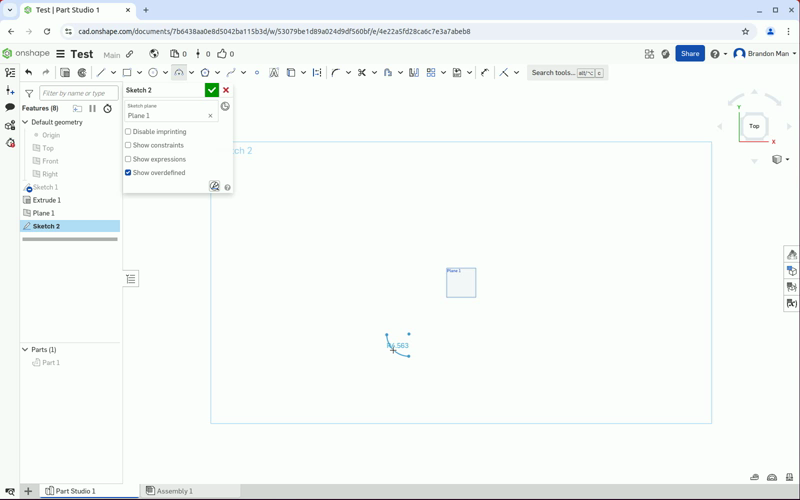
key(esc)
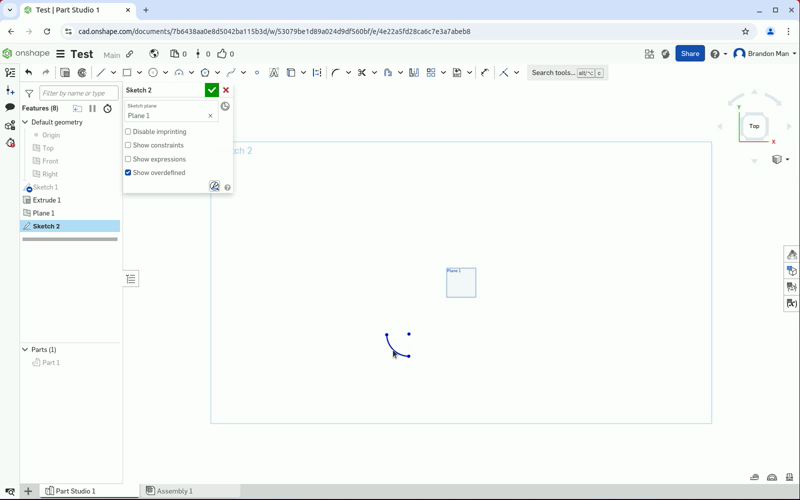
key(l)
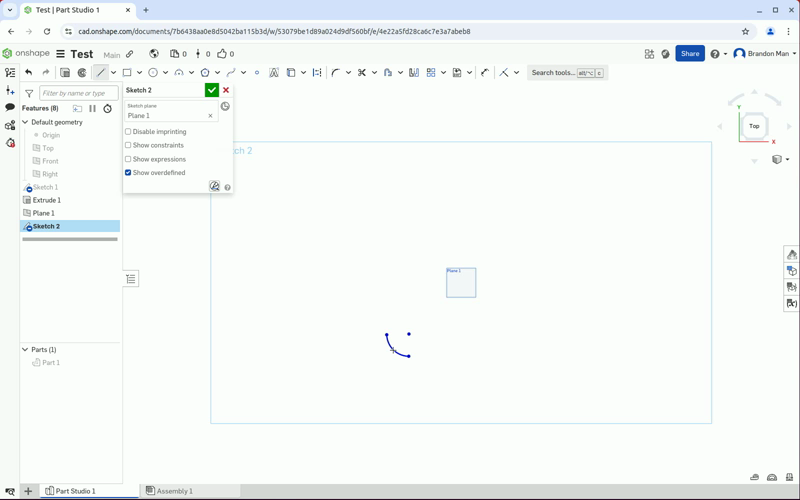
mouse_move(408, 356)
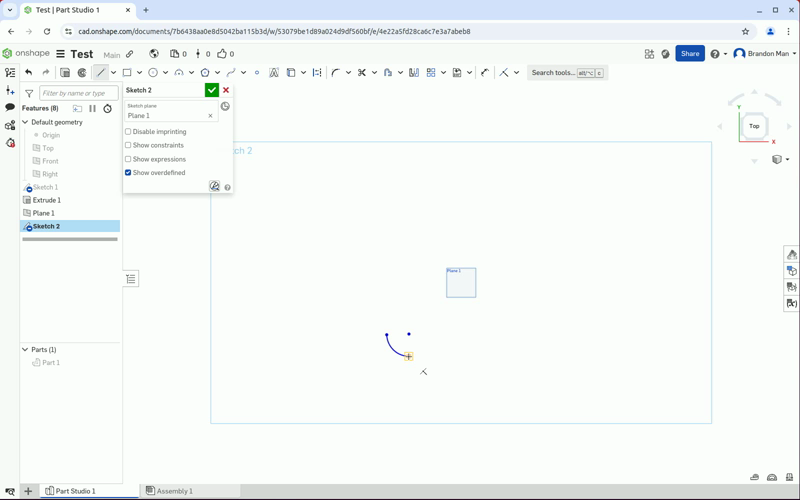
click(408, 356)
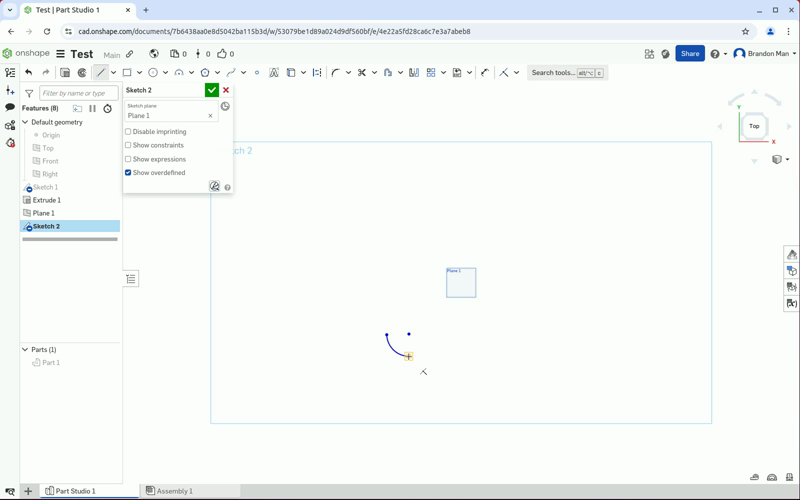
key_down(shift)
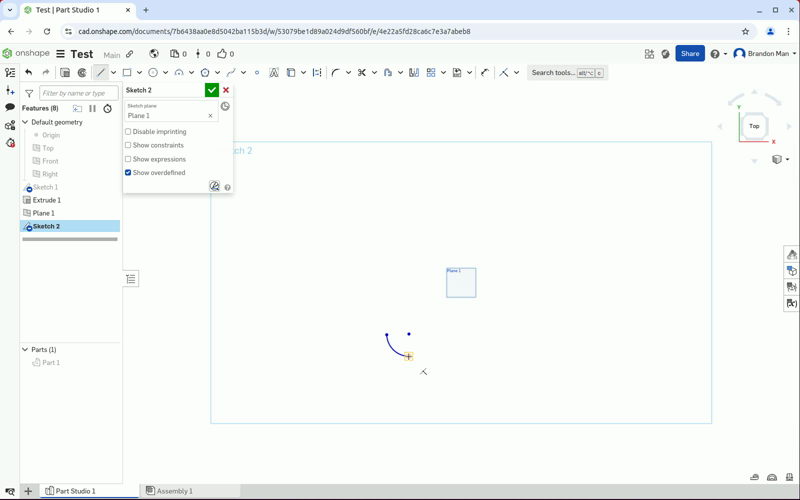
mouse_move(512, 356)
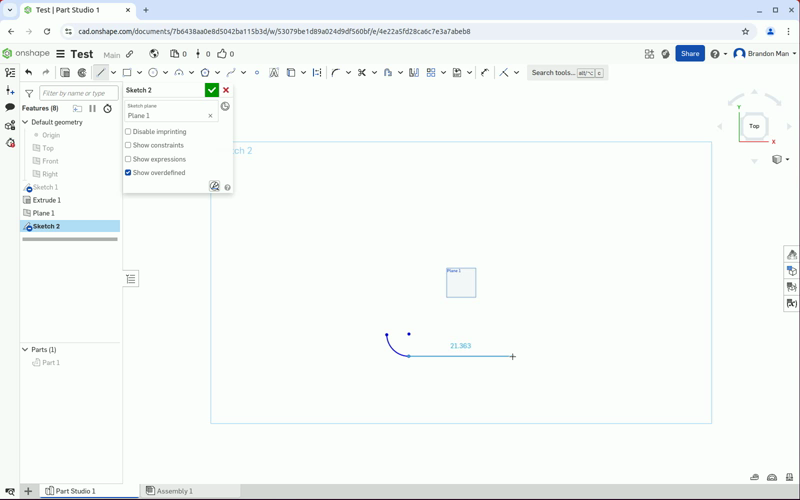
click(512, 356)
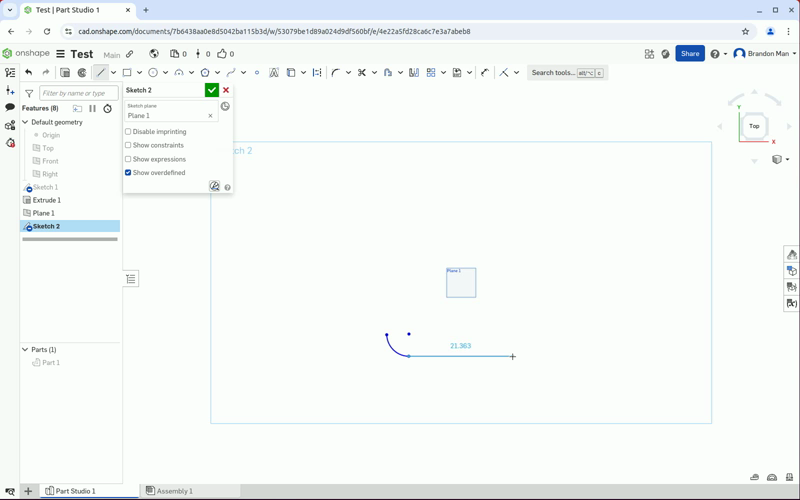
key_up(shift)
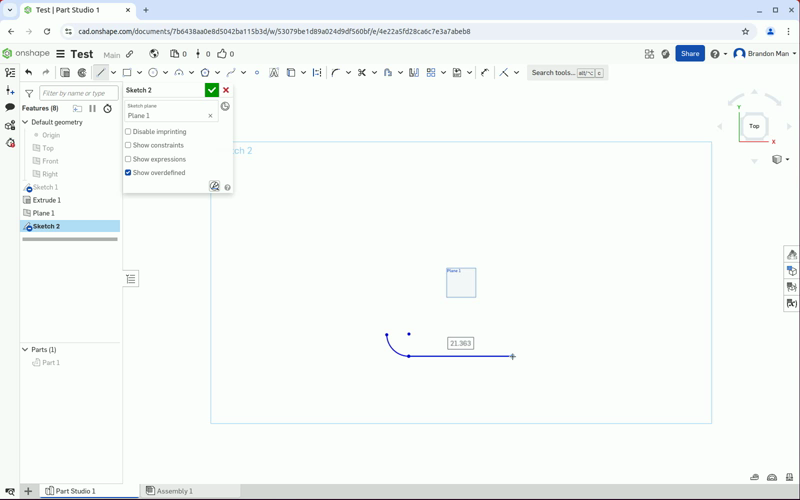
key(esc)
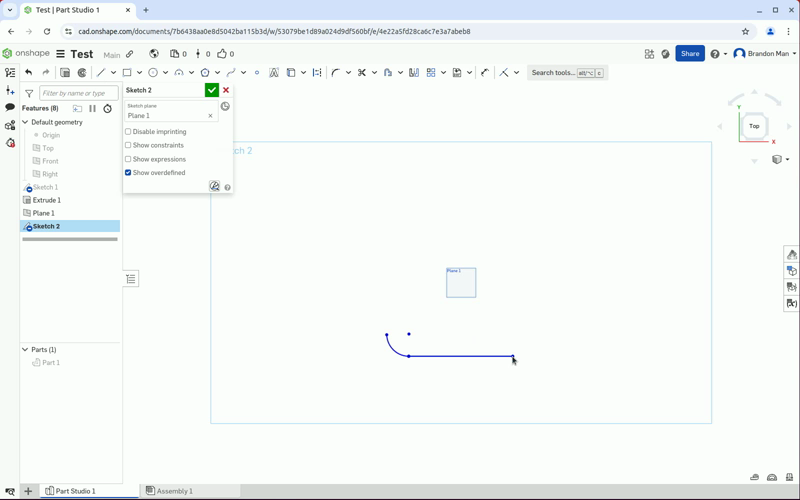
key(a)
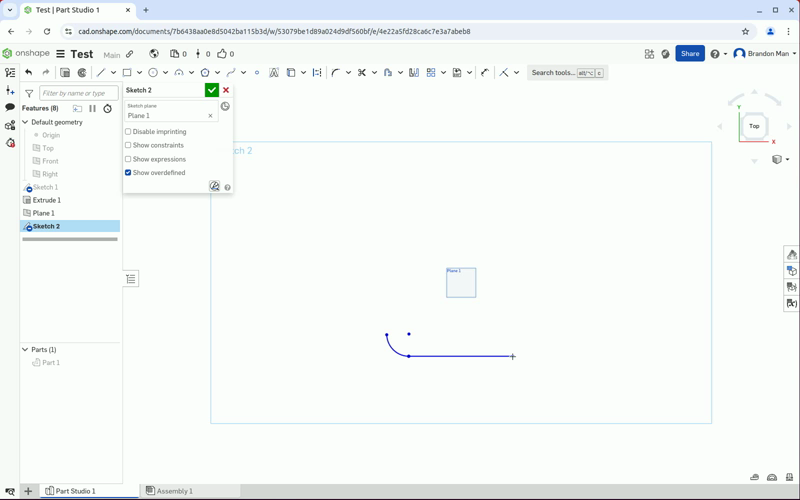
mouse_move(512, 356)
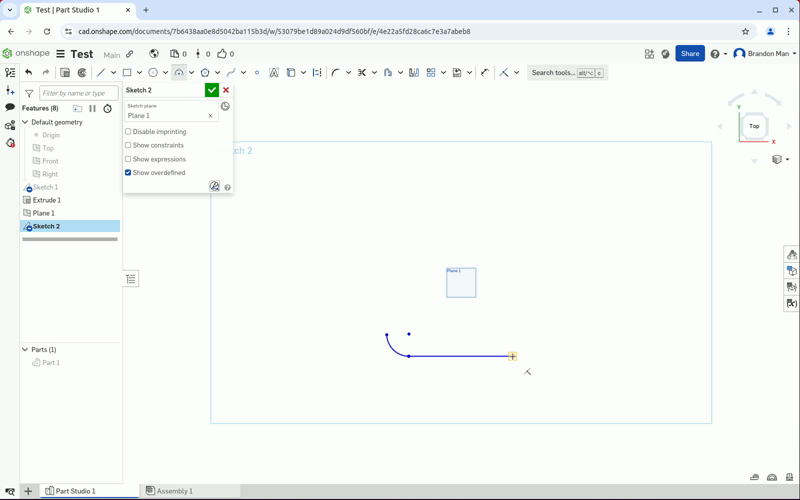
click(512, 356)
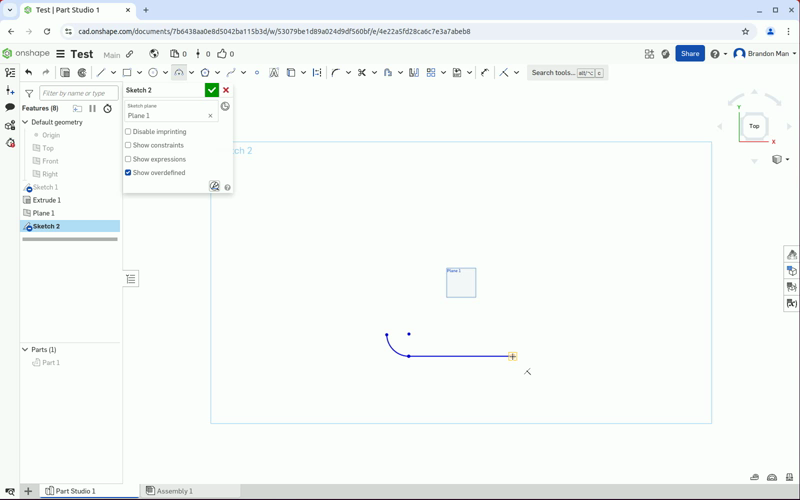
key_down(shift)
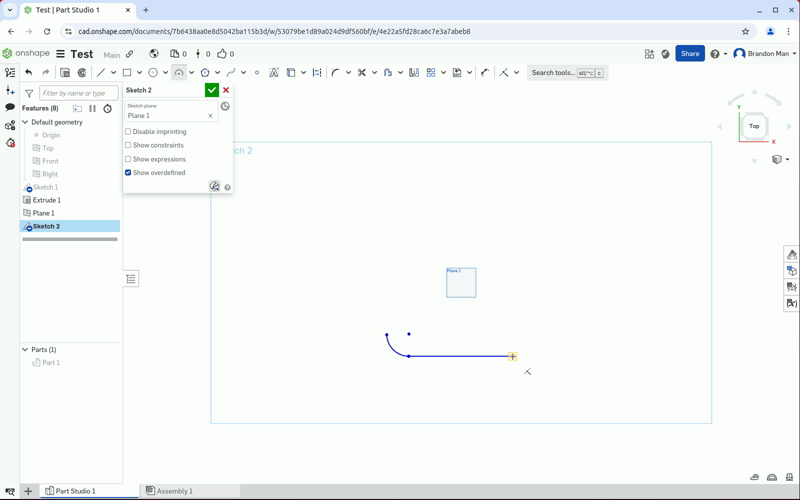
mouse_move(534, 334)
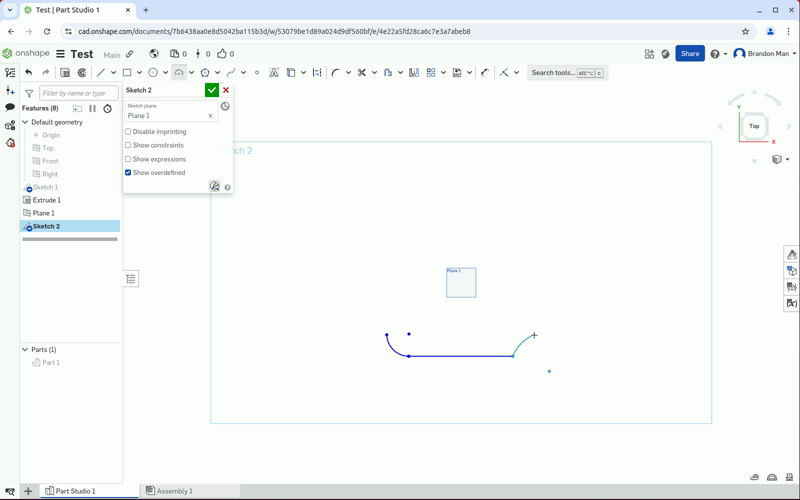
click(534, 334)
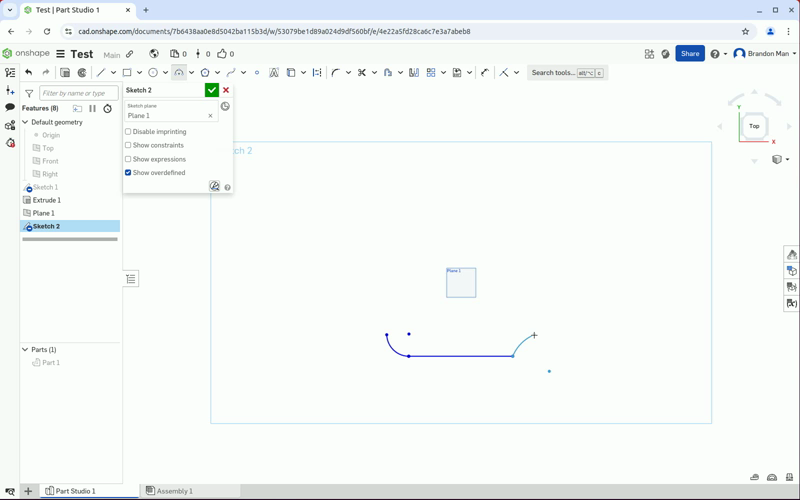
mouse_move(528, 349)
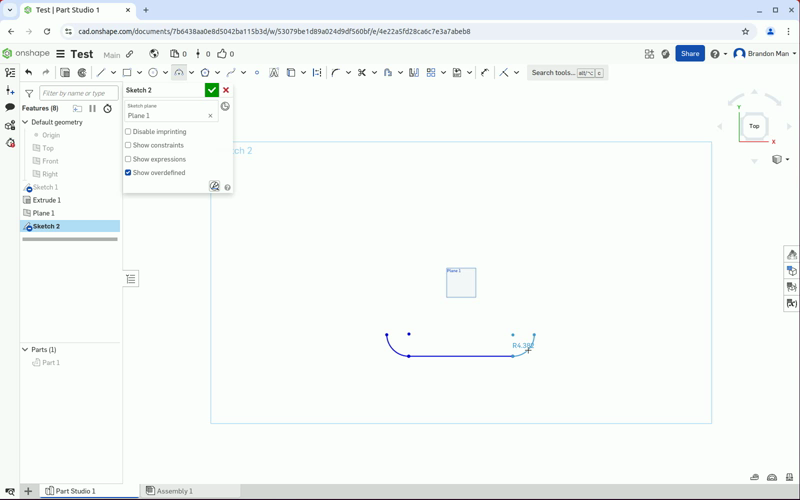
click(528, 349)
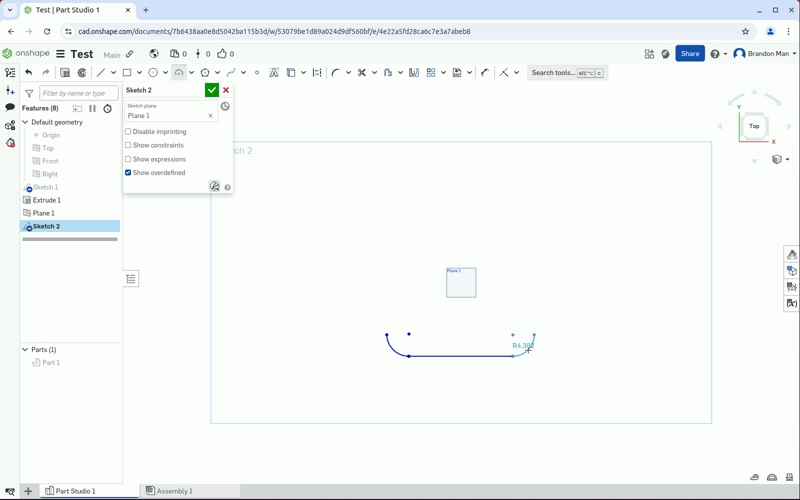
key_up(shift)
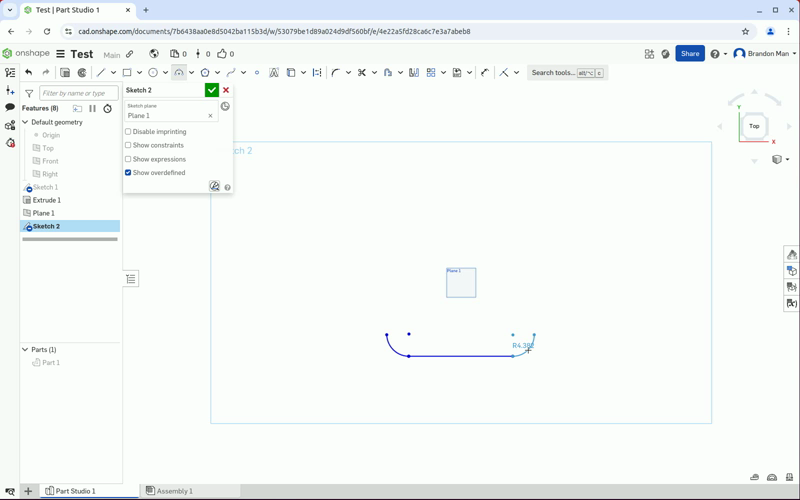
key(esc)
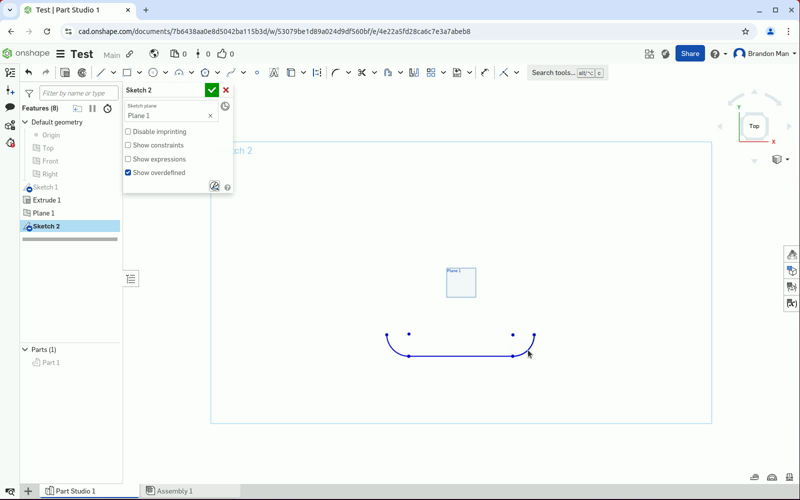
key(l)
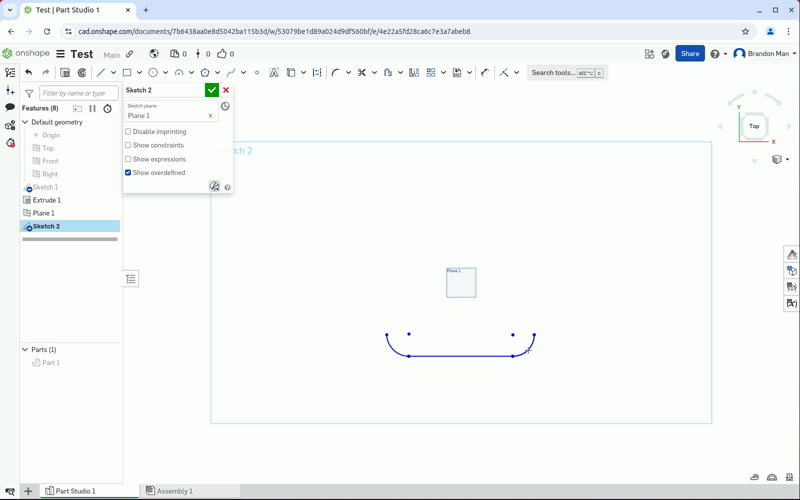
mouse_move(534, 334)
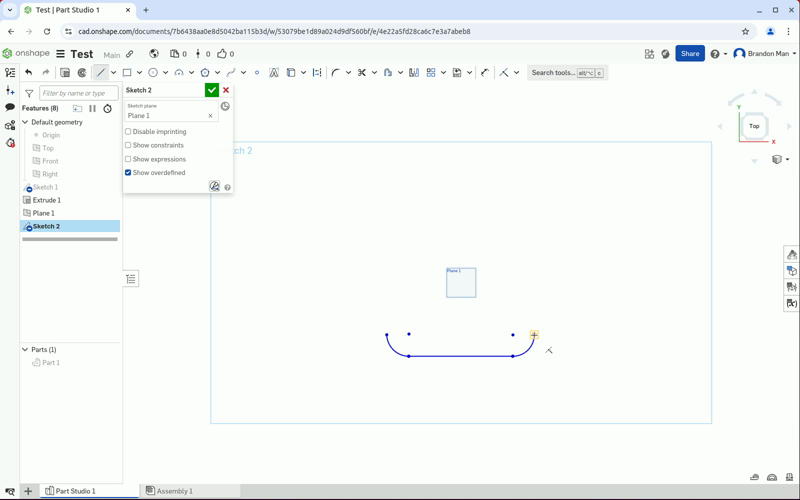
click(534, 334)
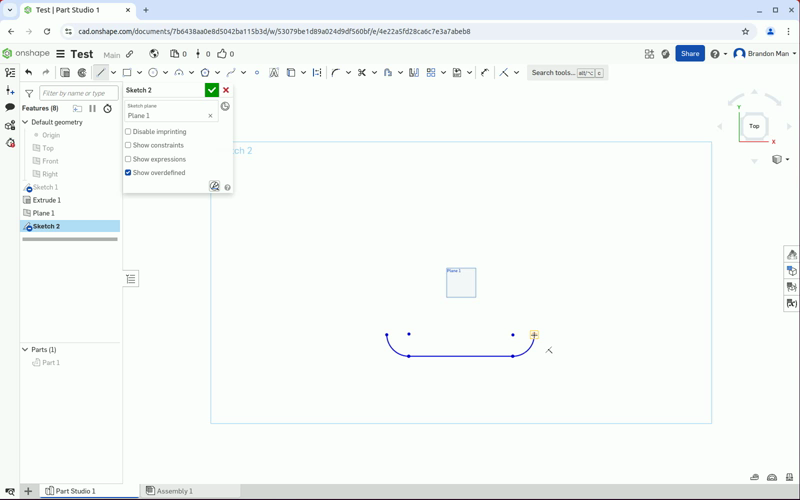
key_down(shift)
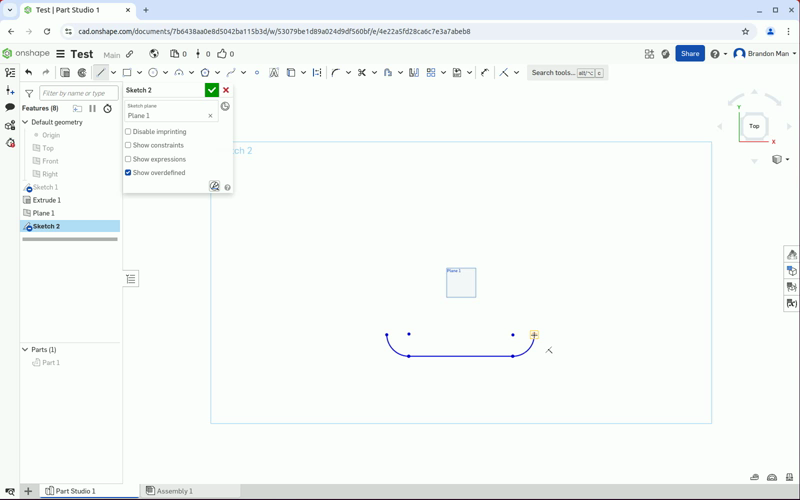
mouse_move(534, 232)
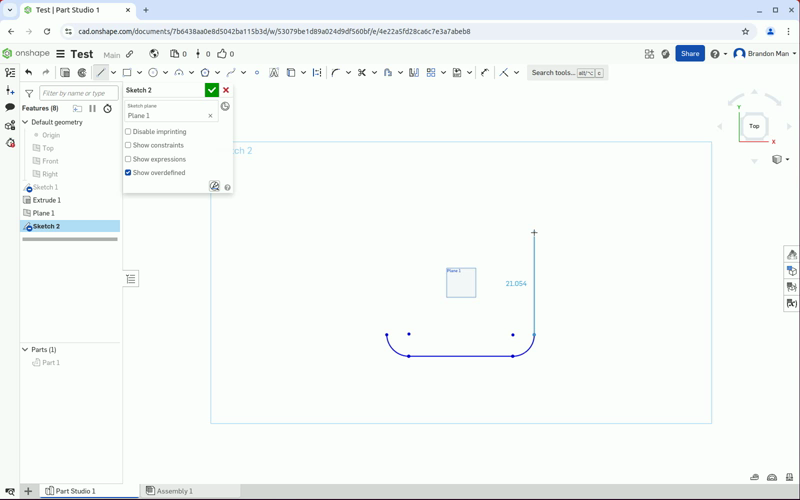
click(534, 232)
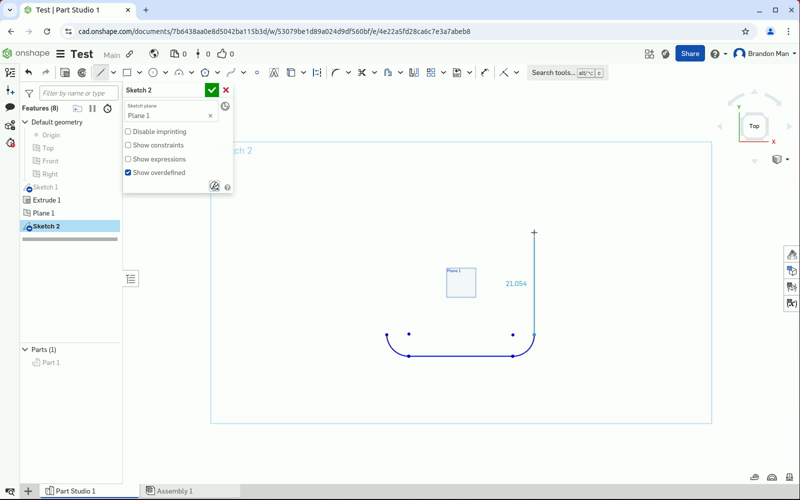
key_up(shift)
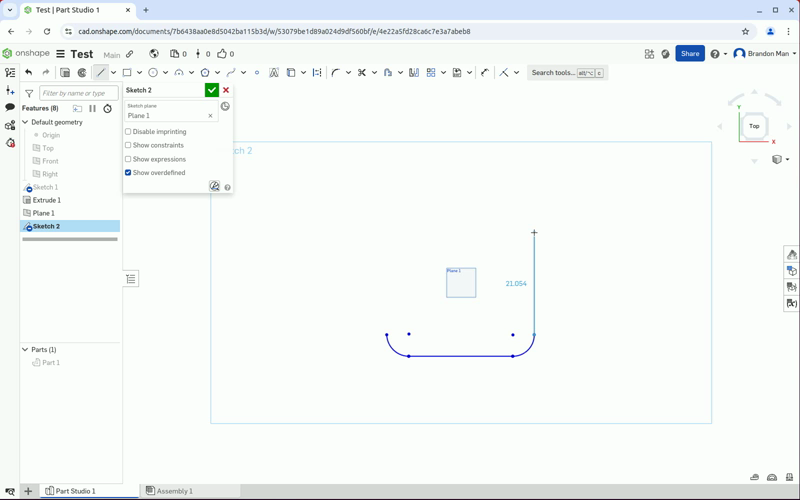
key(esc)
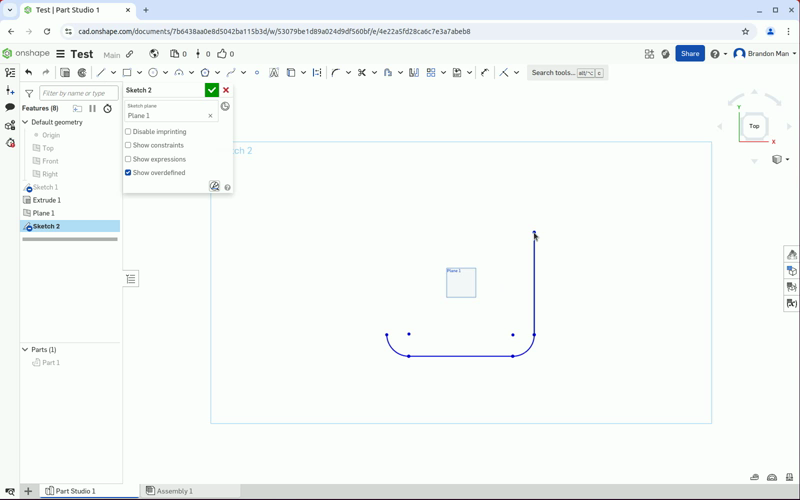
key(a)
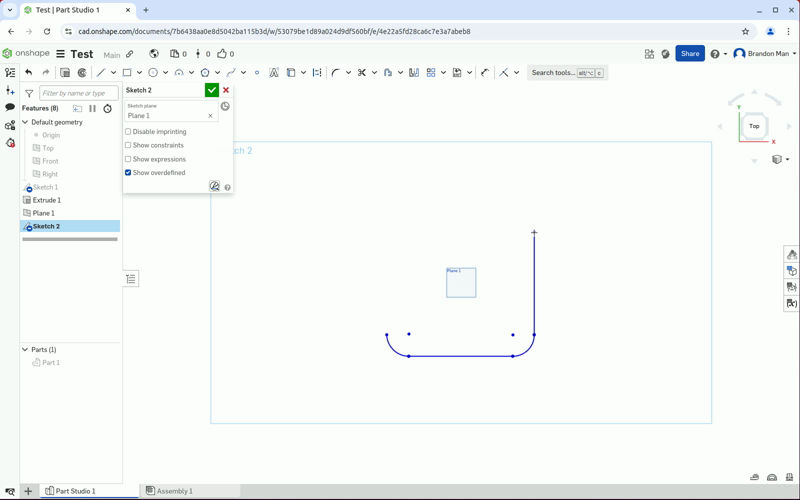
mouse_move(534, 232)
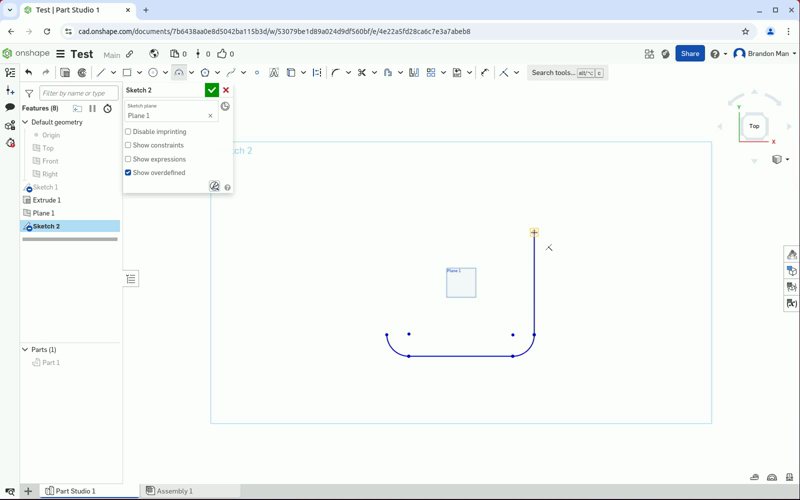
click(534, 232)
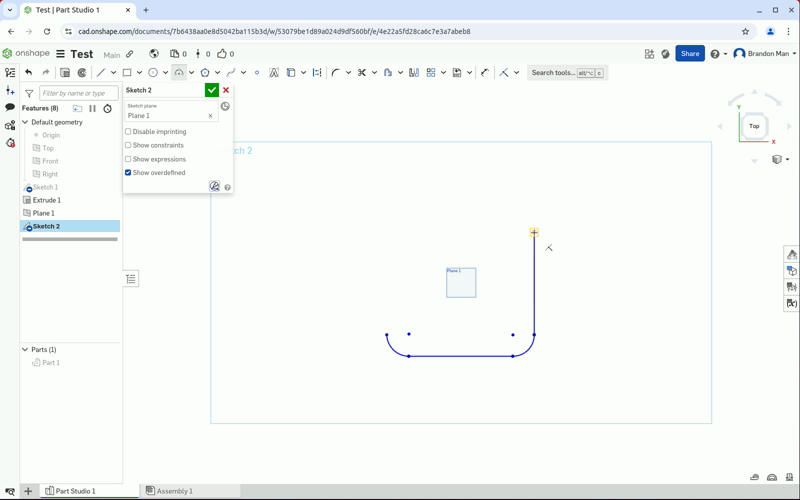
key_down(shift)
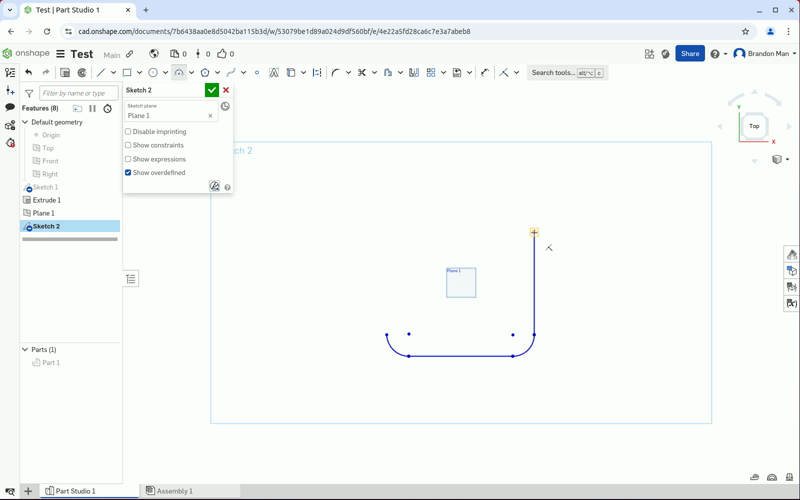
mouse_move(512, 208)
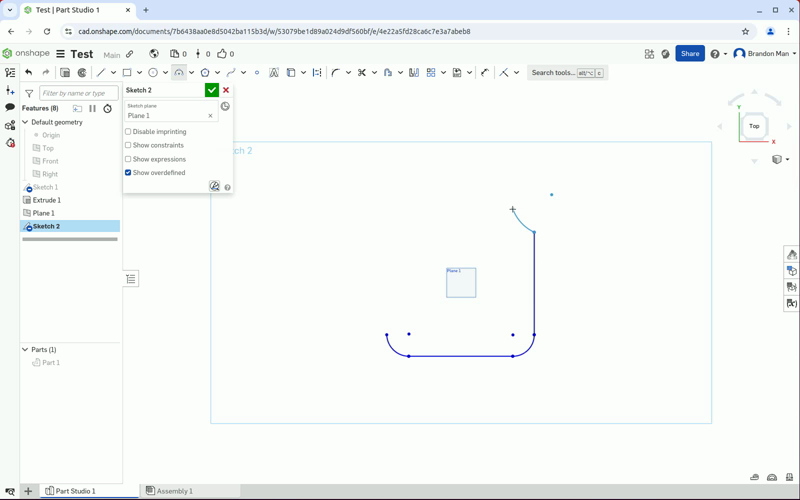
click(512, 208)
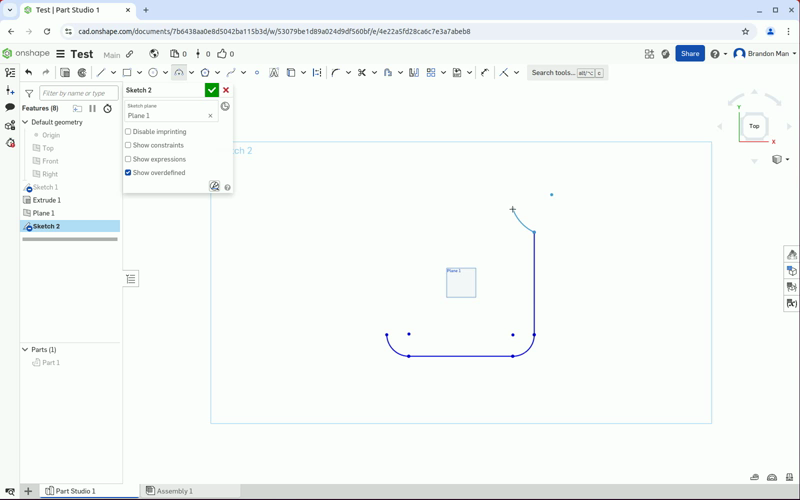
mouse_move(528, 216)
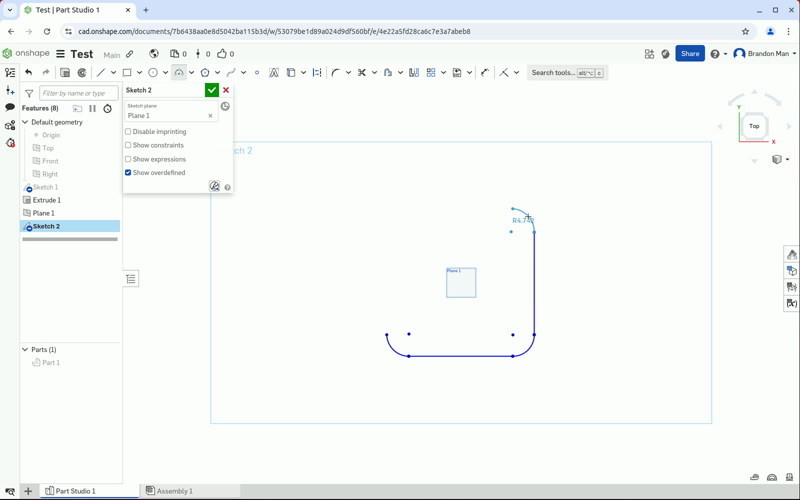
click(528, 216)
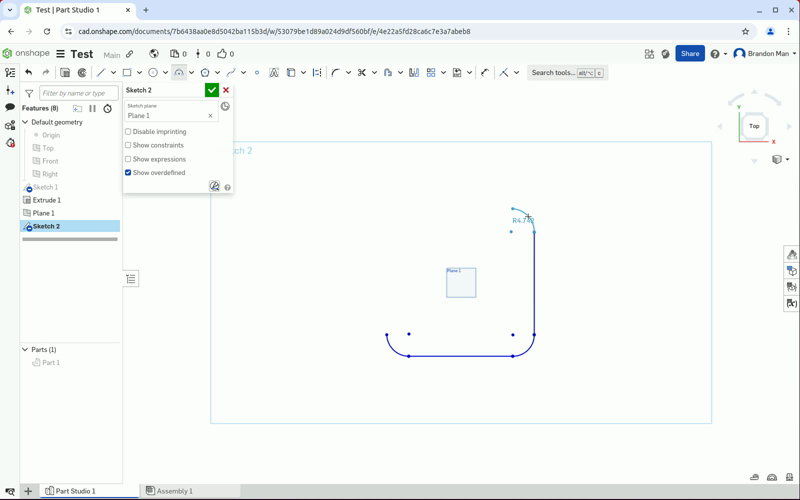
key_up(shift)
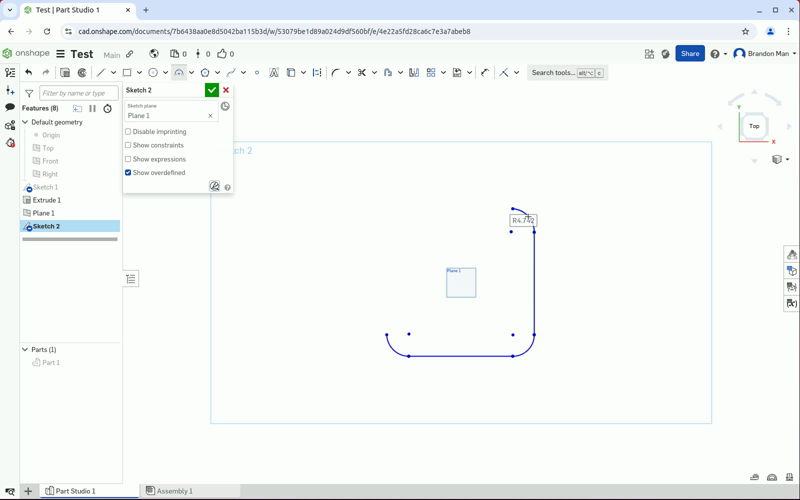
key(esc)
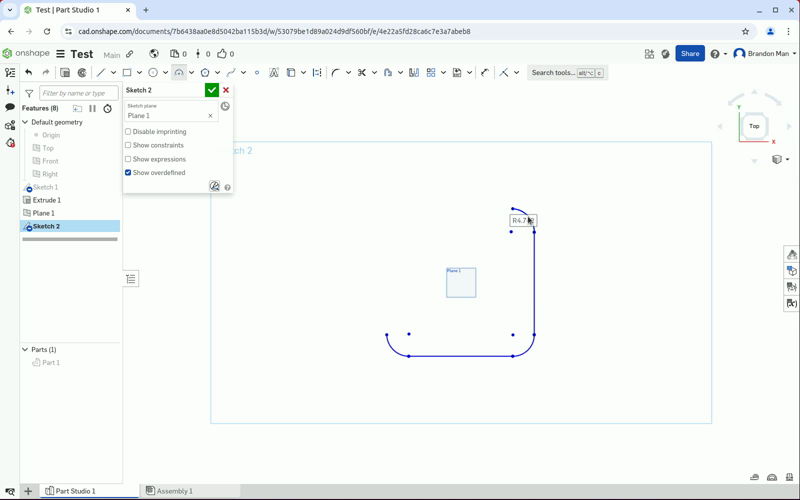
key(l)
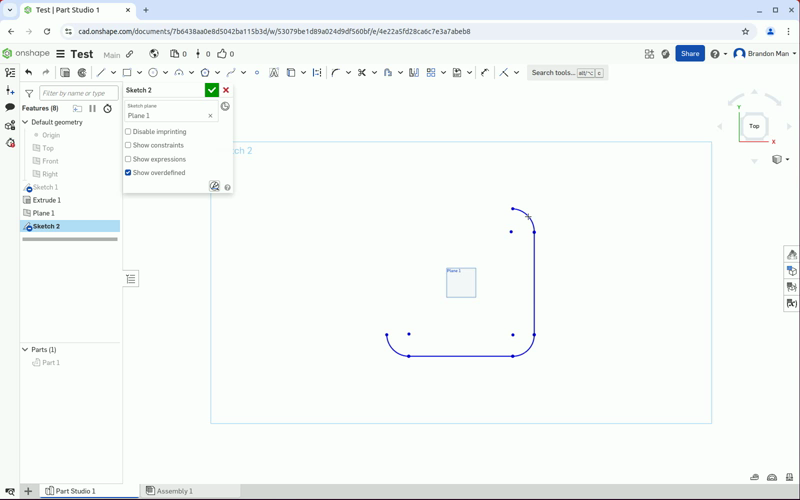
mouse_move(512, 208)
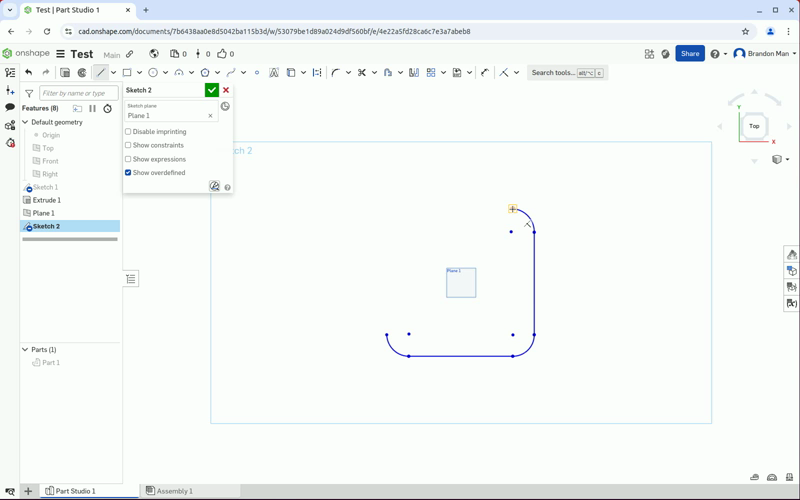
click(512, 208)
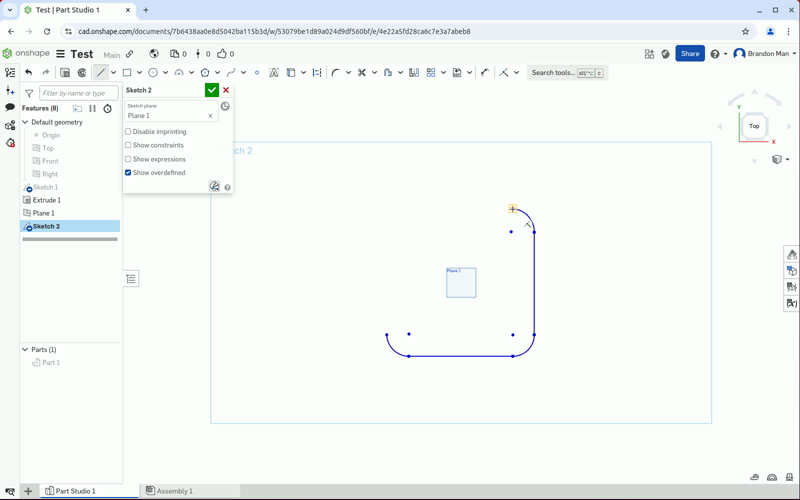
key_down(shift)
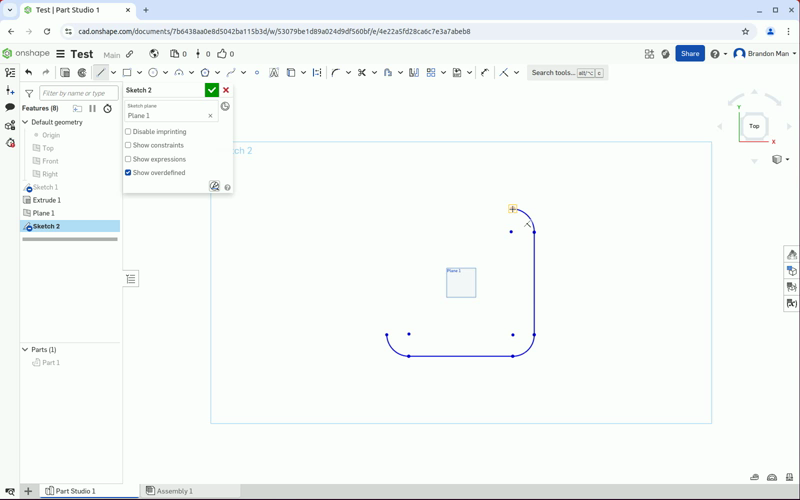
mouse_move(408, 208)
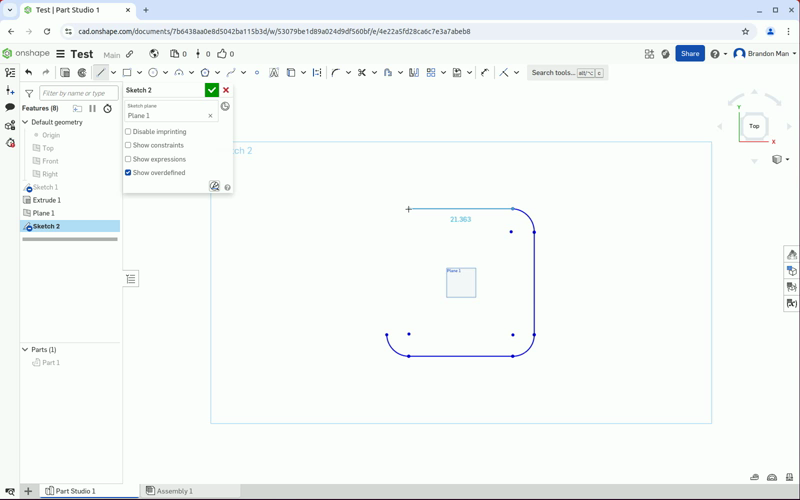
click(408, 208)
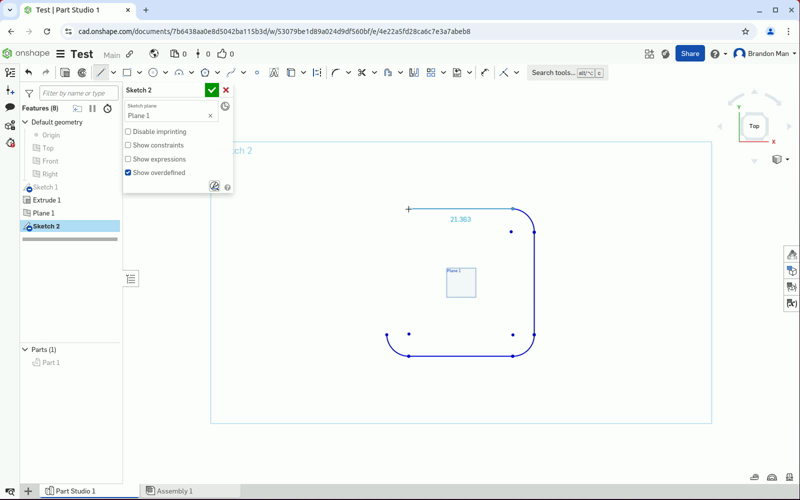
key_up(shift)
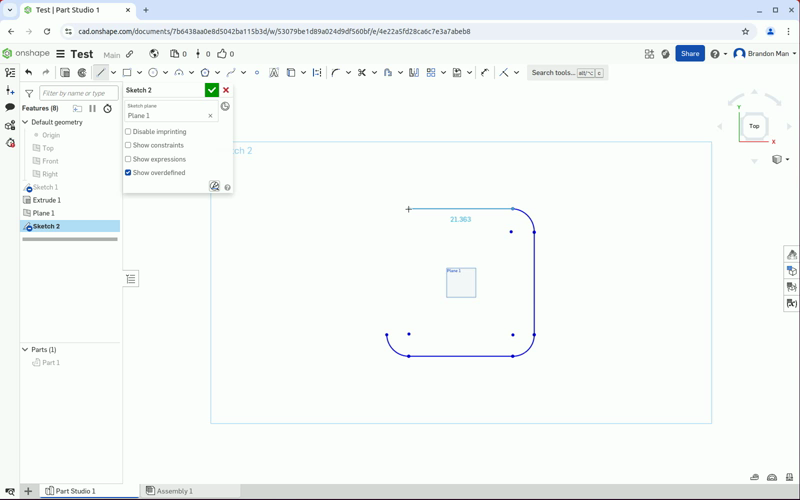
key(esc)
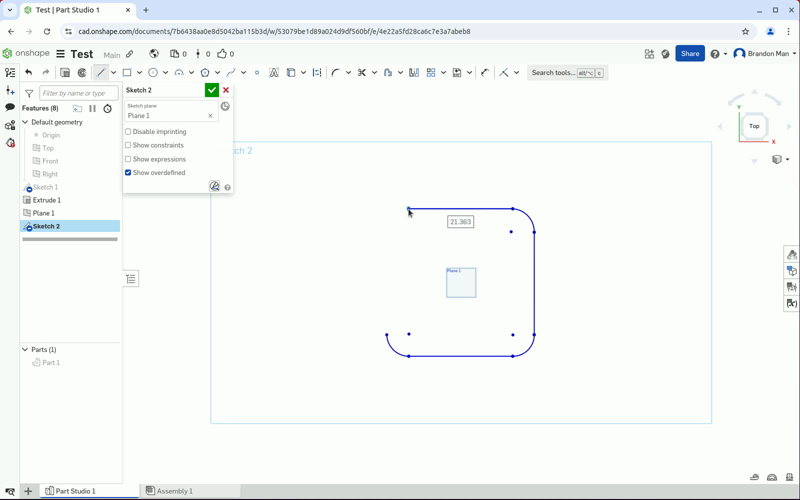
key(a)
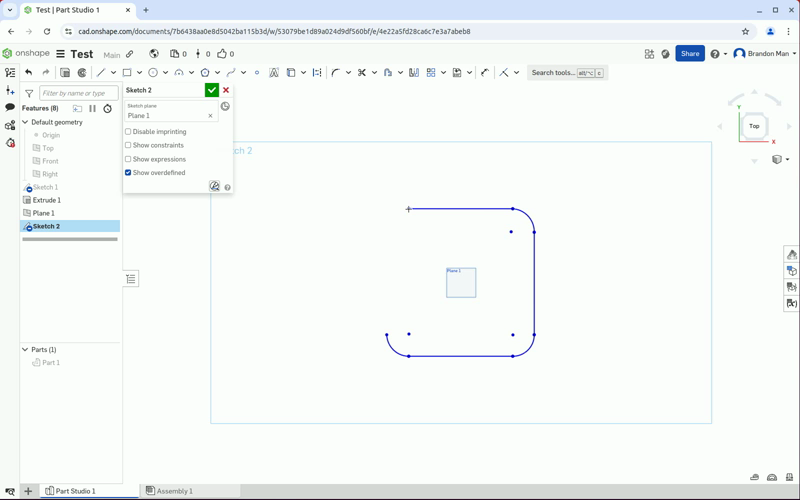
mouse_move(408, 208)
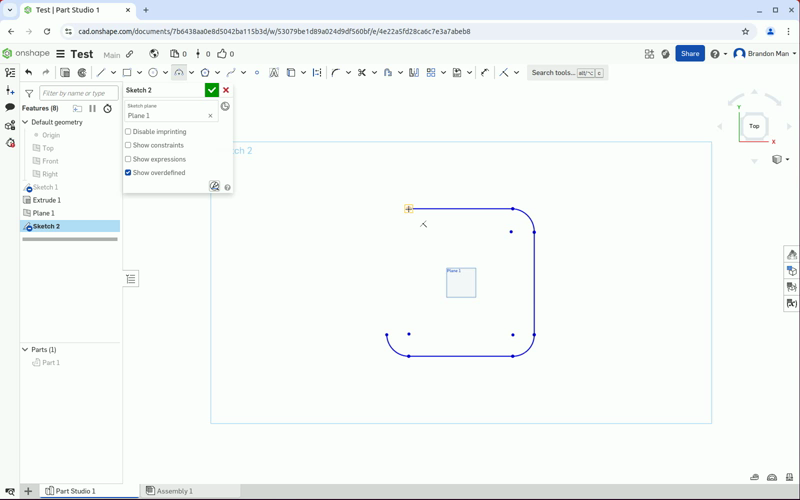
click(408, 208)
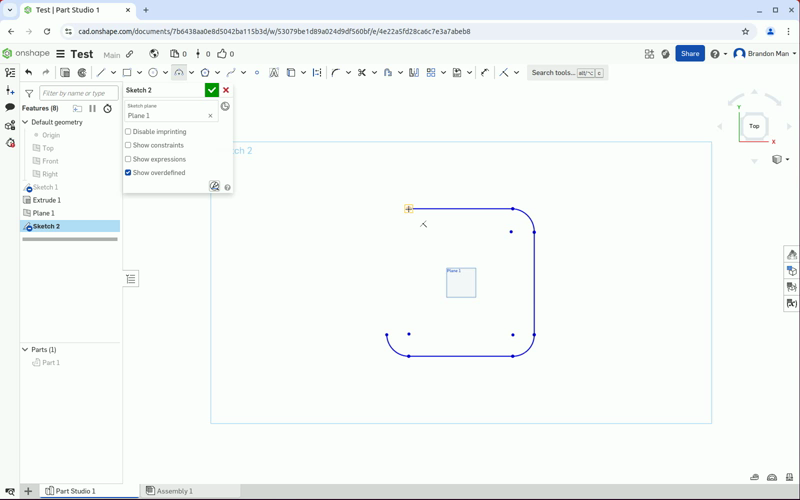
key_down(shift)
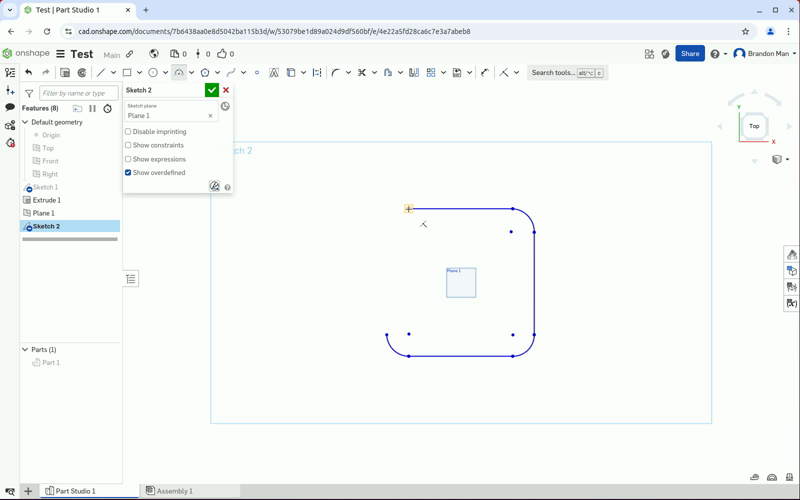
mouse_move(386, 232)
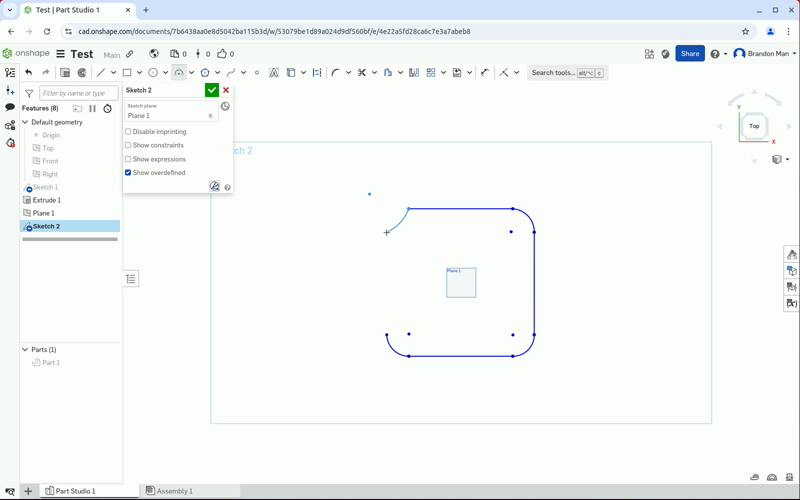
click(386, 232)
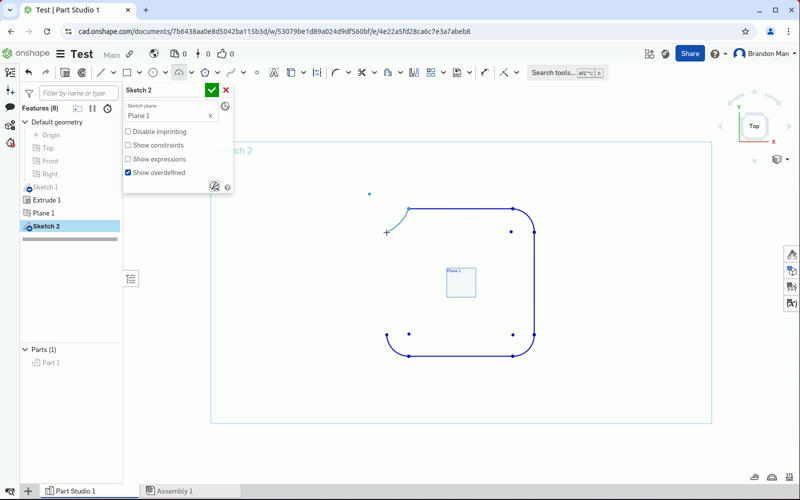
mouse_move(392, 216)
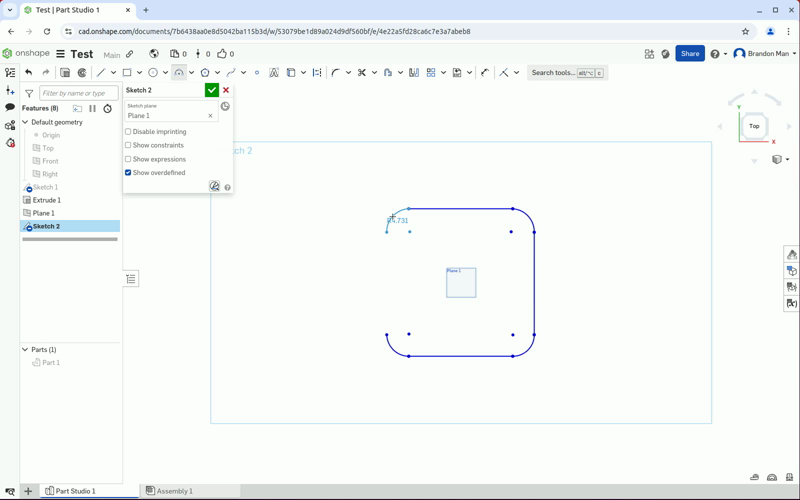
click(392, 216)
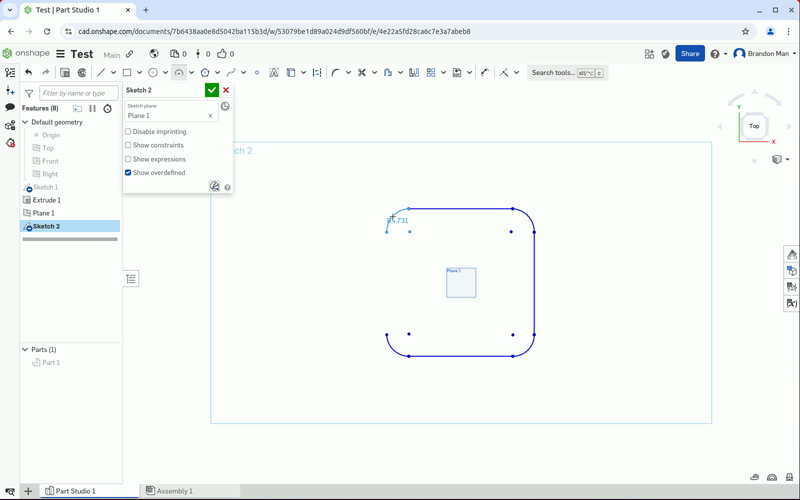
key_up(shift)
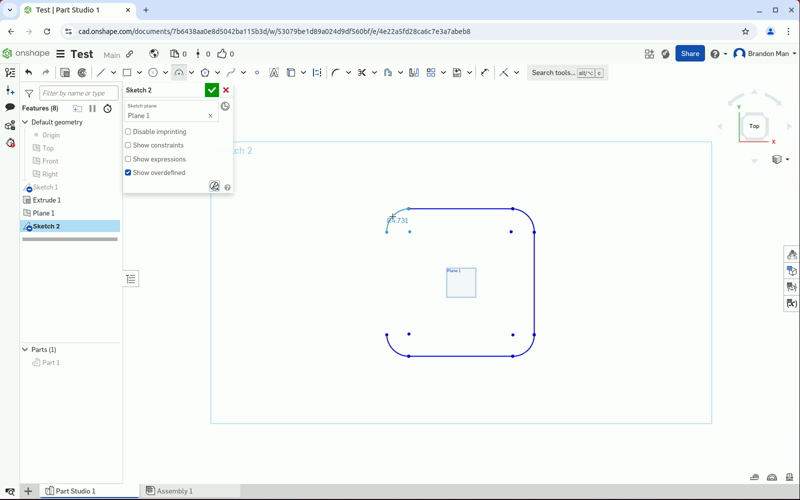
key(esc)
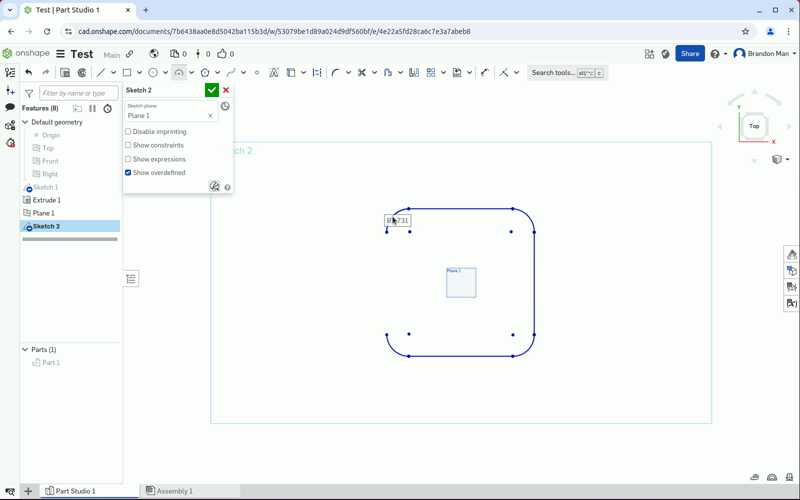
key(l)
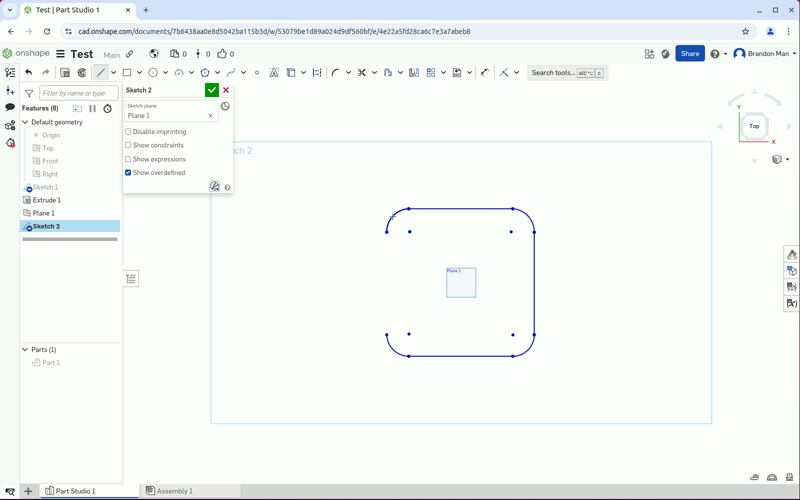
mouse_move(386, 232)
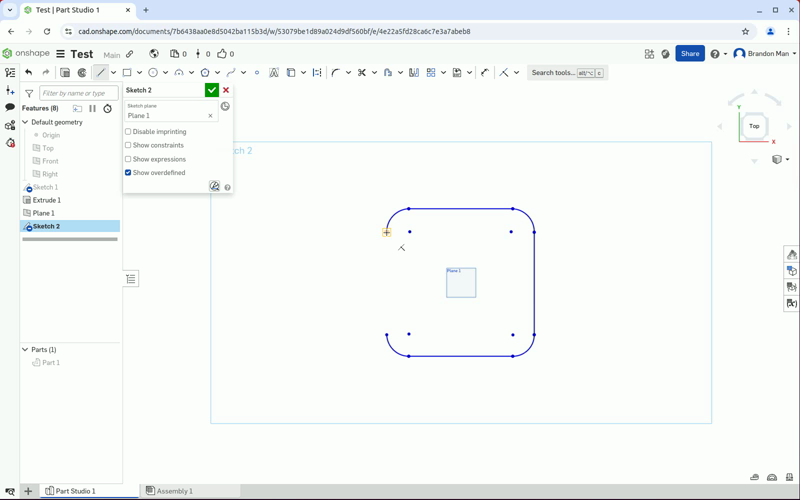
click(386, 232)
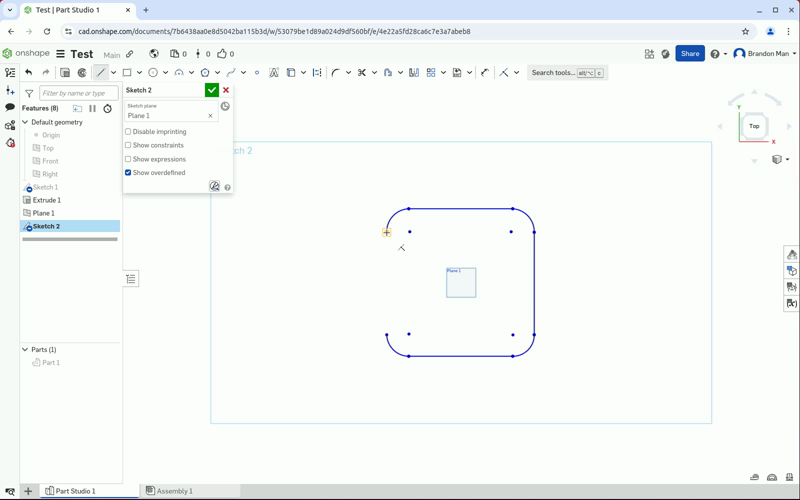
key_down(shift)
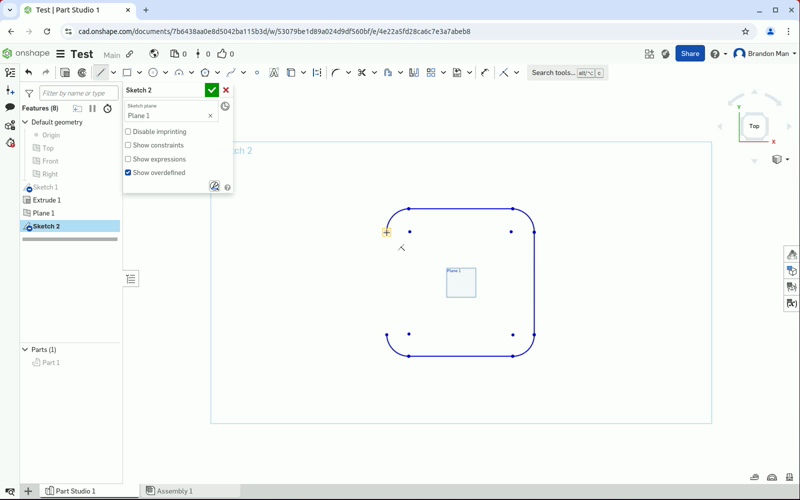
mouse_move(386, 334)
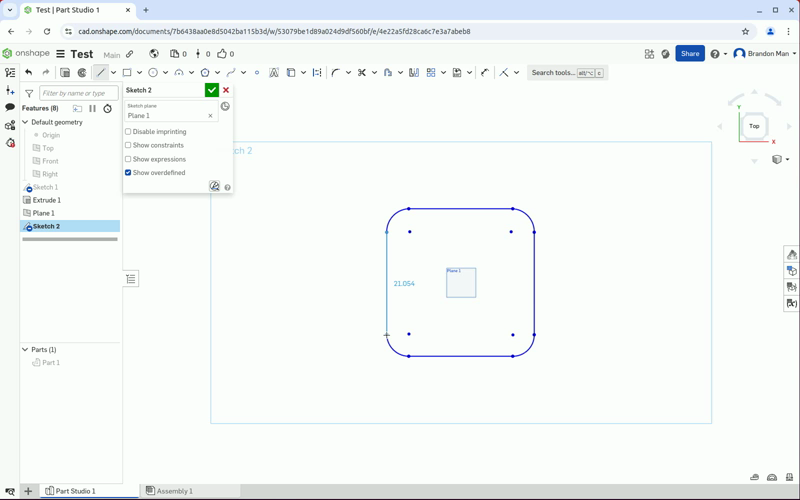
key_up(shift)
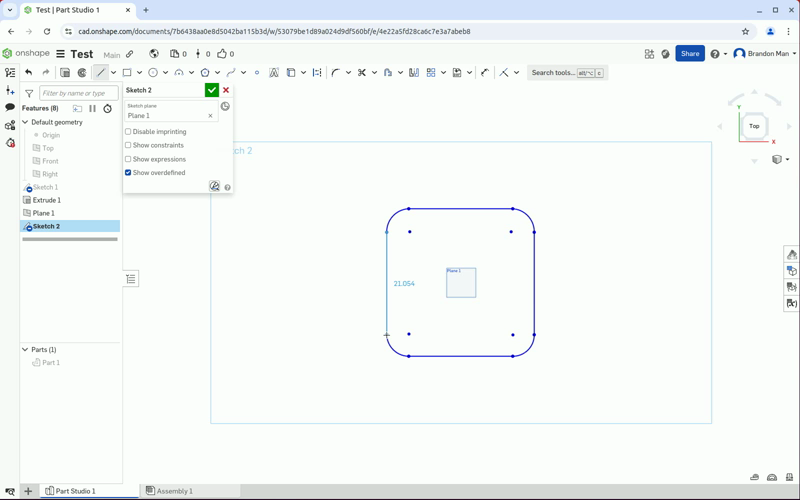
click(386, 334)
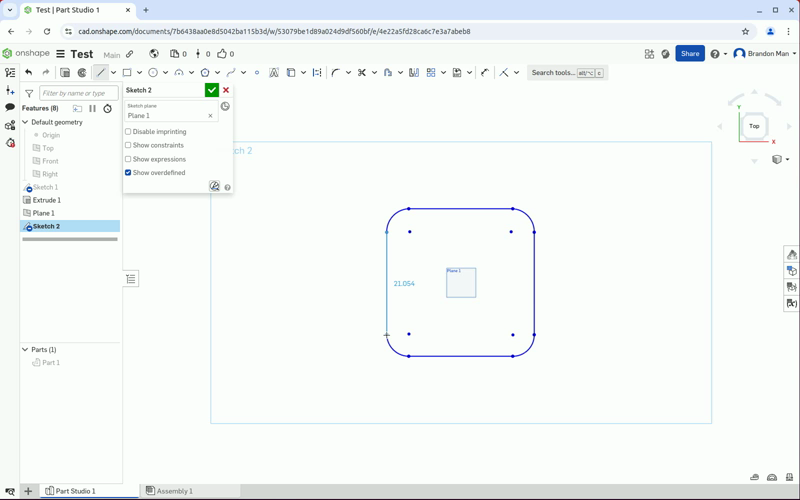
key(esc)
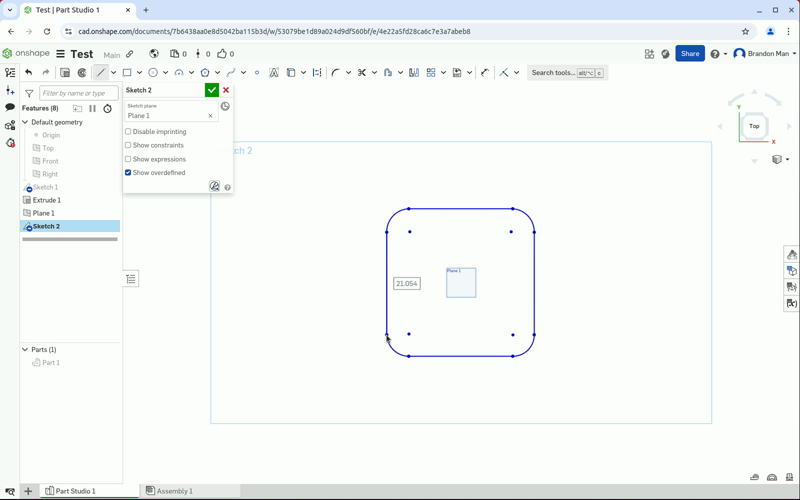
mouse_move(490, 254)
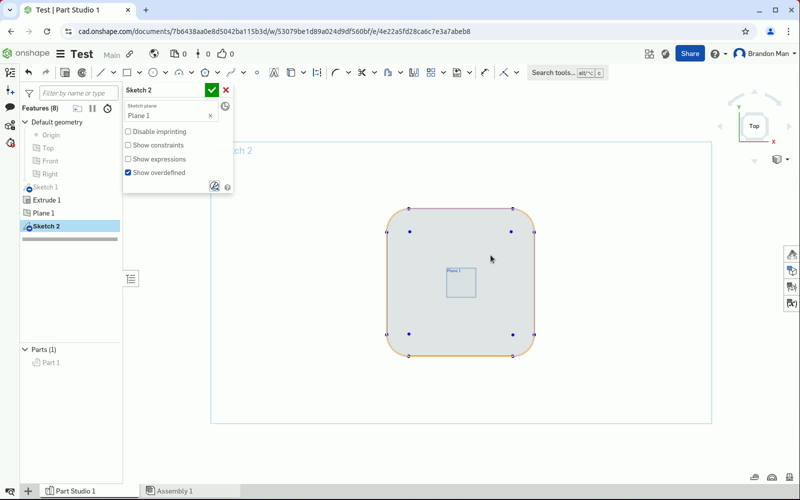
click(490, 254)
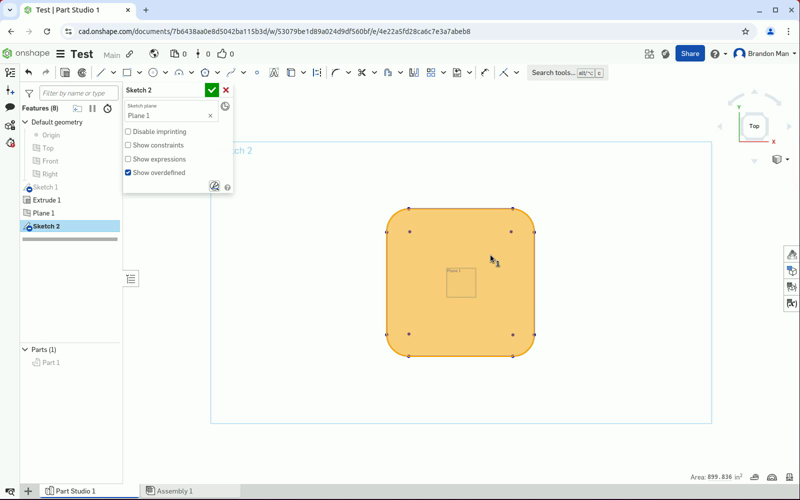
mouse_move(73, 352)
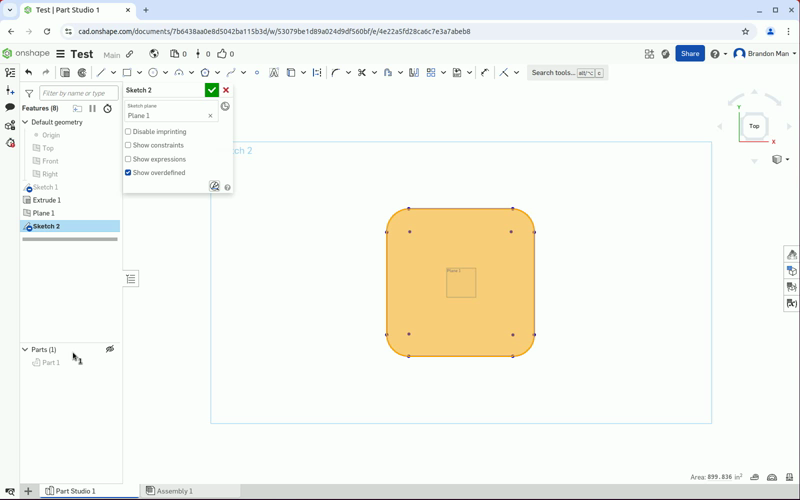
key(shift+y)
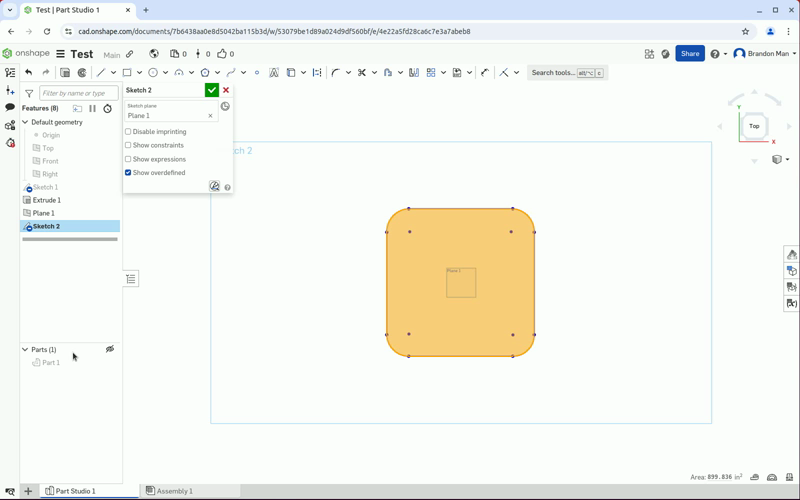
key(shift+e)
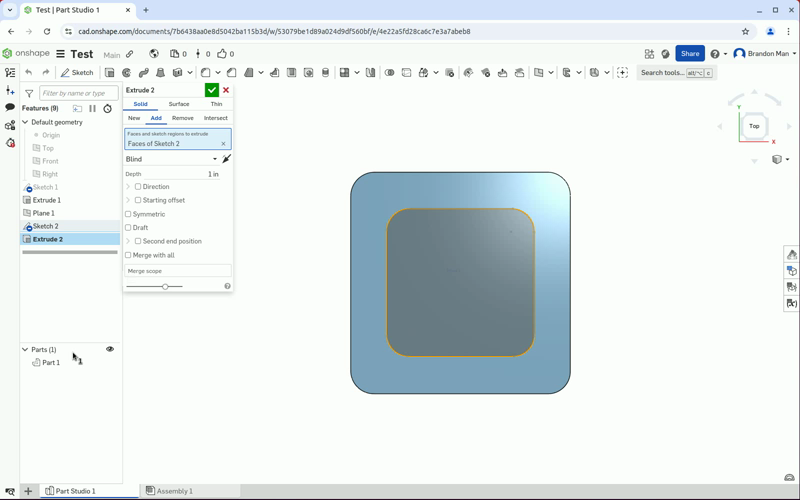
mouse_move(143, 106)
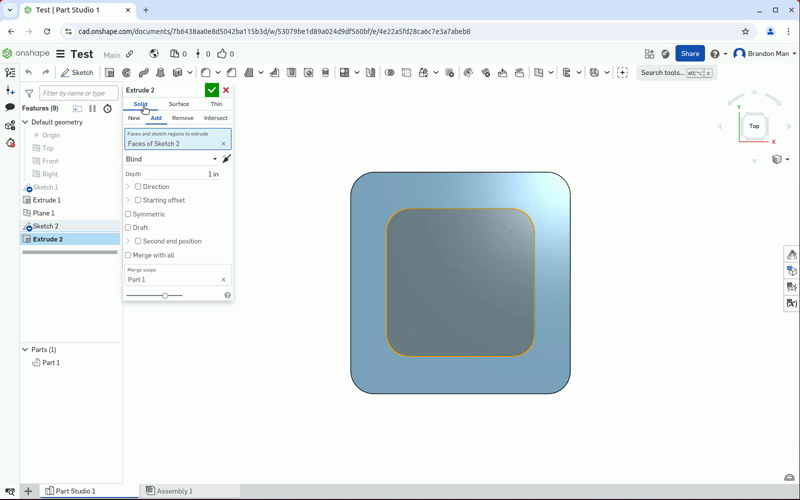
click(143, 106)
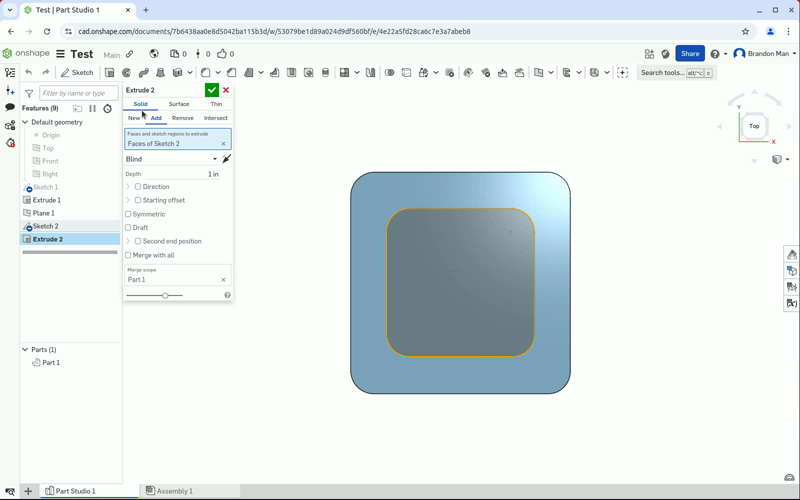
mouse_move(137, 120)
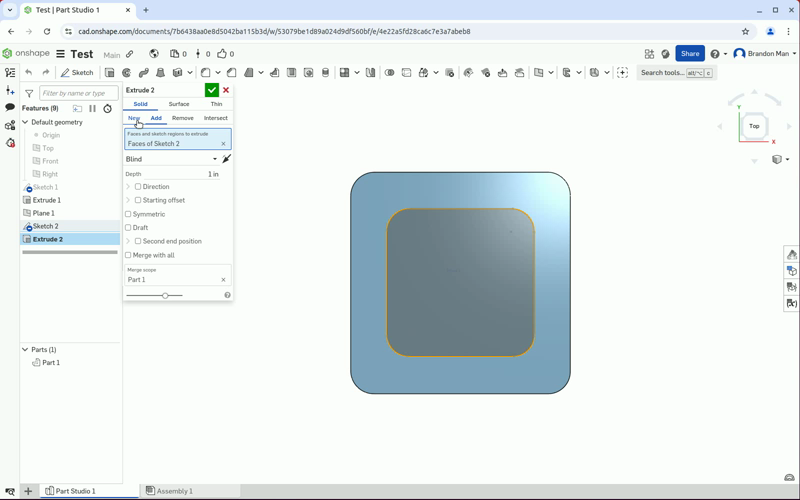
click(137, 120)
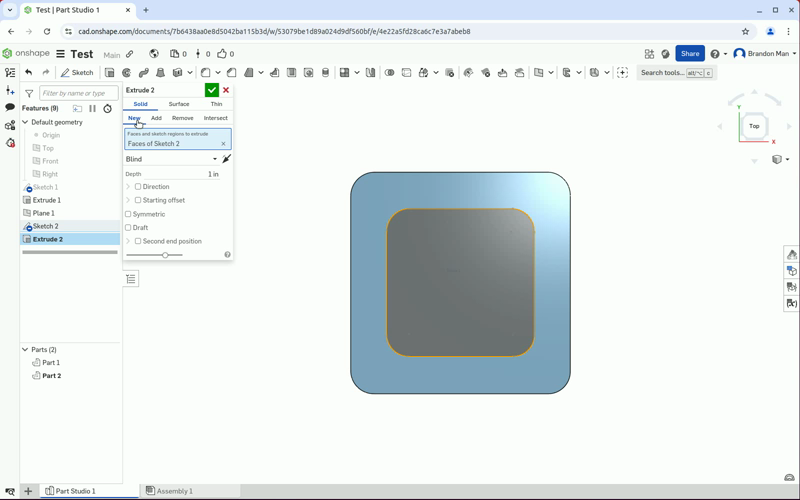
key(tab, 4)
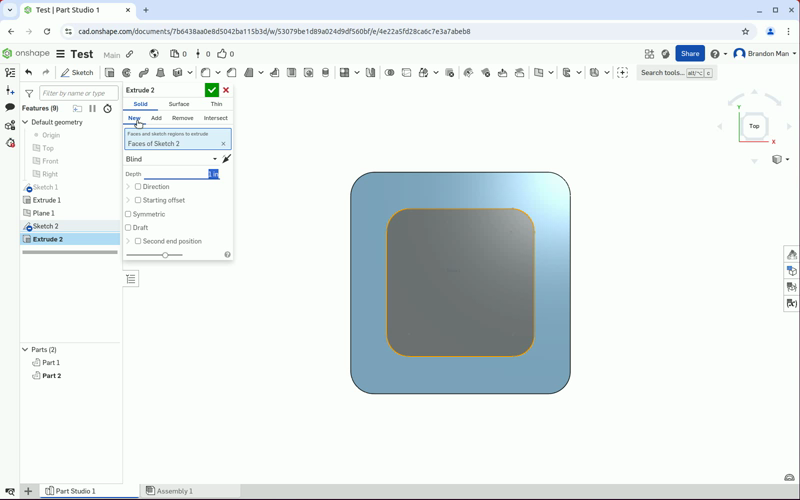
text(21.183)
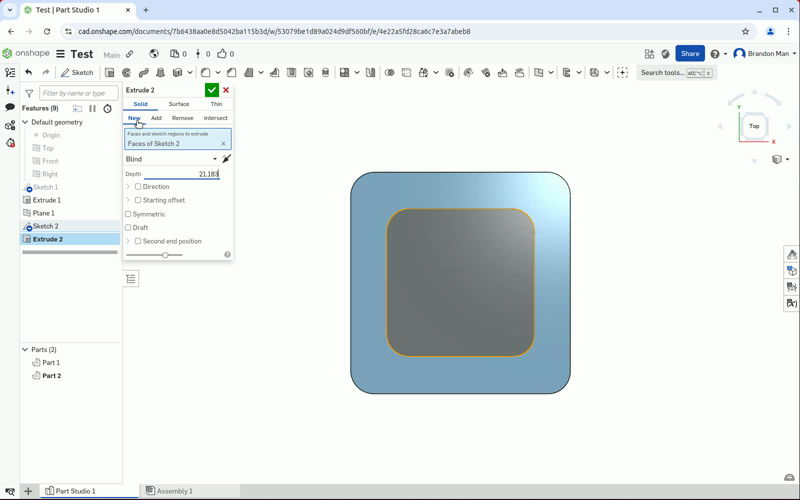
key(enter)
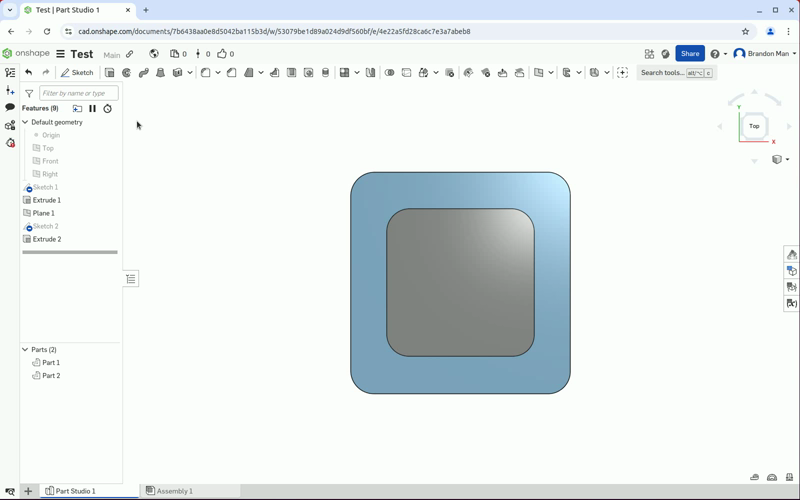
key(shift+h)
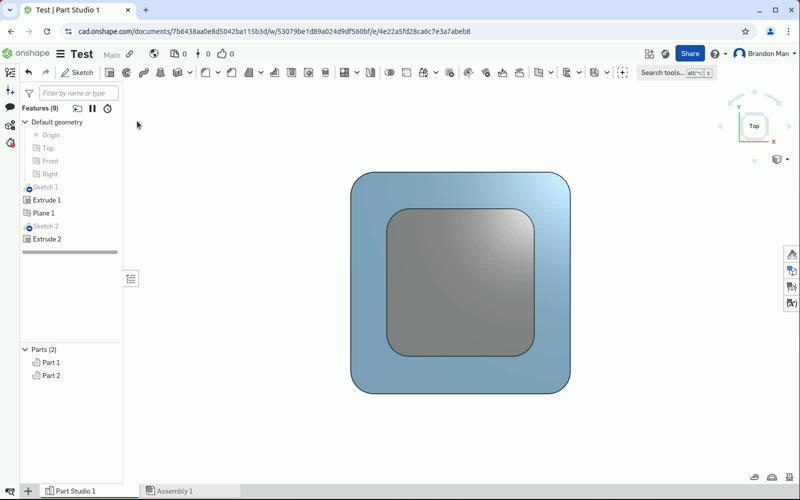
key(shift+h)
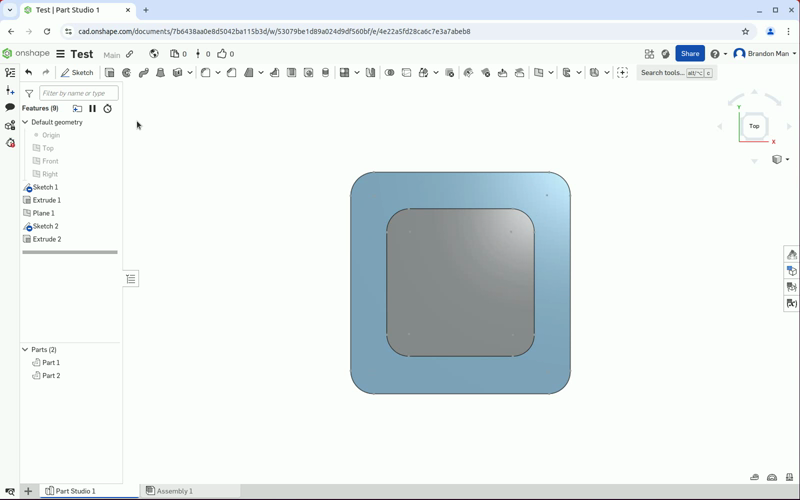
key(shift+7)
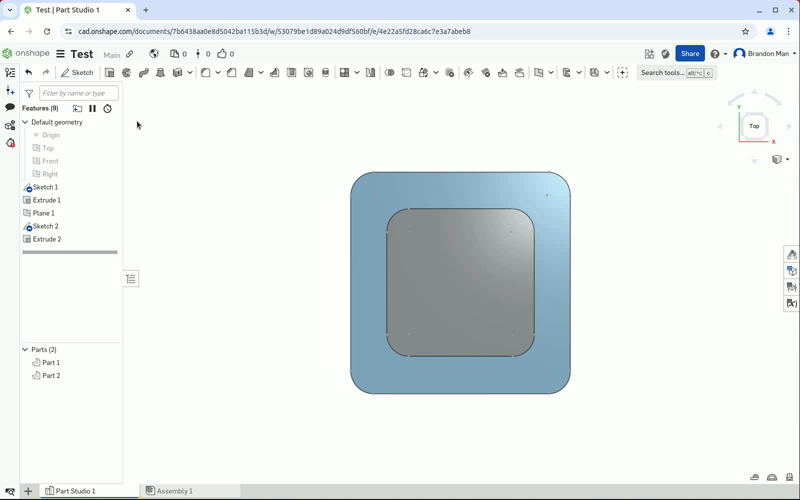
key(up, 3)
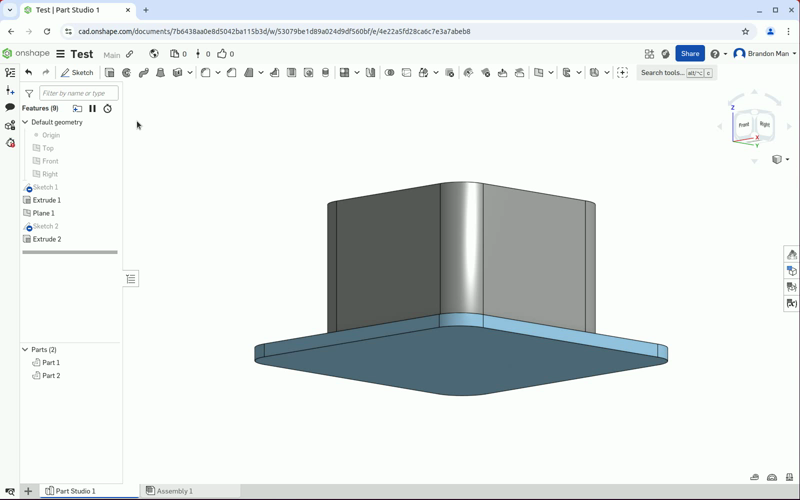
key(left, 3)
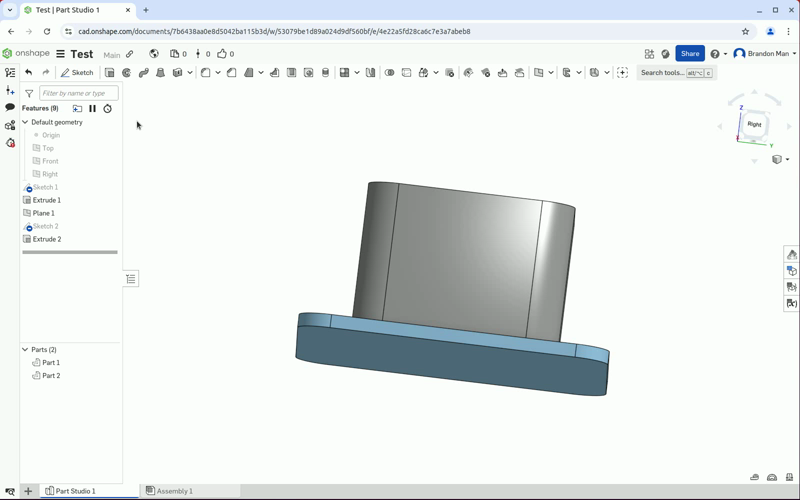
key(right, 3)
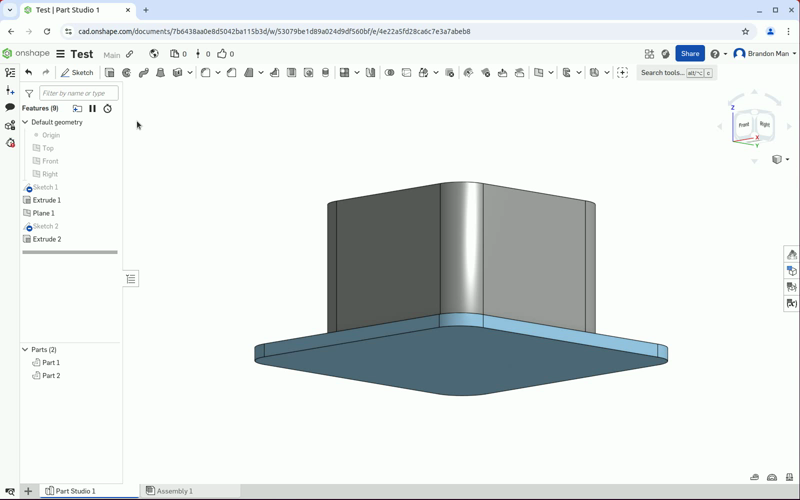
key(down, 3)
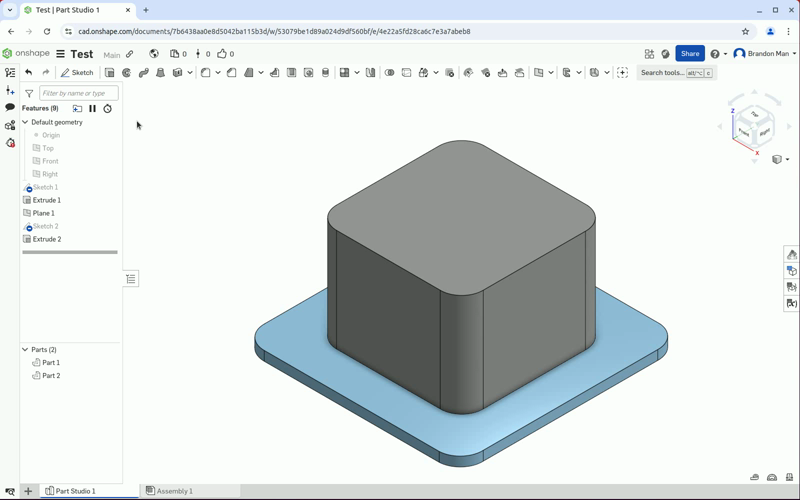
mouse_move(73, 189)
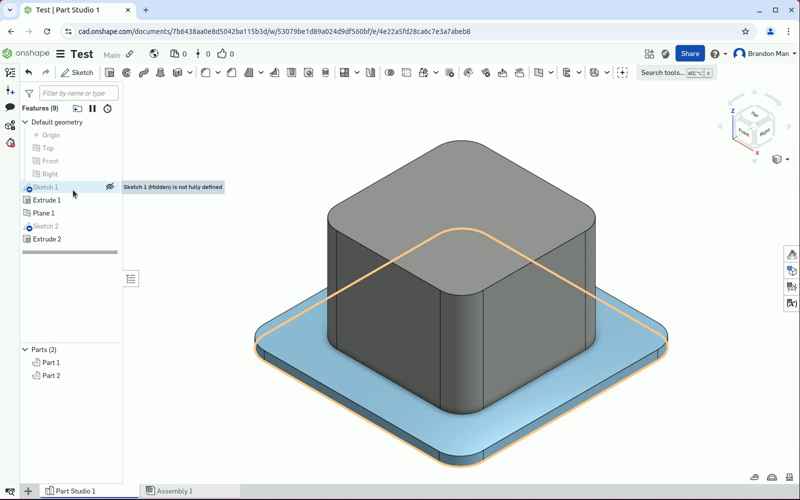
click(73, 189)